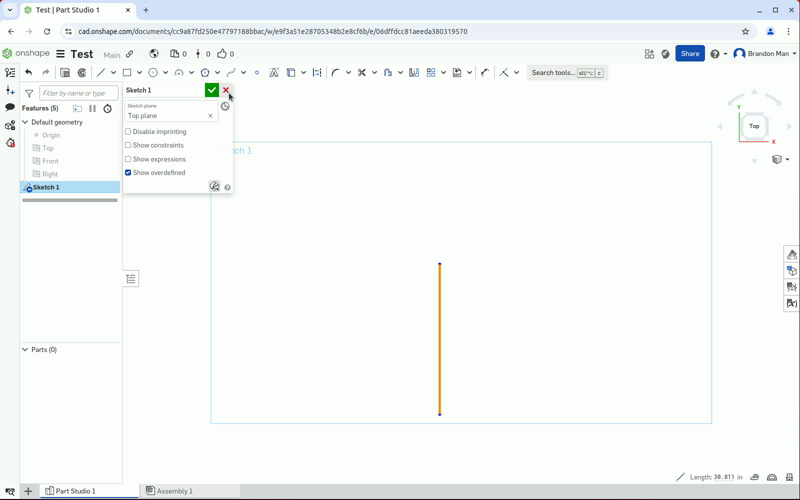
key(shift+h)
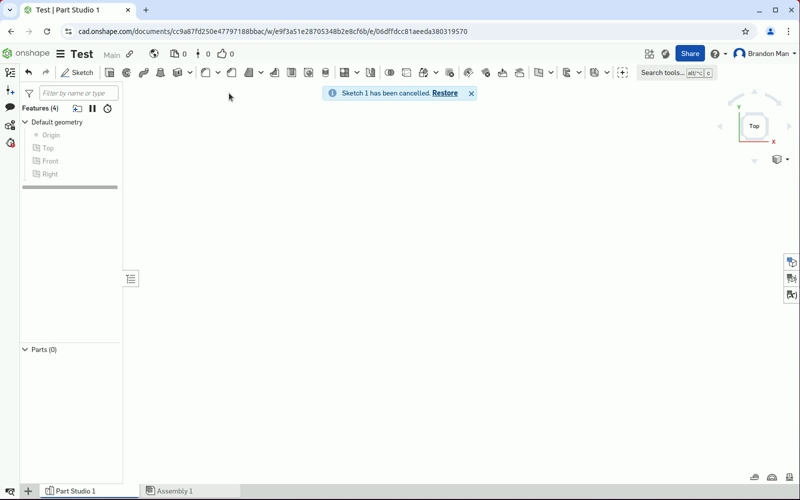
mouse_move(73, 352)
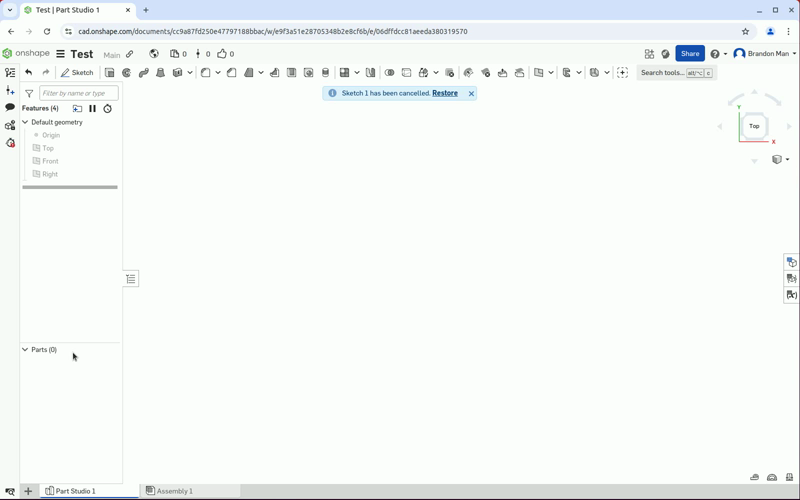
key(y)
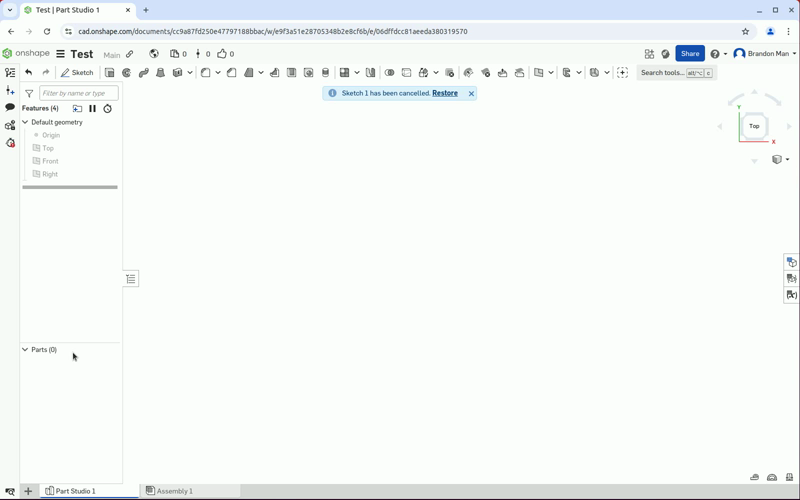
key(shift+p)
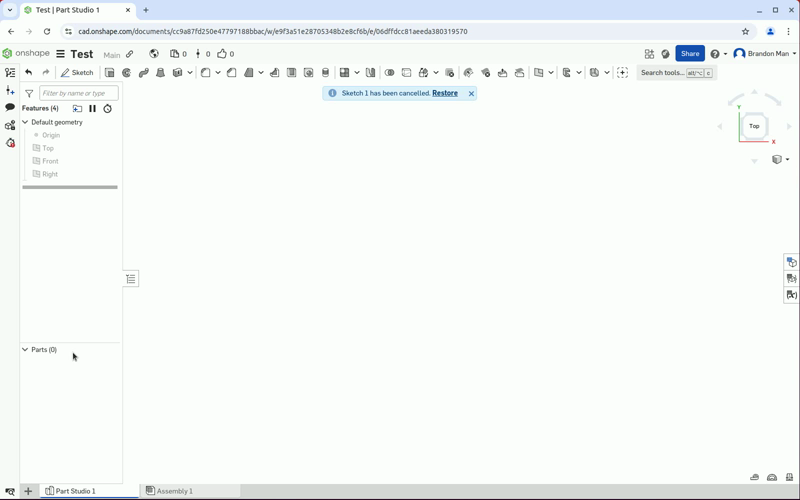
key(space)
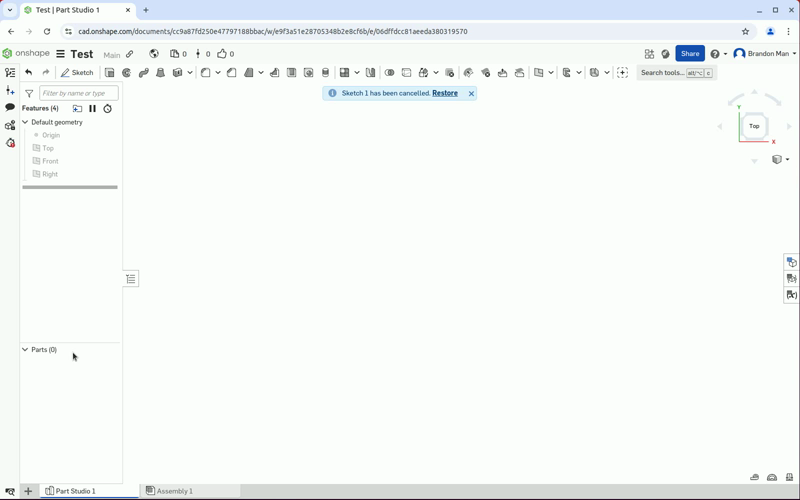
key_down(shift)
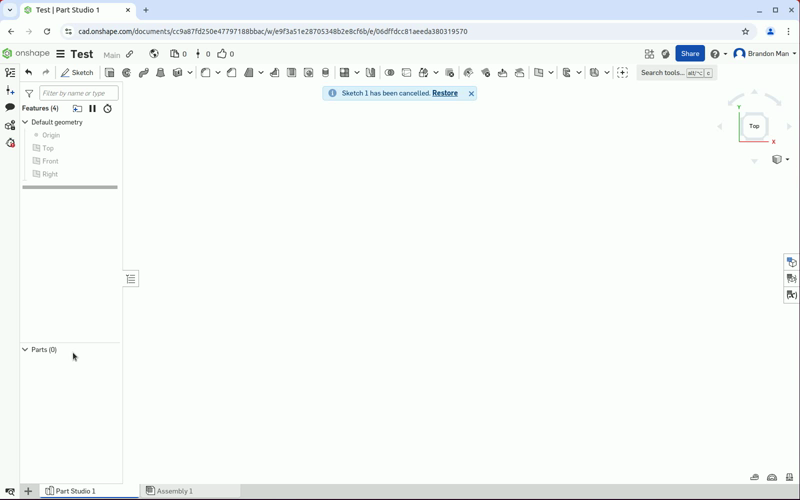
key(up)
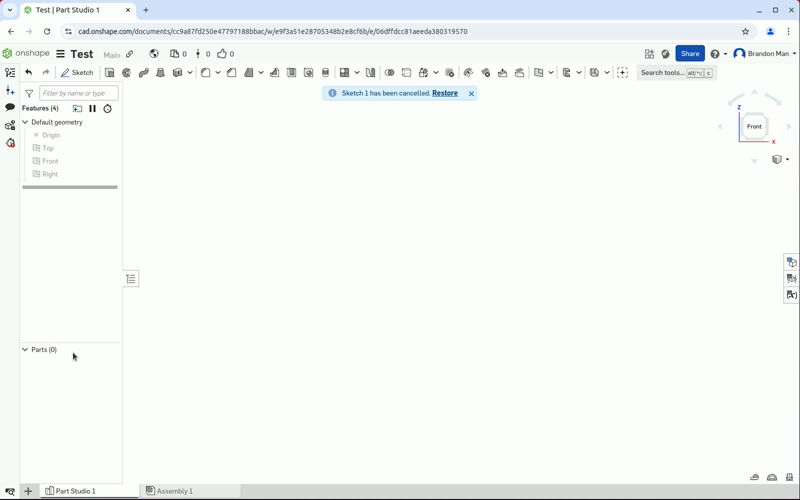
key_up(shift)
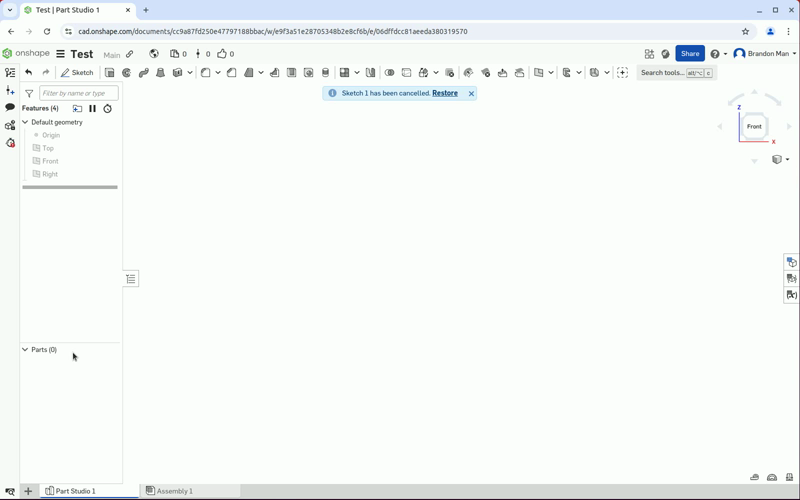
mouse_move(73, 352)
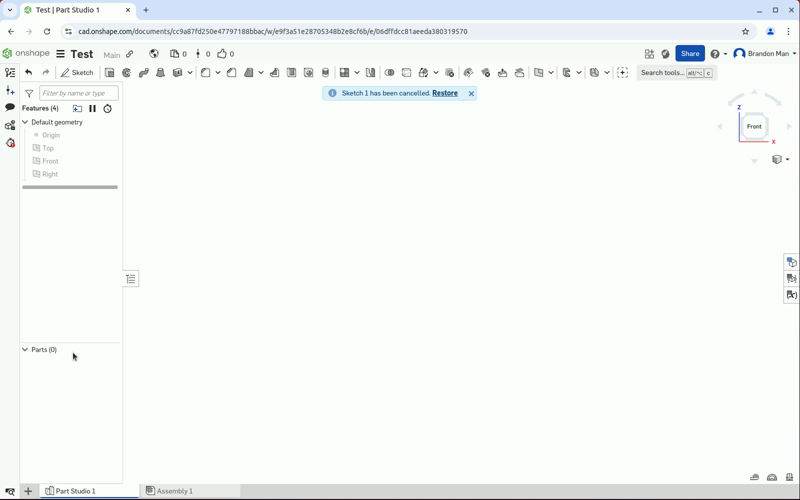
key(shift+y)
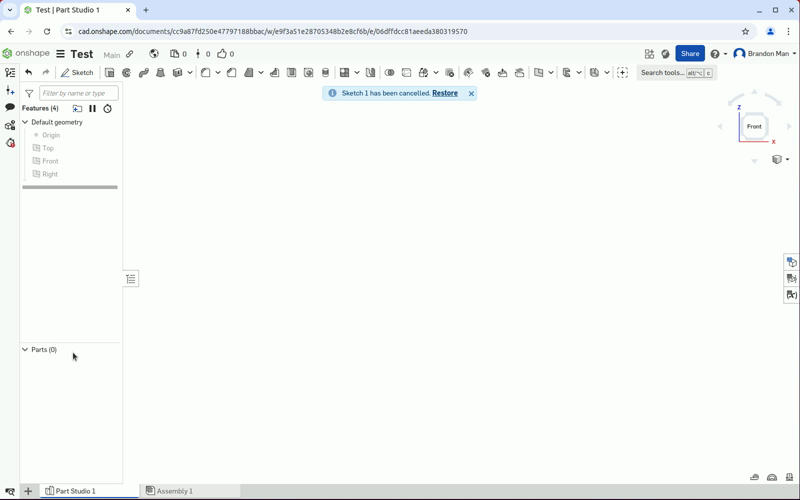
key(shift+s)
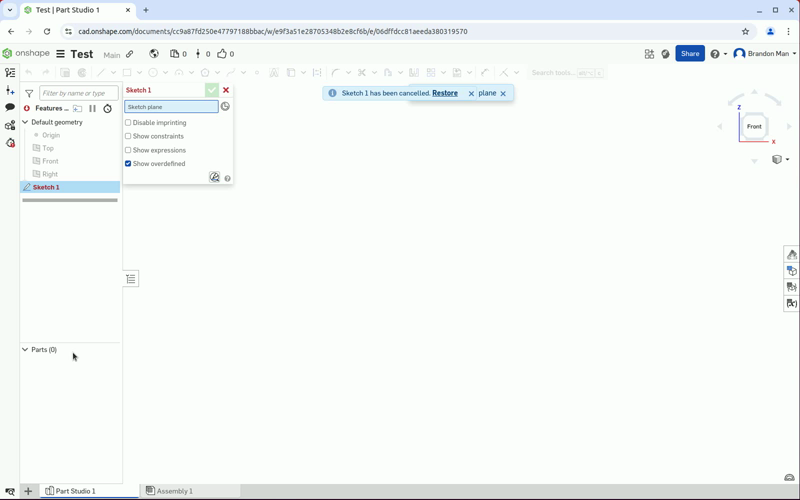
mouse_move(73, 163)
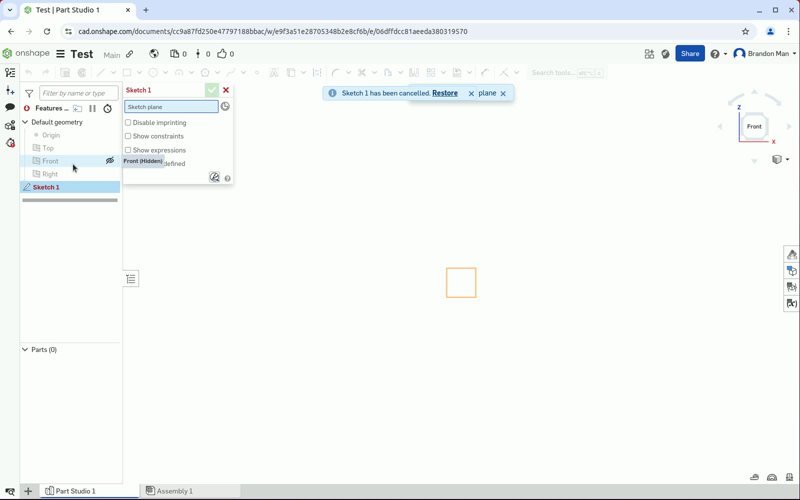
click(73, 163)
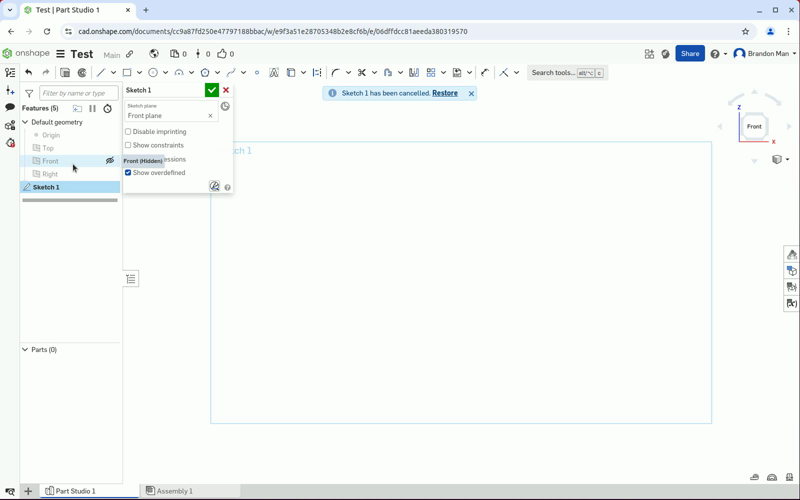
mouse_move(73, 352)
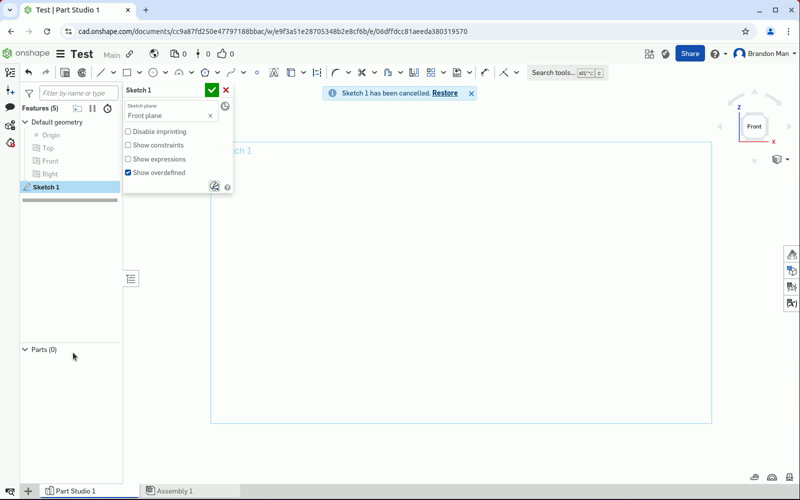
key(y)
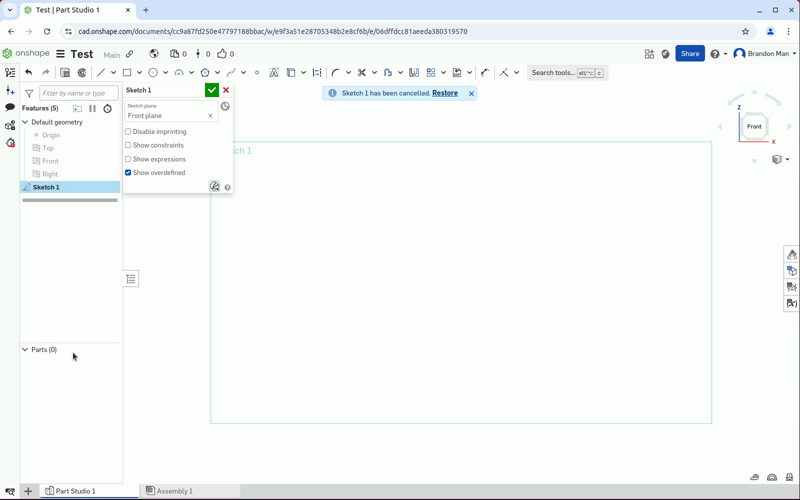
key(l)
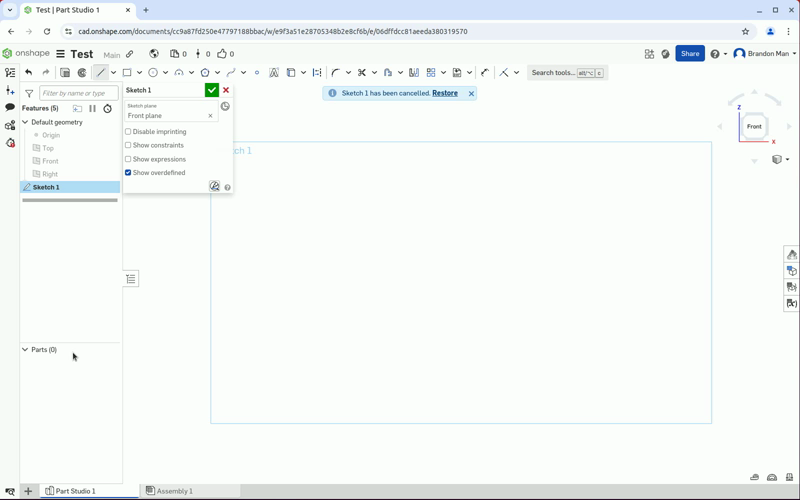
key_down(shift)
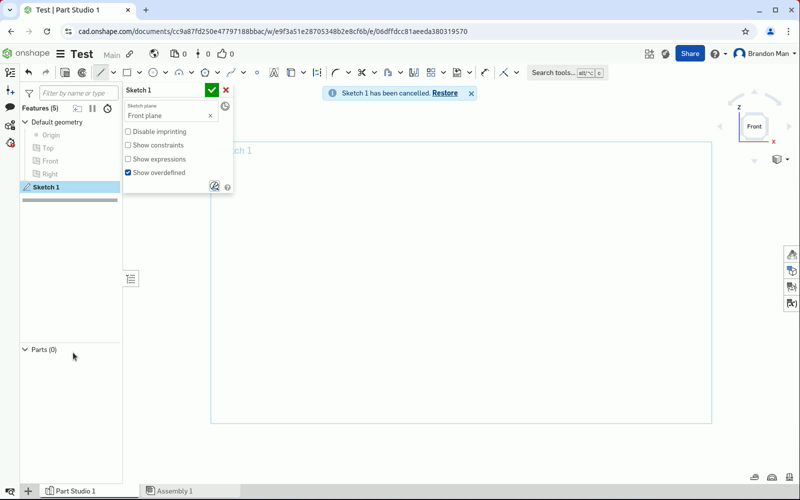
mouse_move(460, 282)
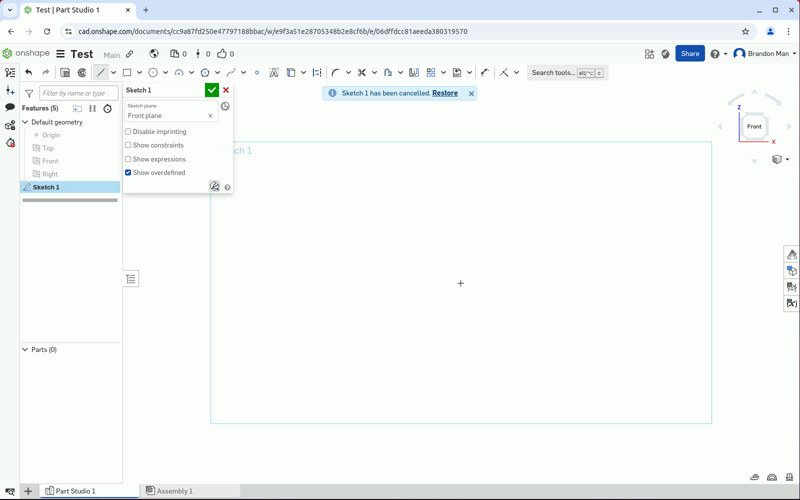
click(460, 282)
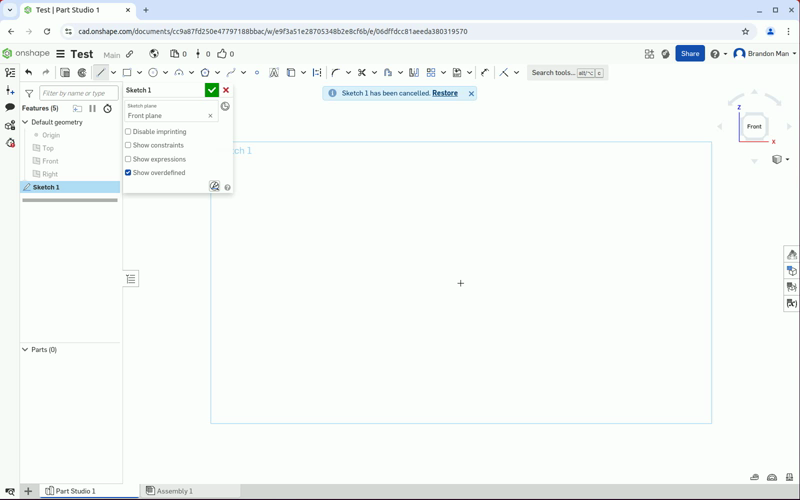
key_up(shift)
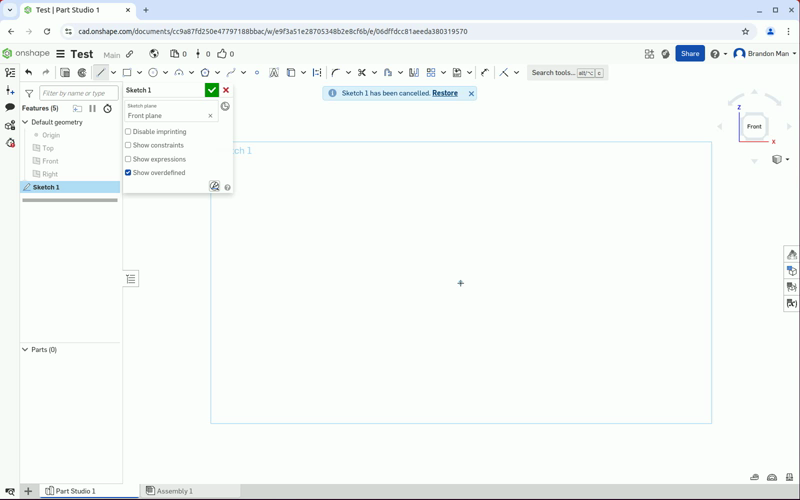
key_down(shift)
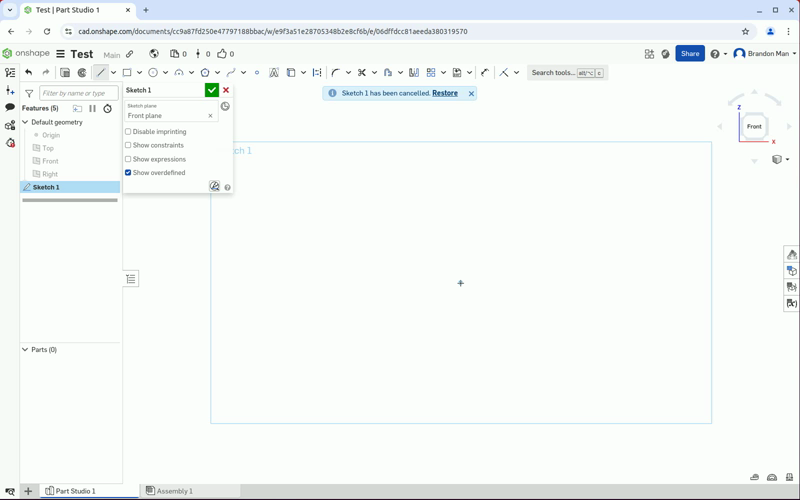
mouse_move(551, 282)
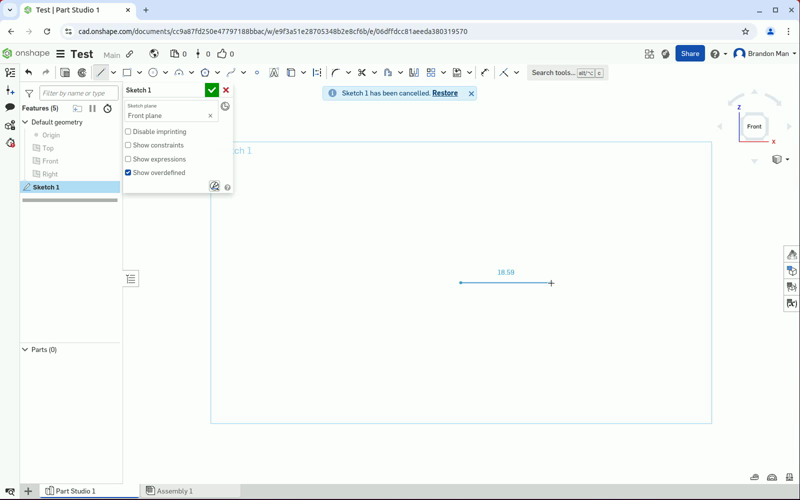
click(551, 282)
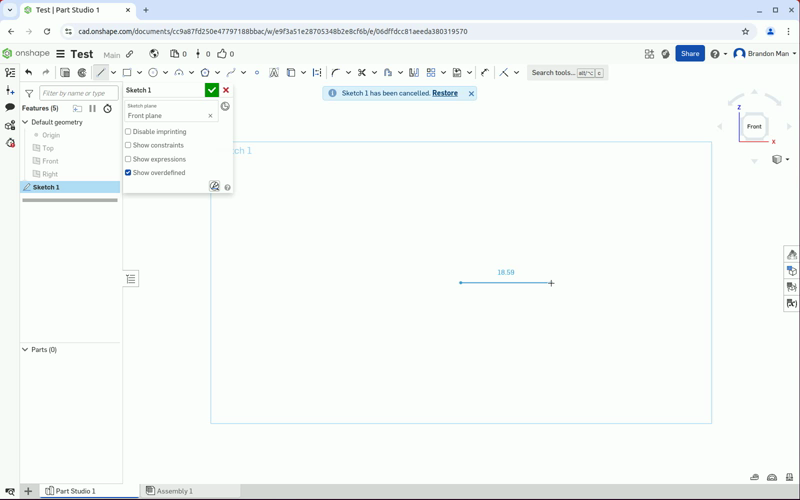
key_up(shift)
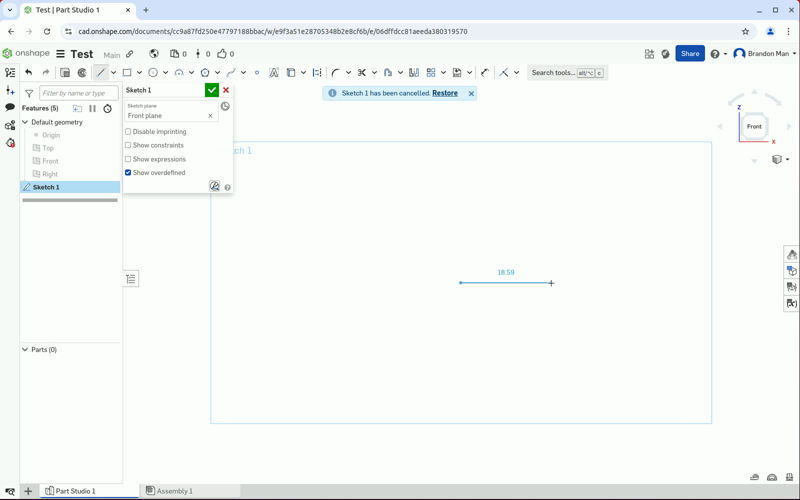
key_down(shift)
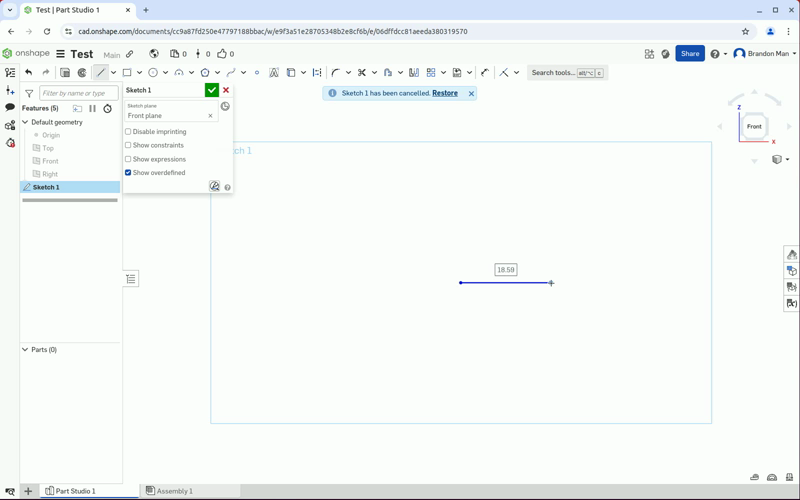
mouse_move(581, 282)
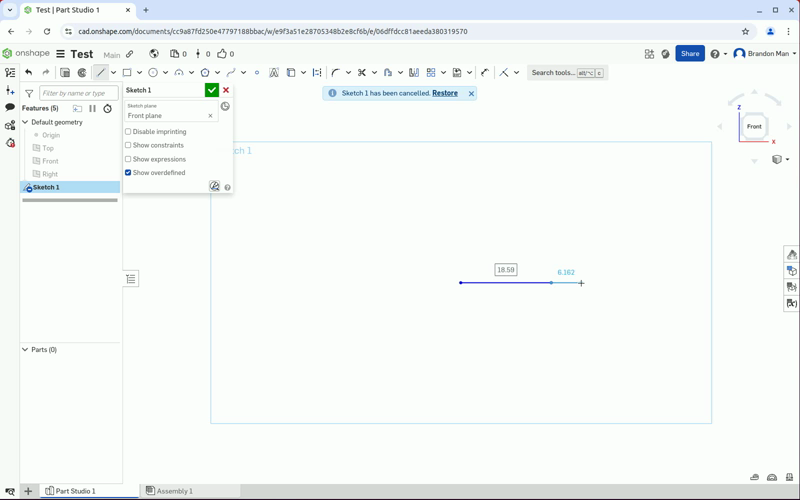
mouse_move(551, 271)
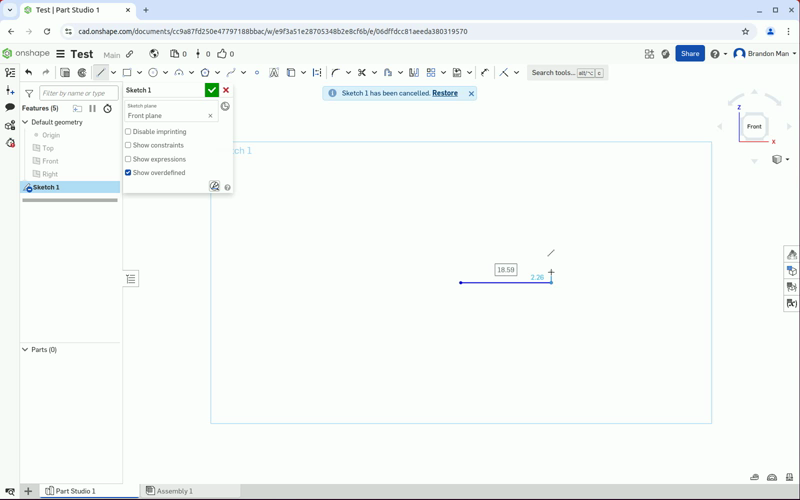
click(551, 271)
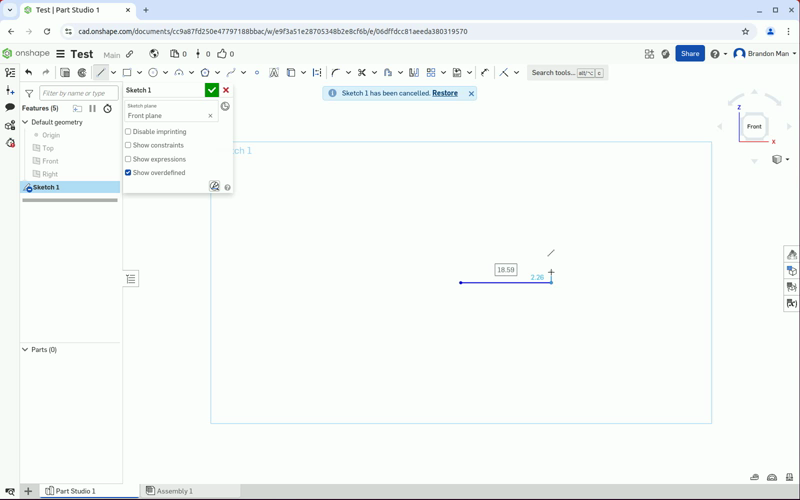
key_up(shift)
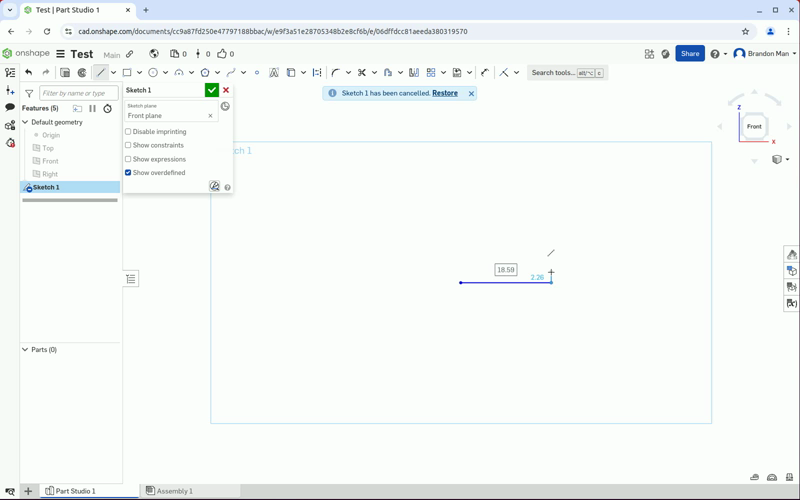
key_down(shift)
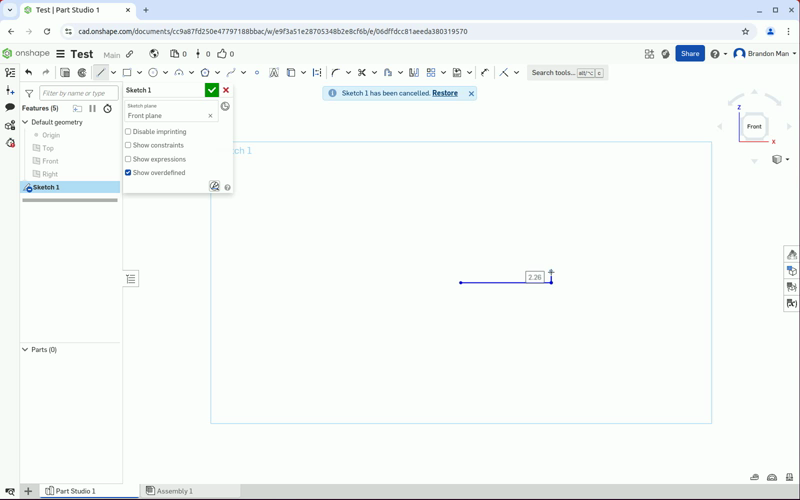
mouse_move(460, 271)
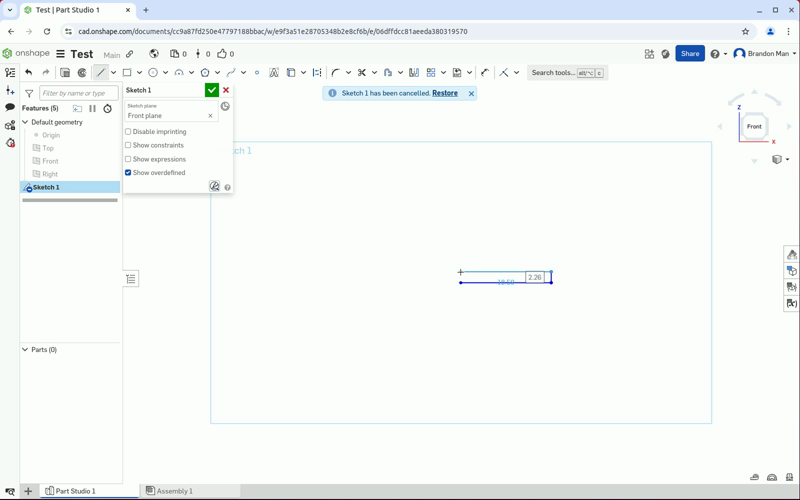
click(460, 271)
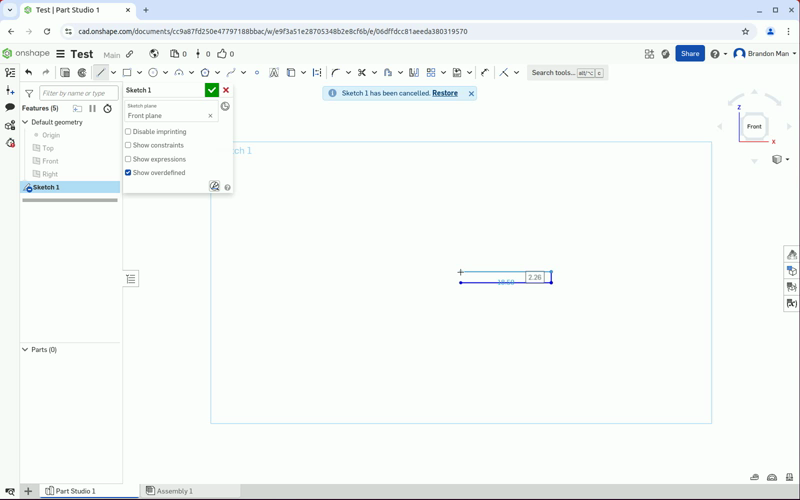
key_up(shift)
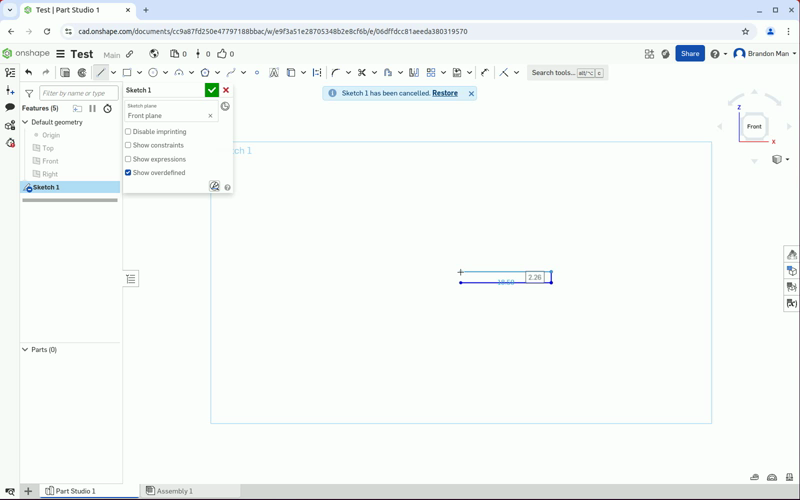
mouse_move(490, 271)
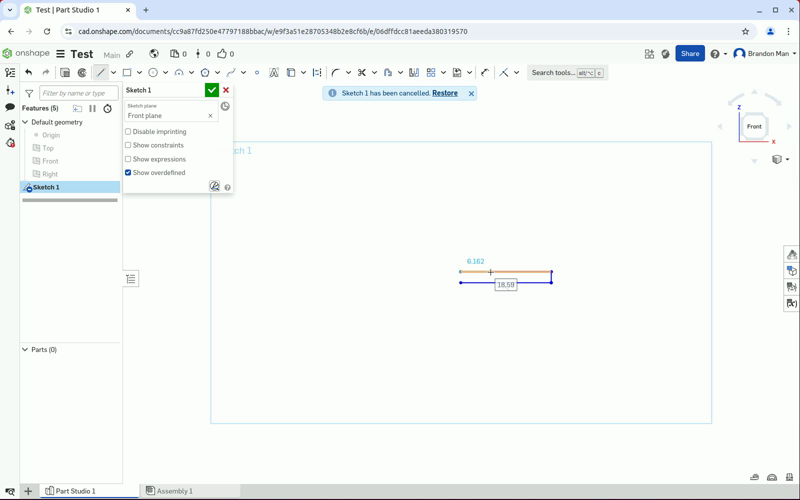
key_down(shift)
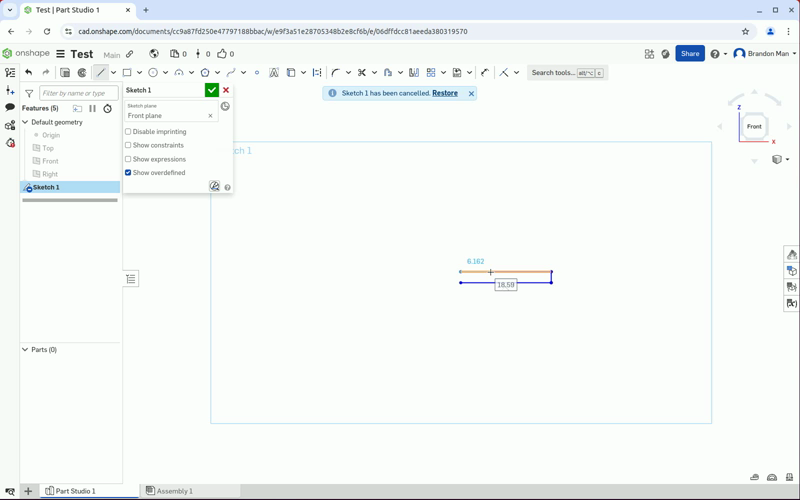
mouse_move(460, 282)
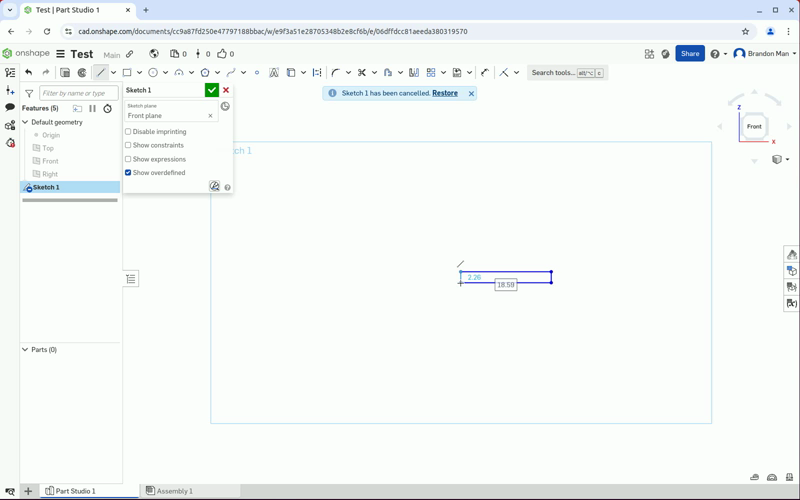
key_up(shift)
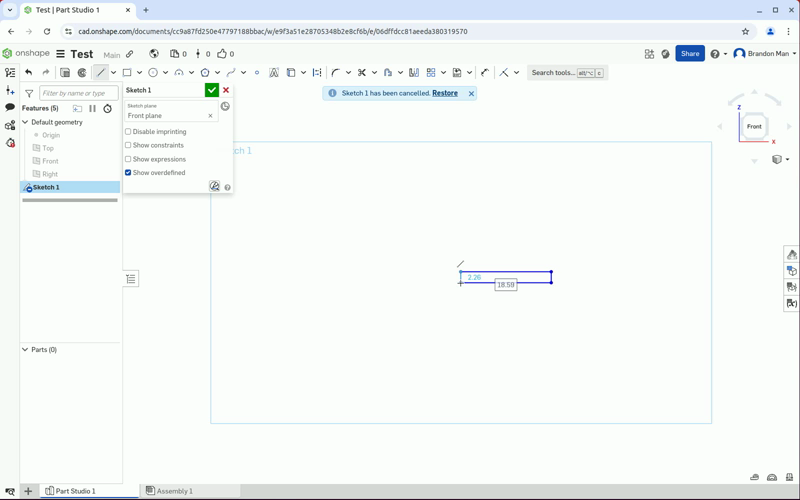
click(460, 282)
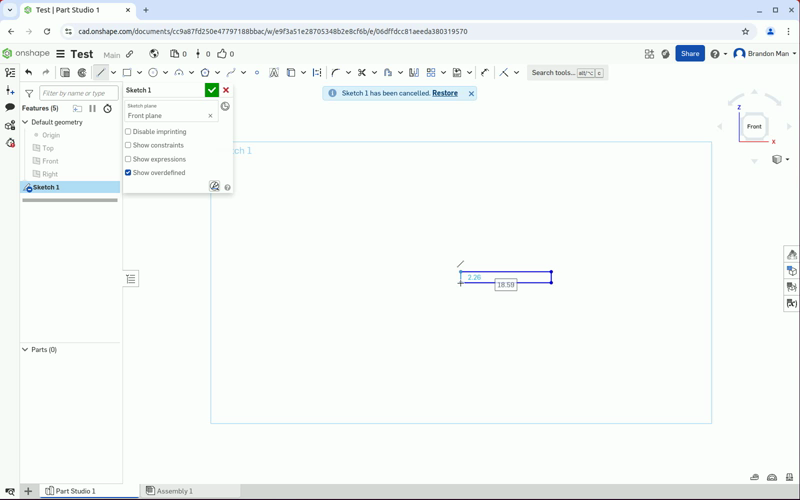
key(esc)
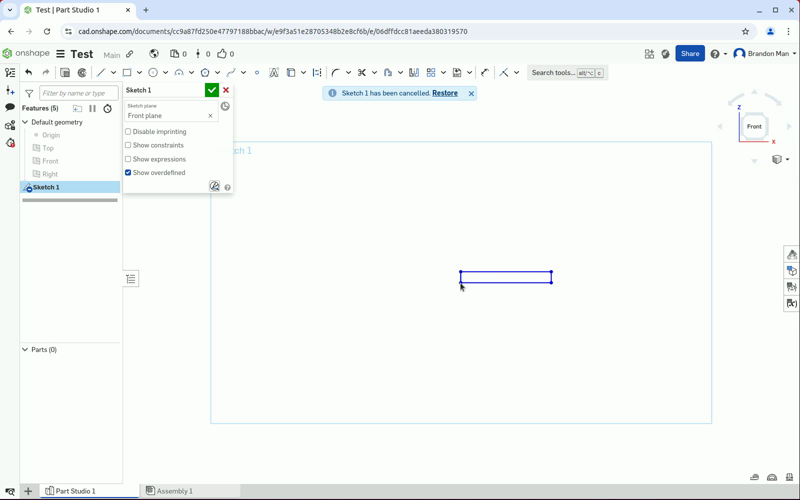
mouse_move(477, 281)
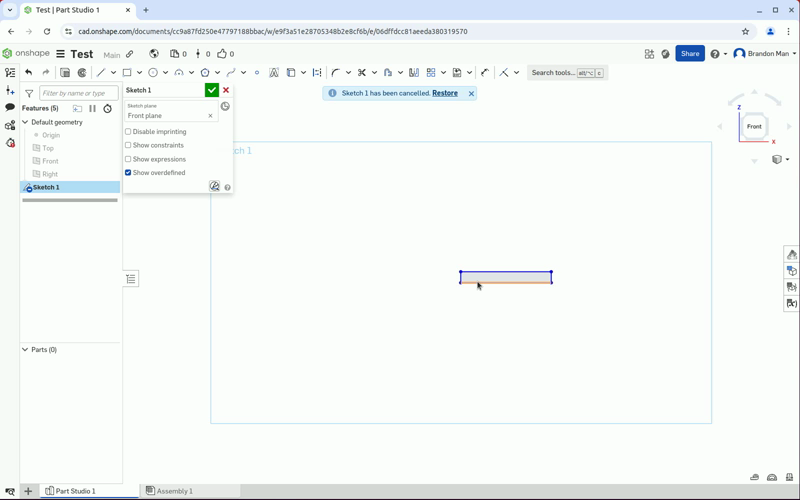
scroll(6)
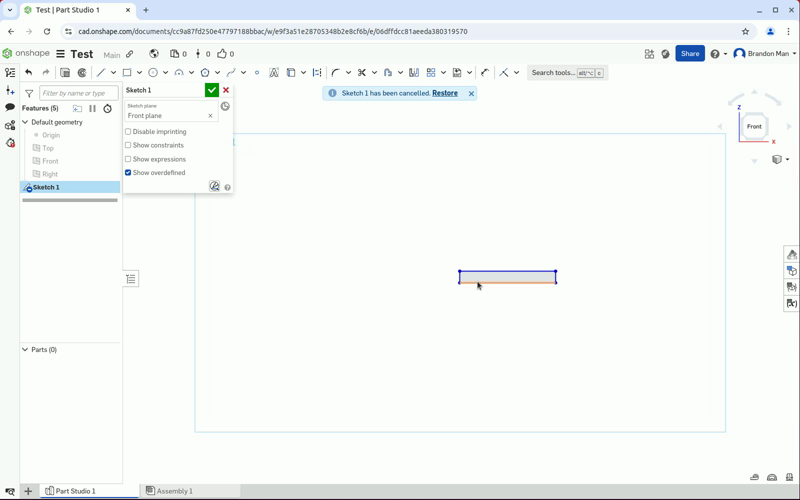
scroll(6)
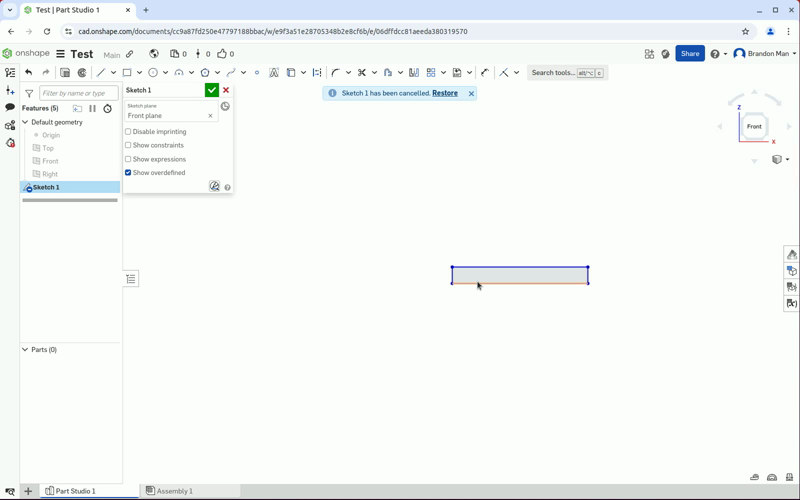
scroll(6)
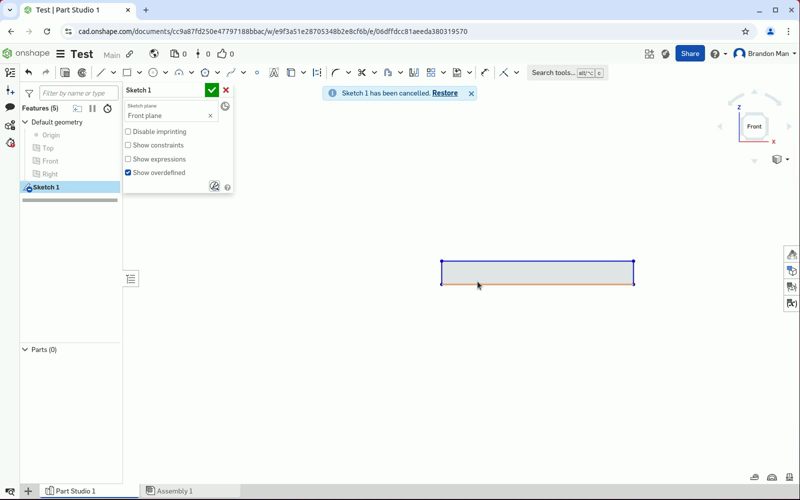
scroll(6)
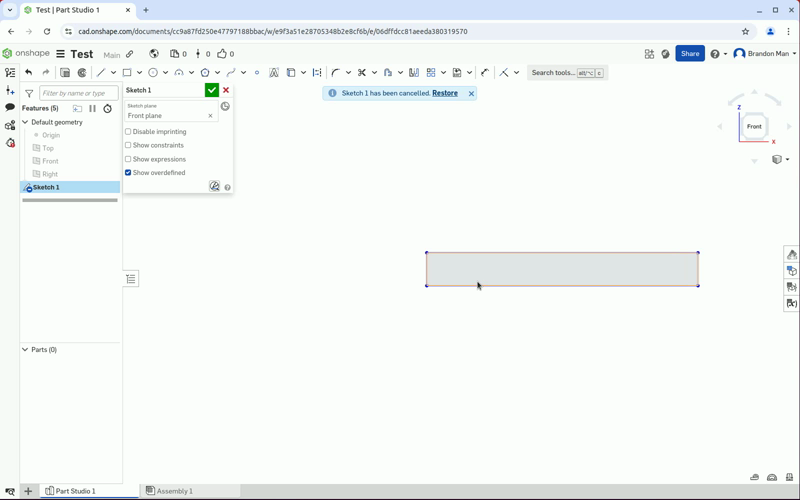
scroll(6)
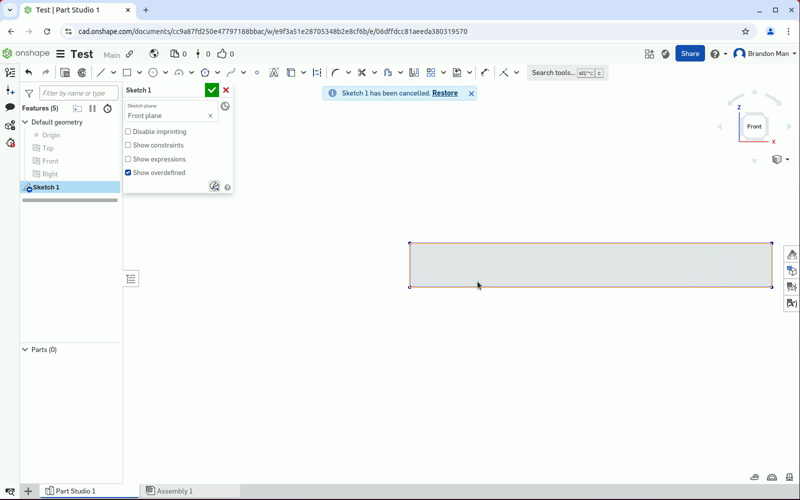
scroll(6)
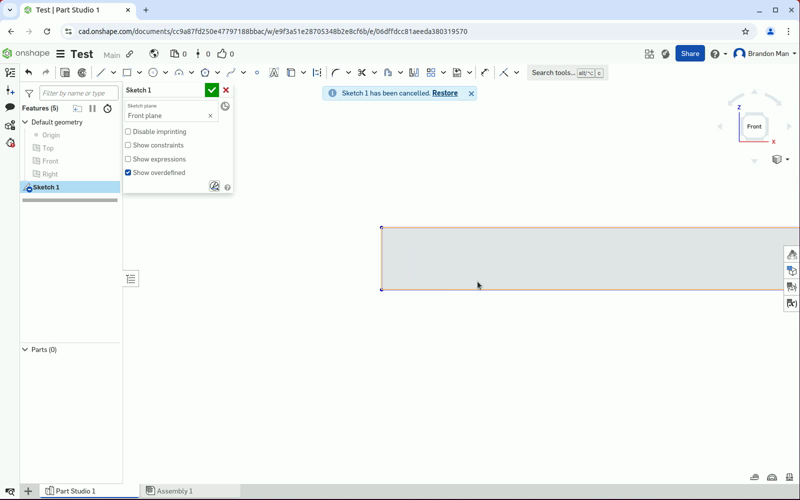
scroll(6)
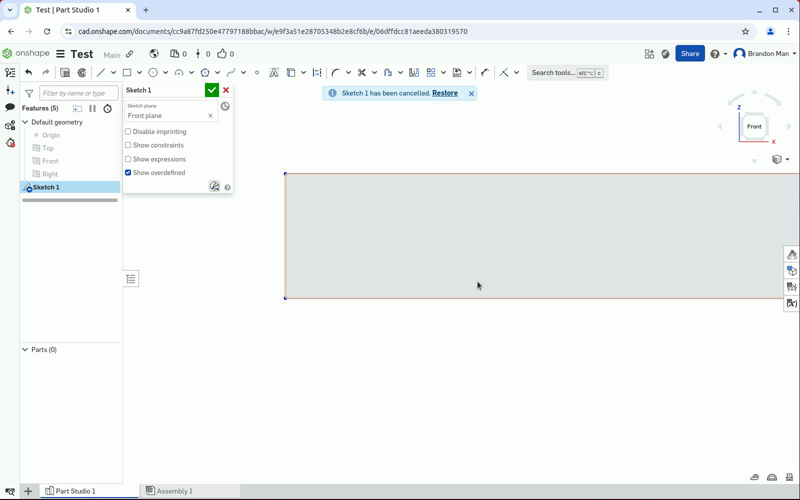
click(477, 281)
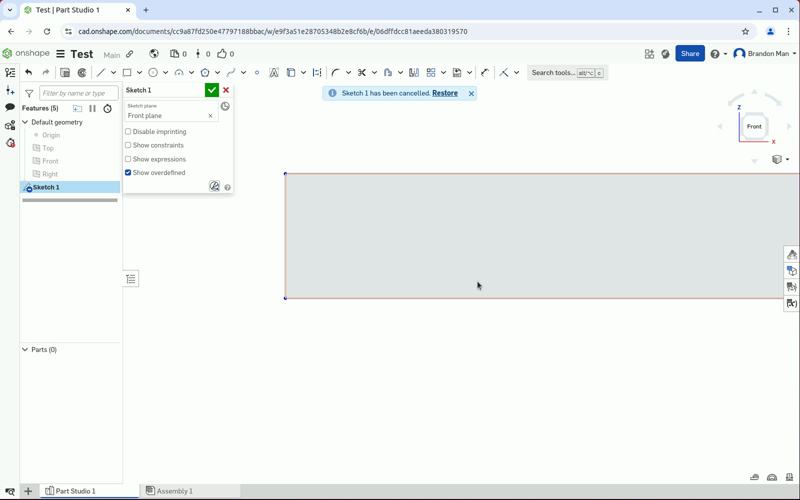
scroll(-6)
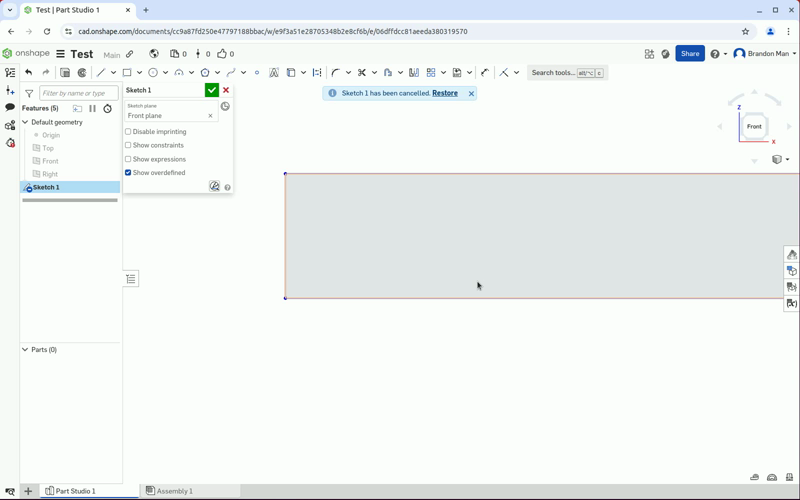
scroll(-6)
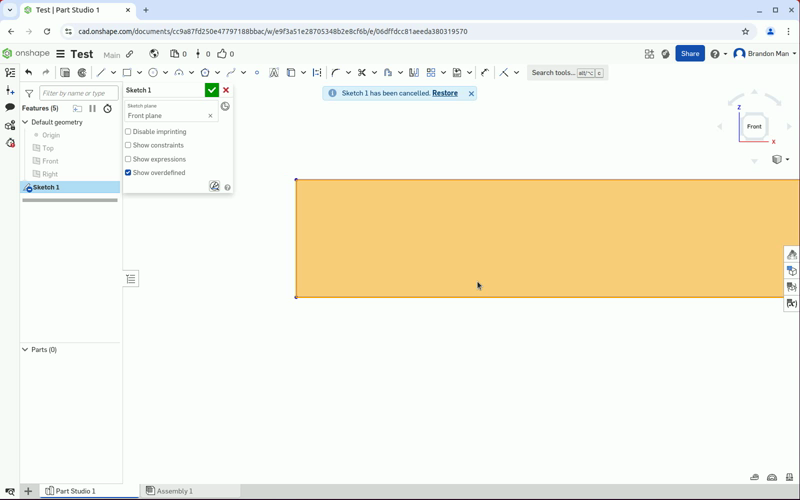
scroll(-6)
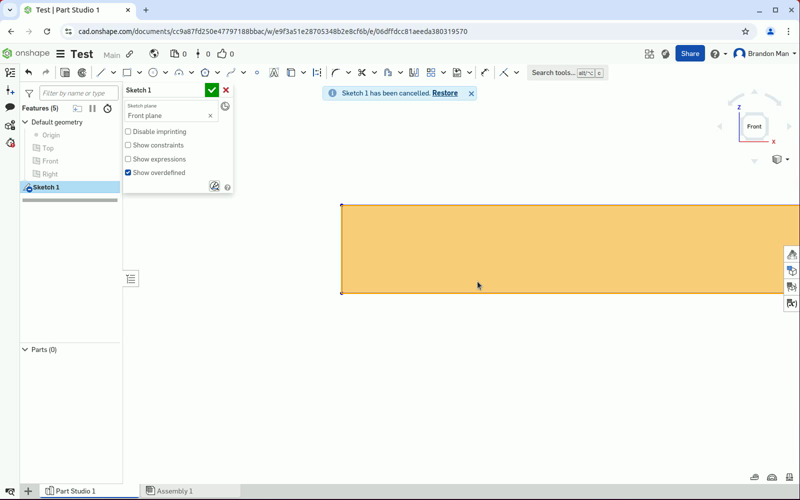
scroll(-6)
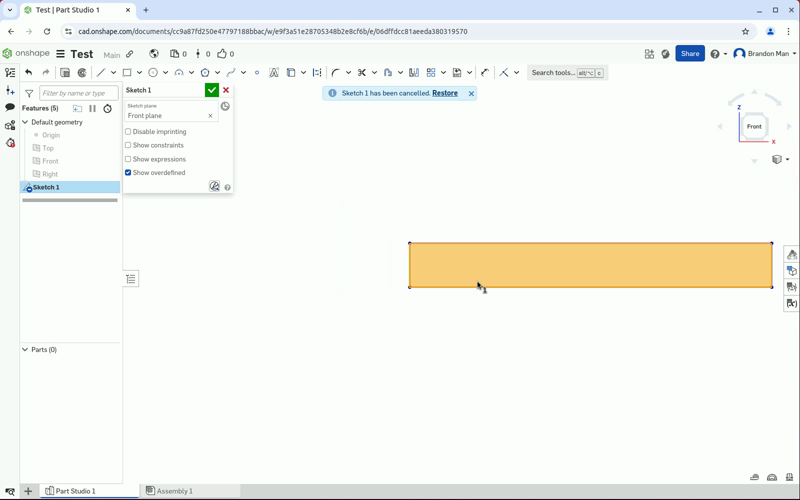
scroll(-6)
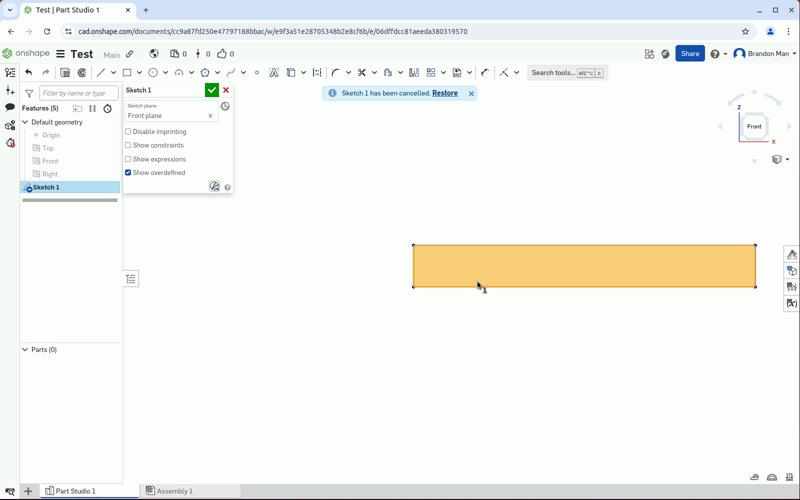
scroll(-6)
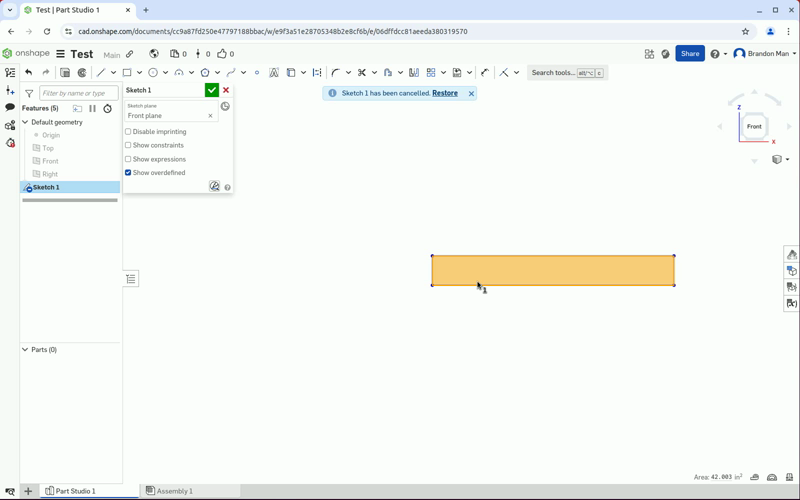
scroll(-6)
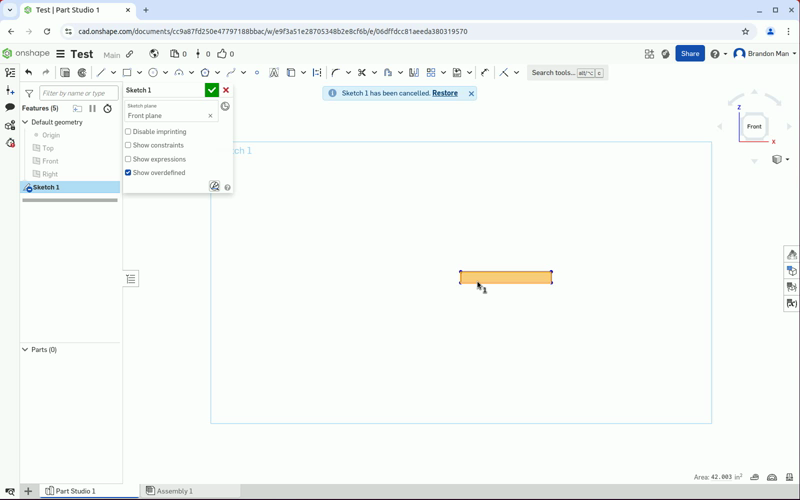
mouse_move(73, 352)
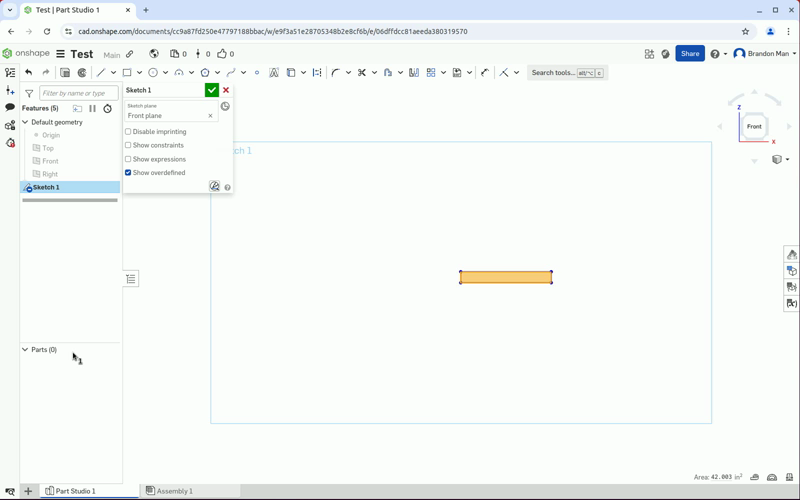
key(shift+y)
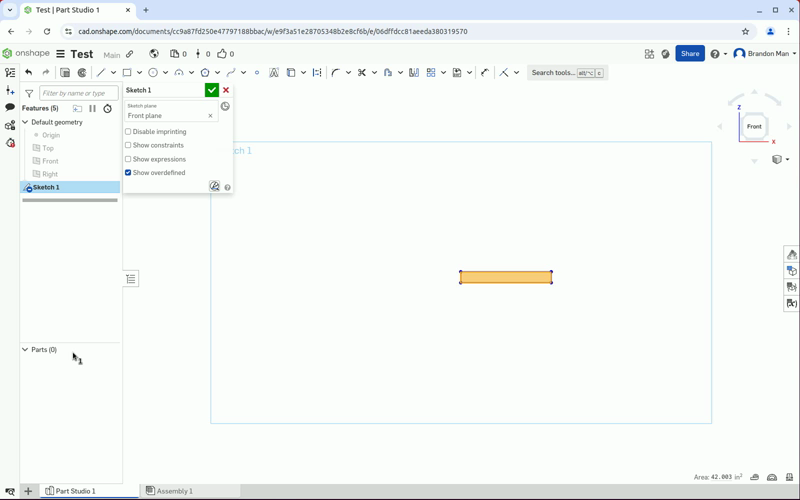
key(shift+e)
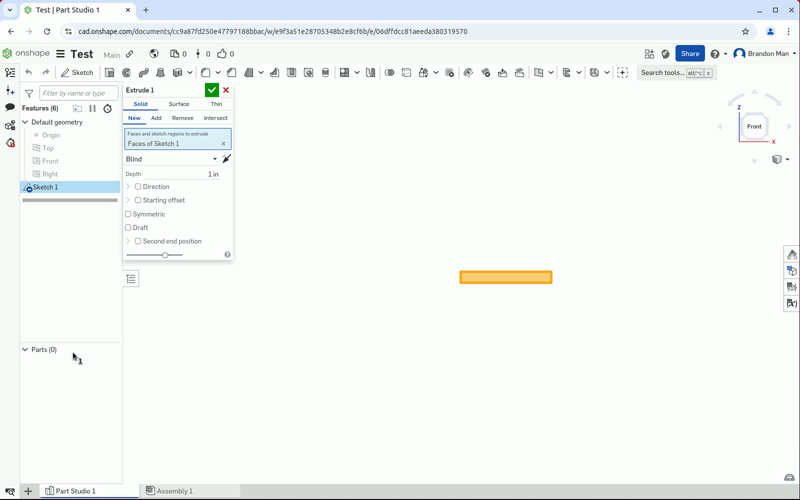
mouse_move(143, 106)
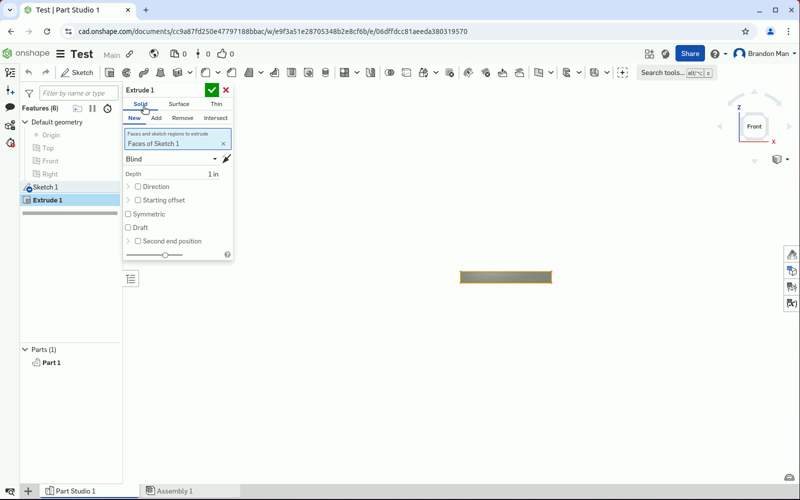
click(143, 106)
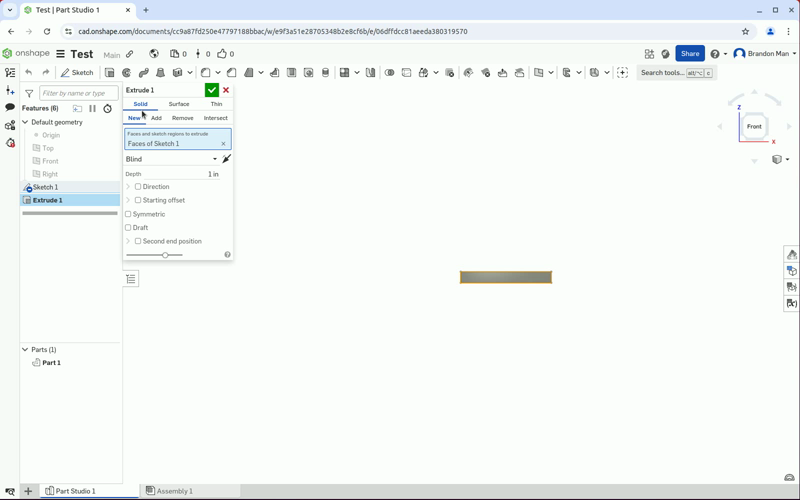
mouse_move(137, 120)
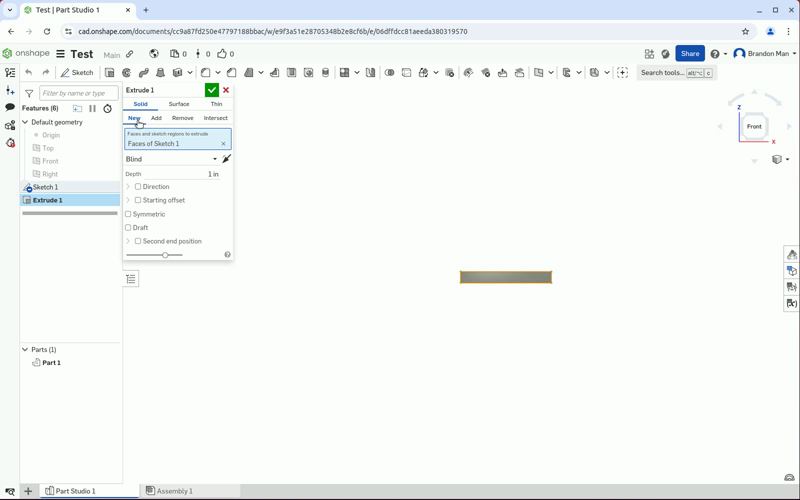
click(137, 120)
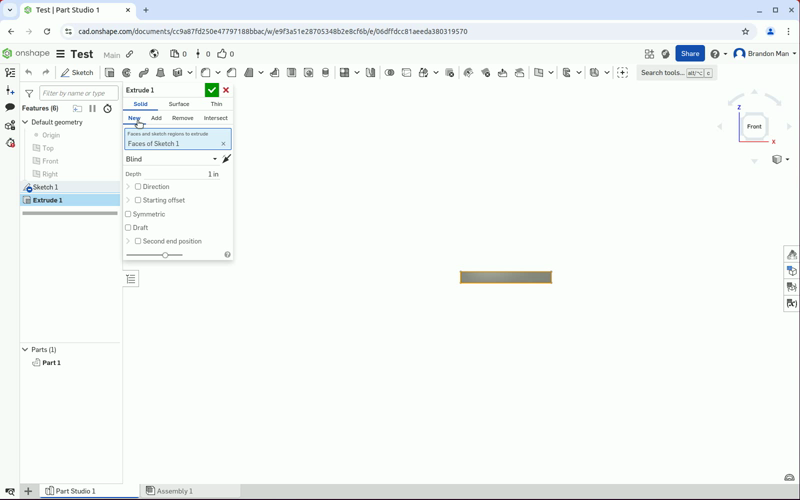
key(tab, 4)
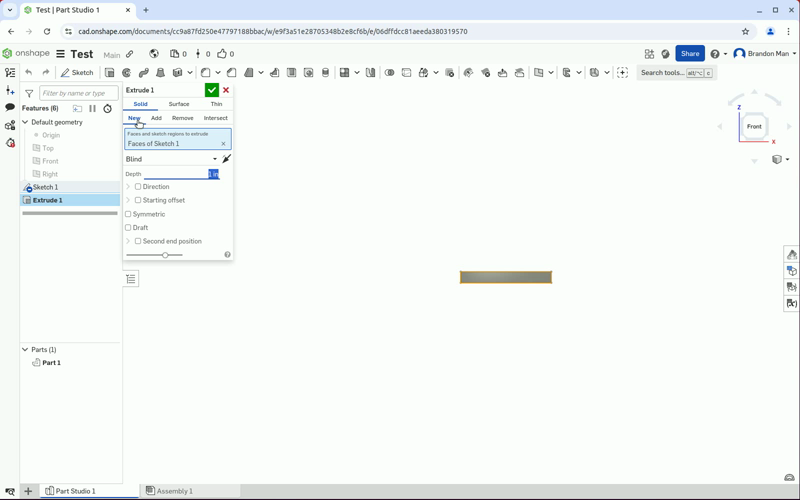
text(-11.554)
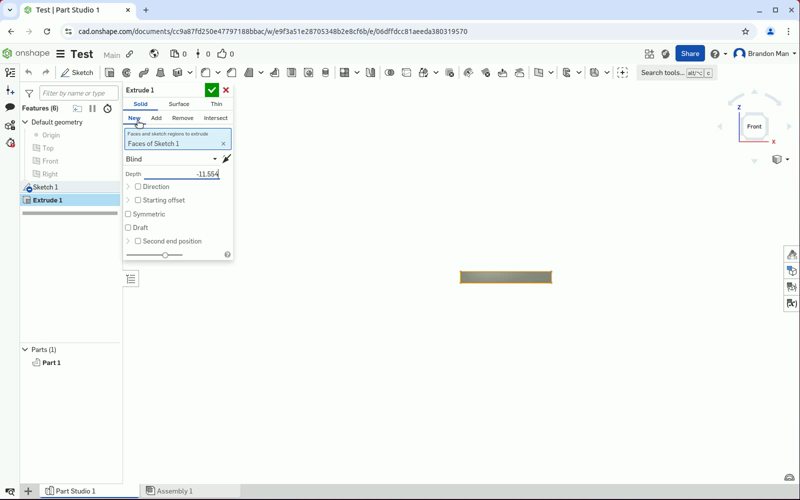
key(enter)
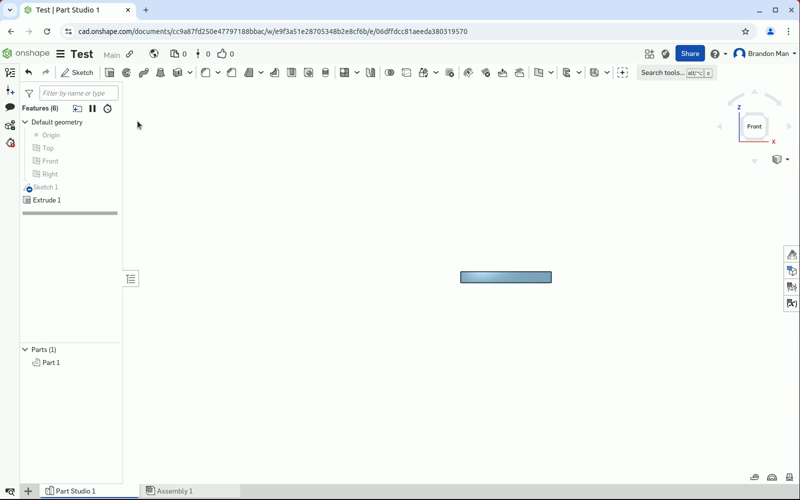
key(shift+h)
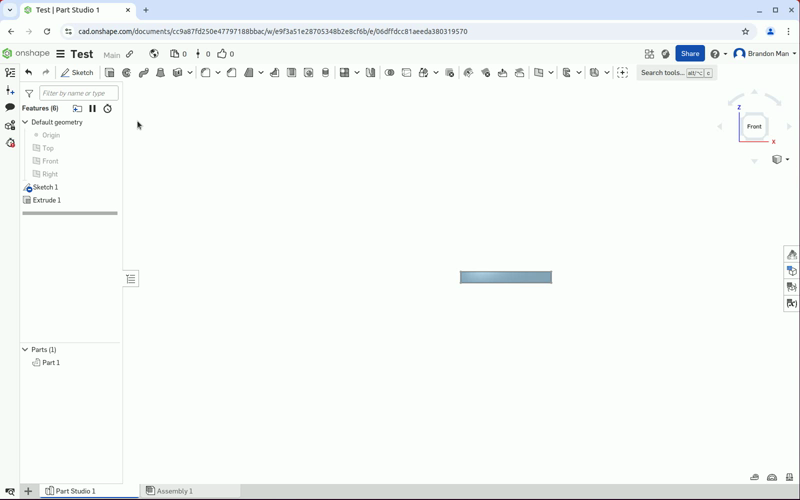
key(shift+h)
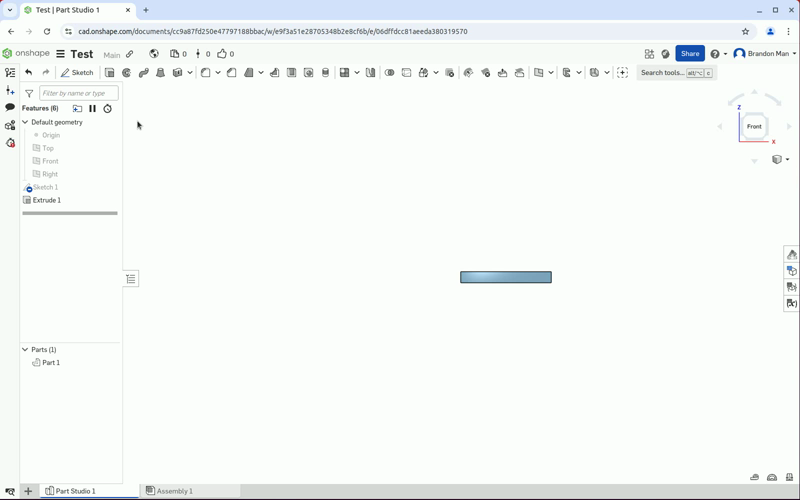
mouse_move(73, 189)
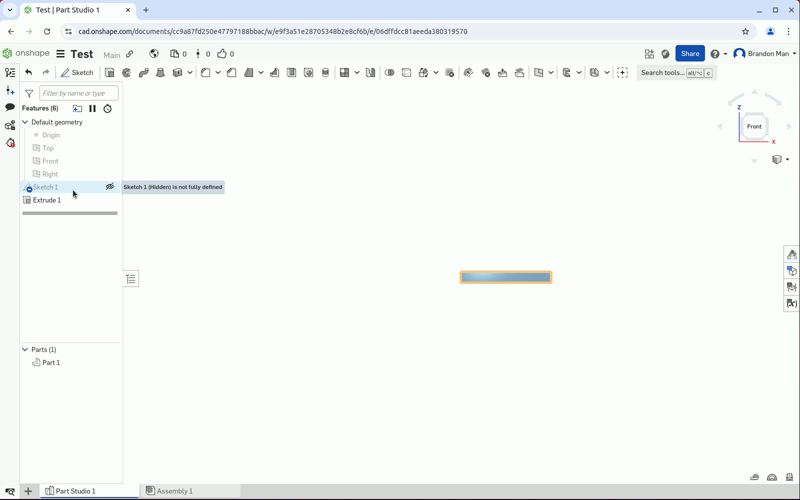
click(73, 189)
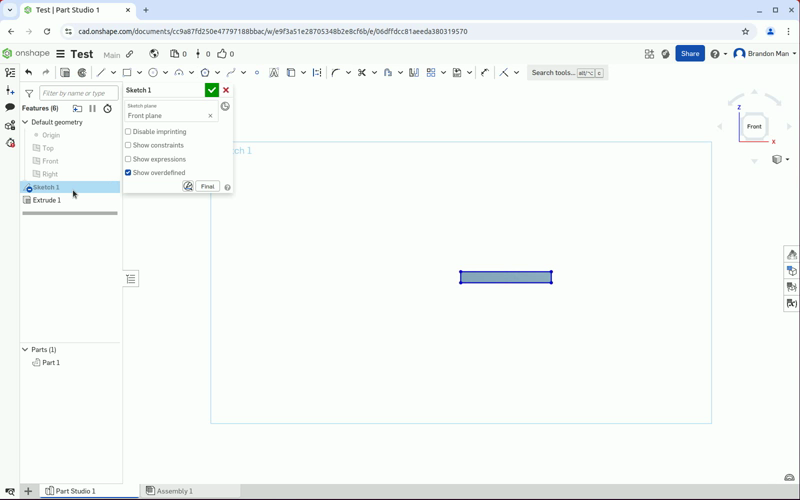
mouse_move(229, 92)
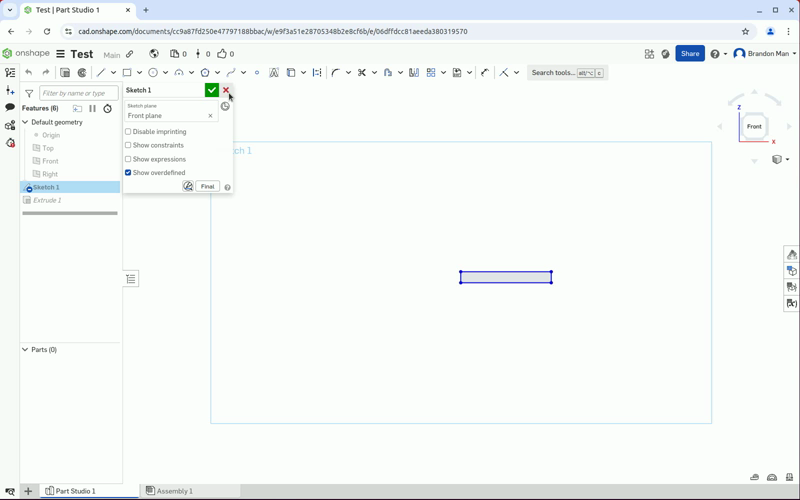
click(229, 92)
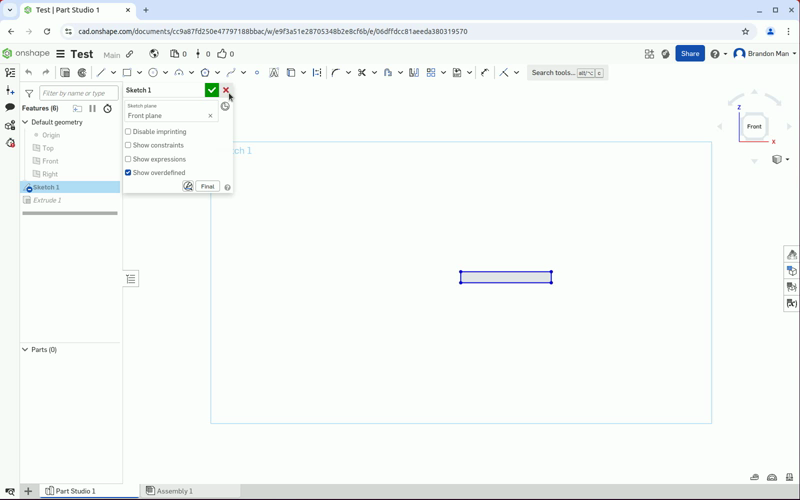
key(shift+s)
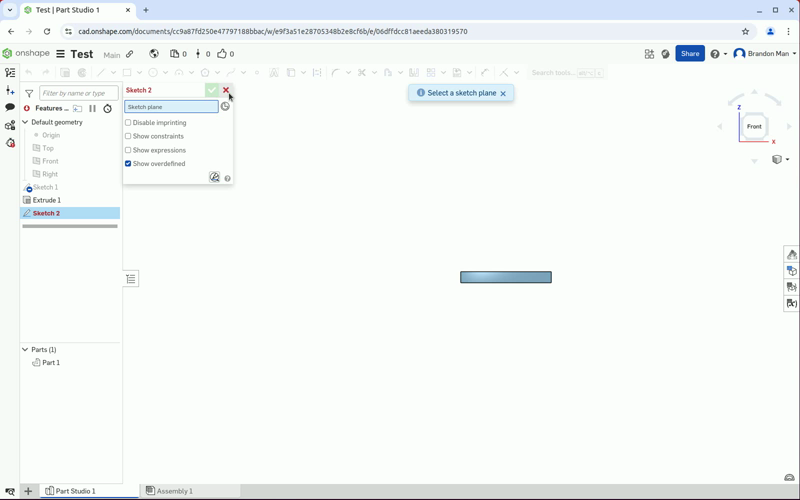
mouse_move(73, 163)
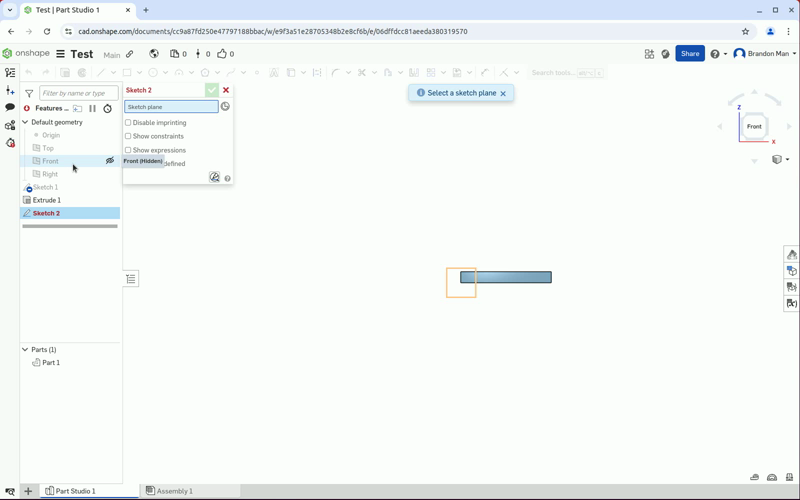
click(73, 163)
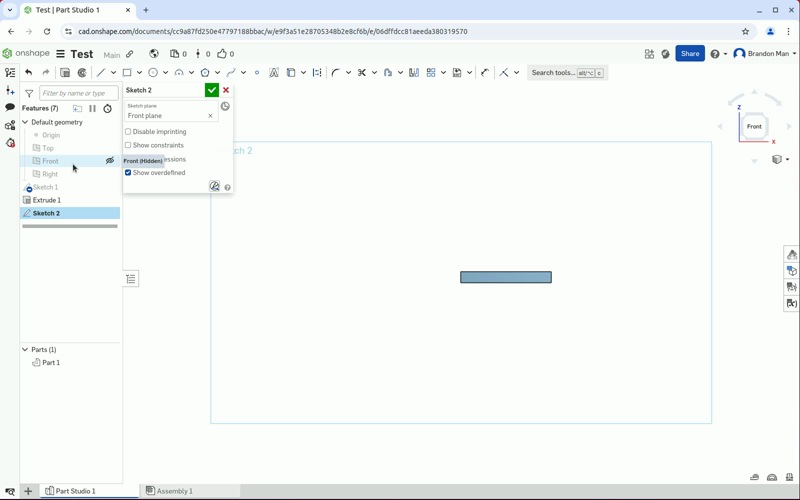
mouse_move(73, 352)
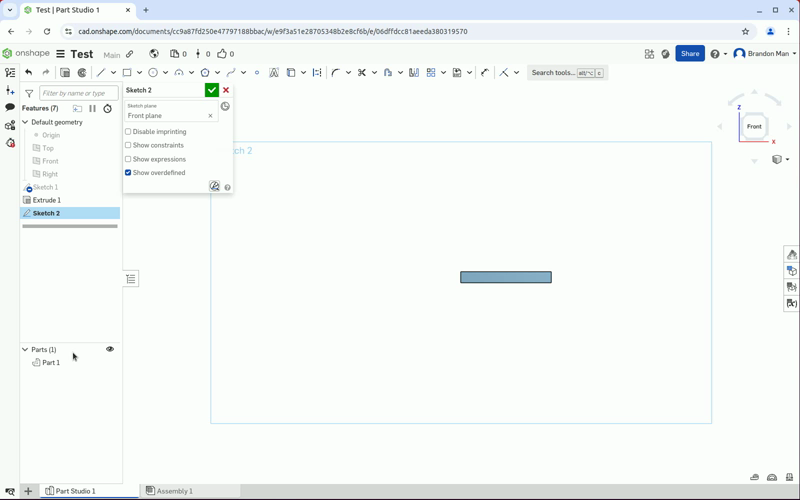
key(y)
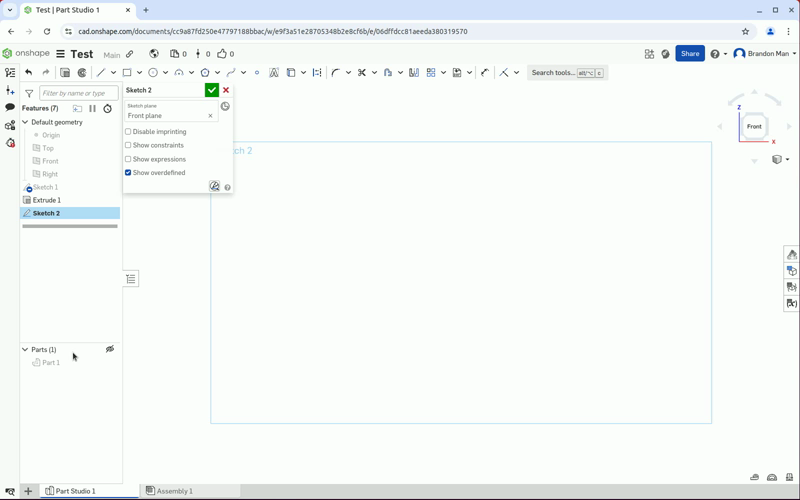
key(l)
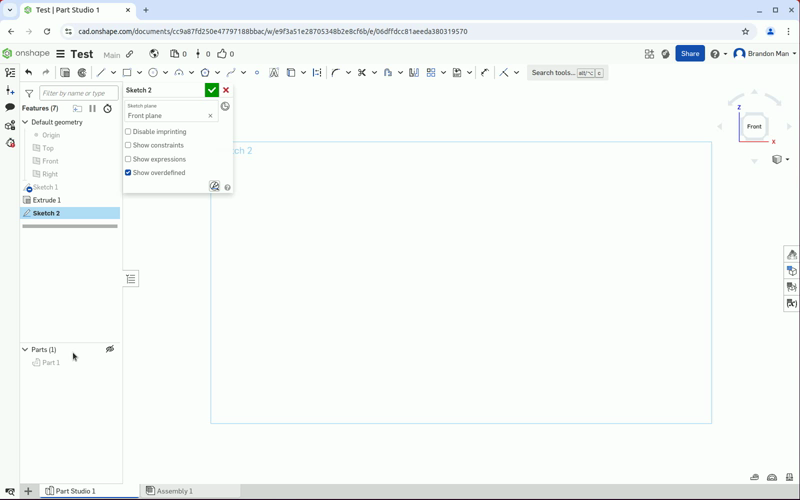
key_down(shift)
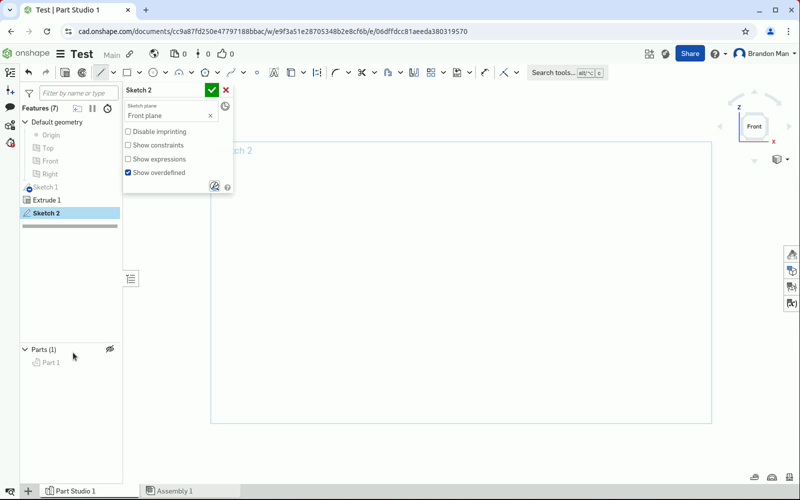
mouse_move(460, 271)
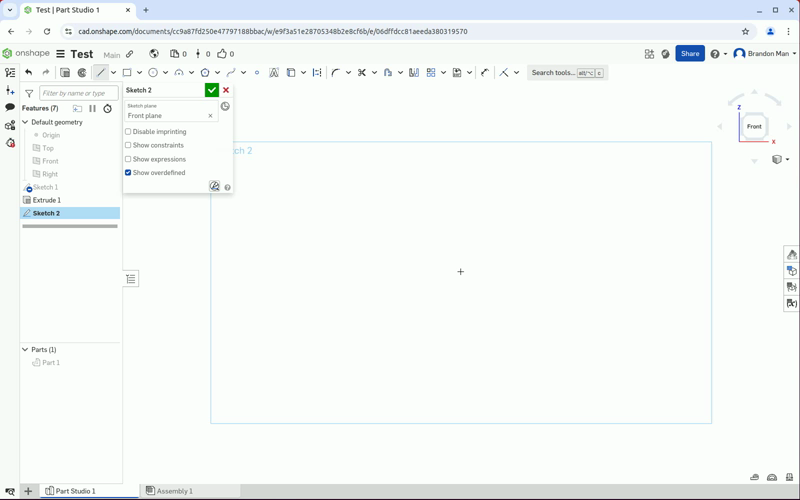
click(460, 271)
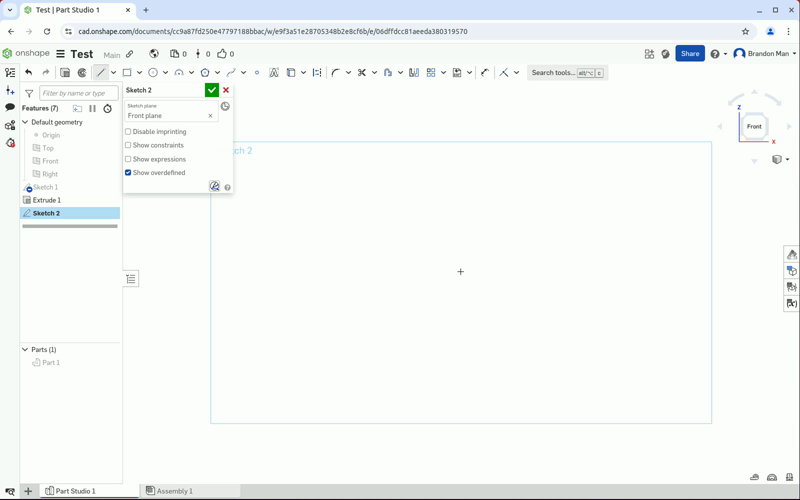
key_up(shift)
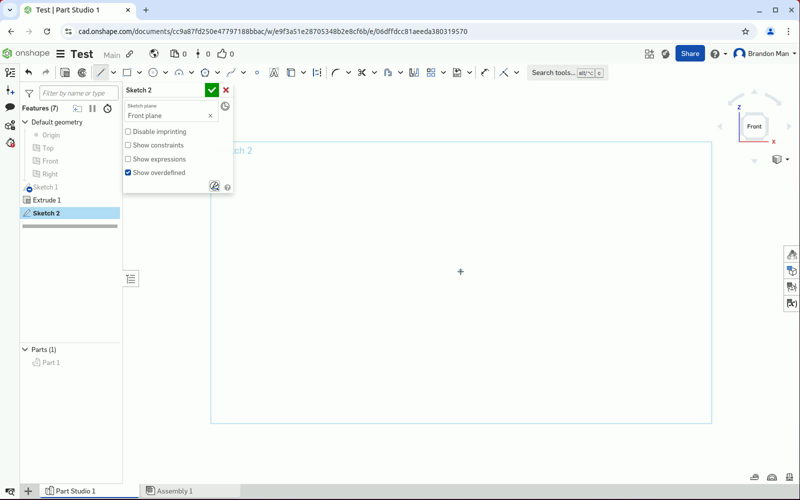
key_down(shift)
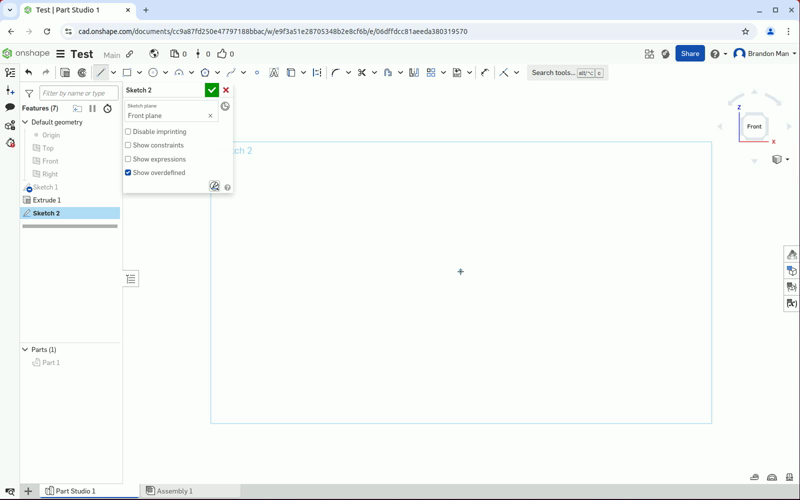
mouse_move(551, 271)
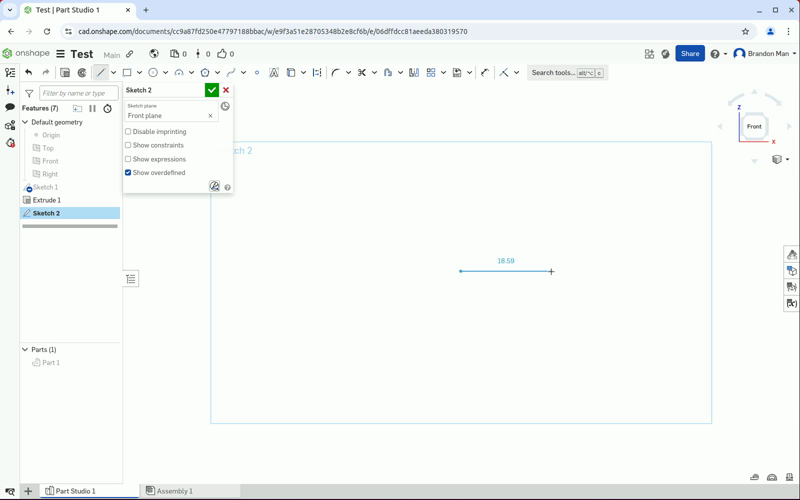
click(551, 271)
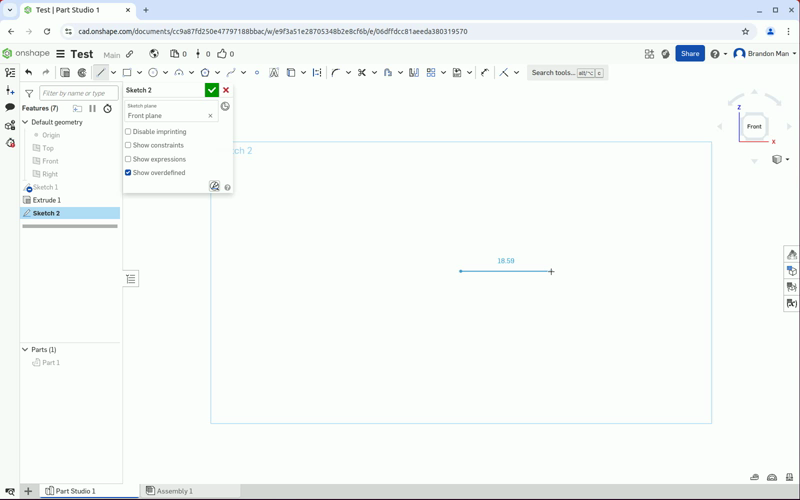
key_up(shift)
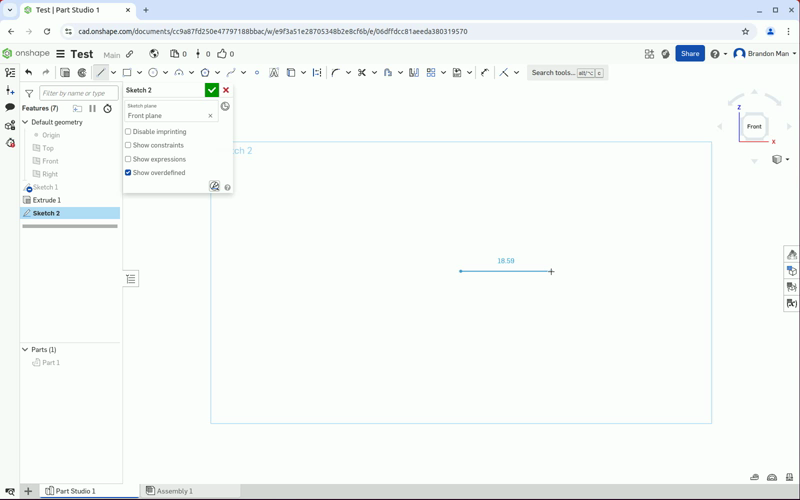
key(esc)
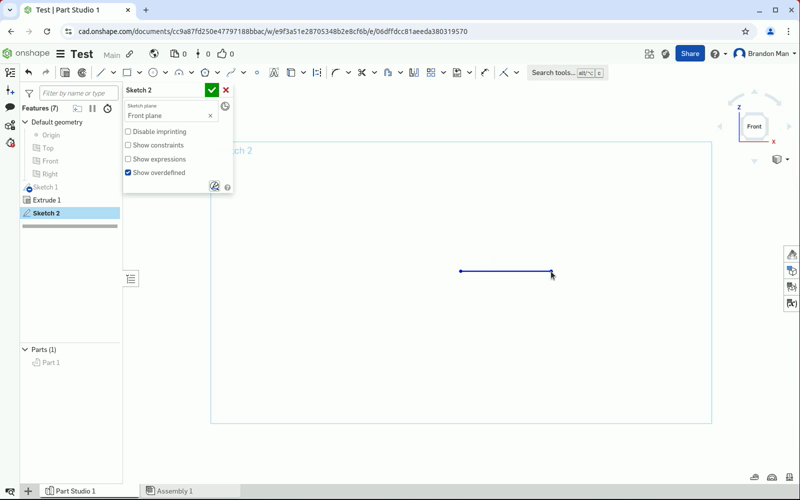
key(a)
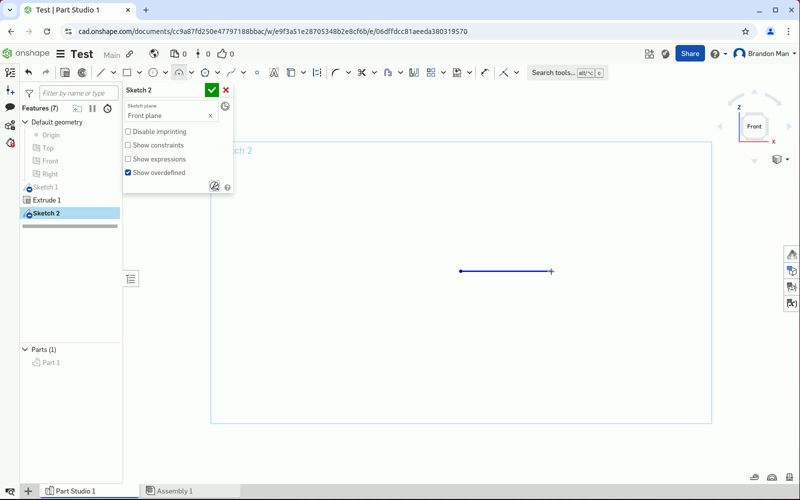
mouse_move(551, 271)
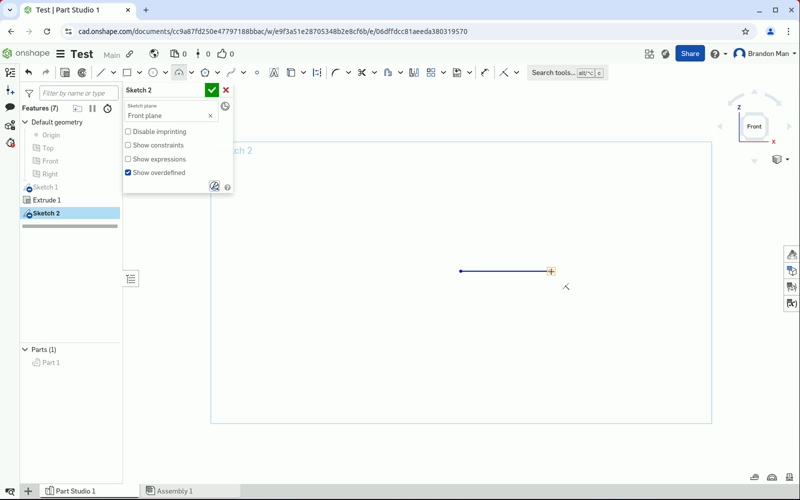
click(551, 271)
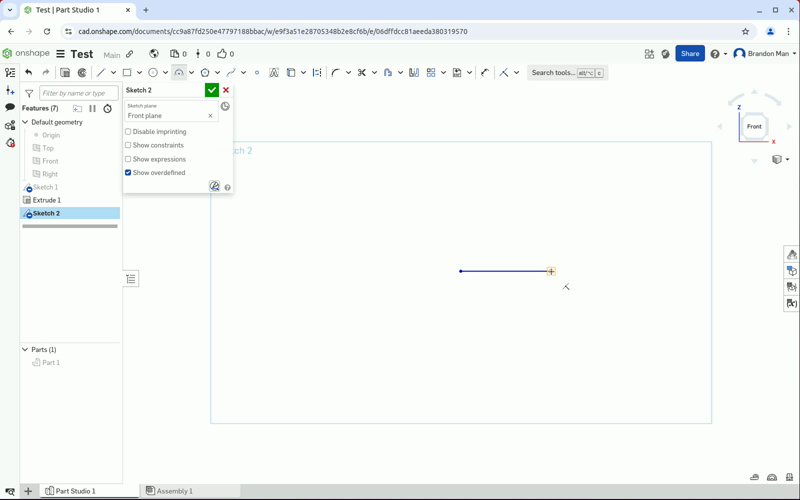
key_down(shift)
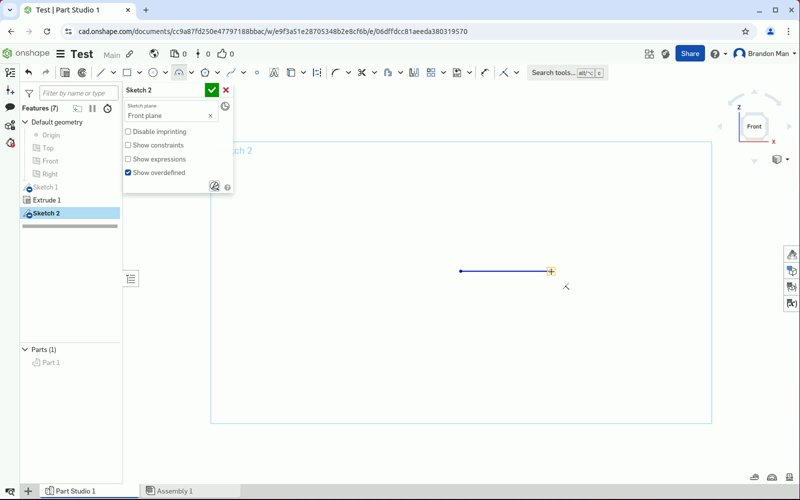
mouse_move(528, 248)
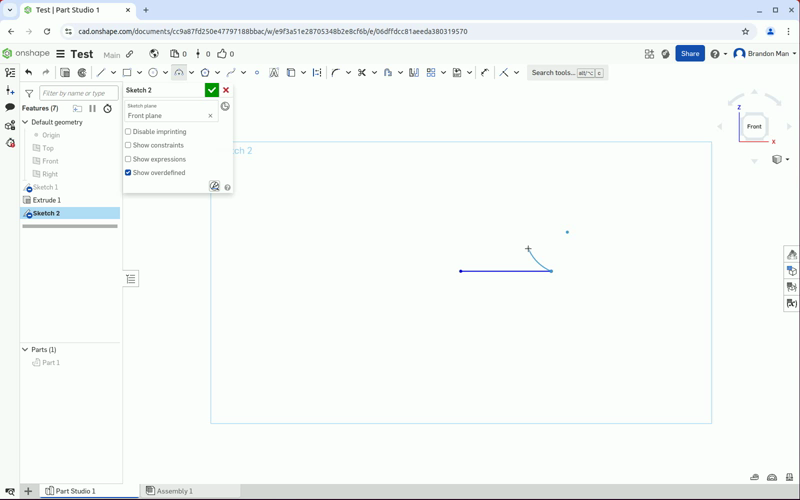
click(528, 248)
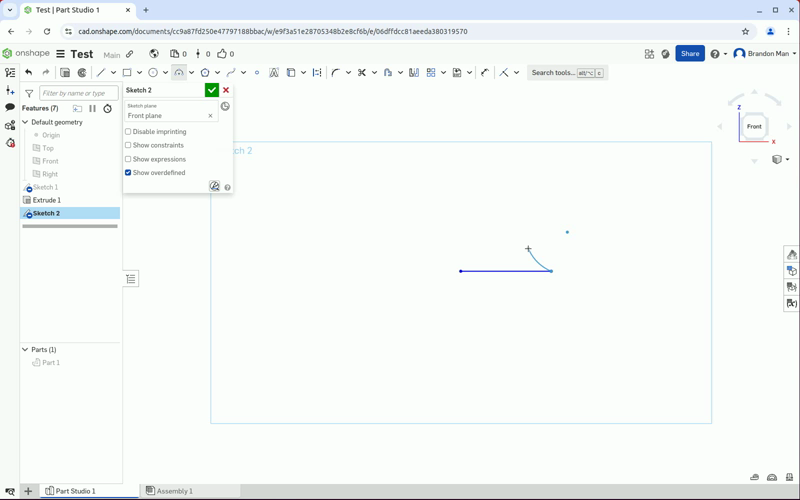
mouse_move(535, 264)
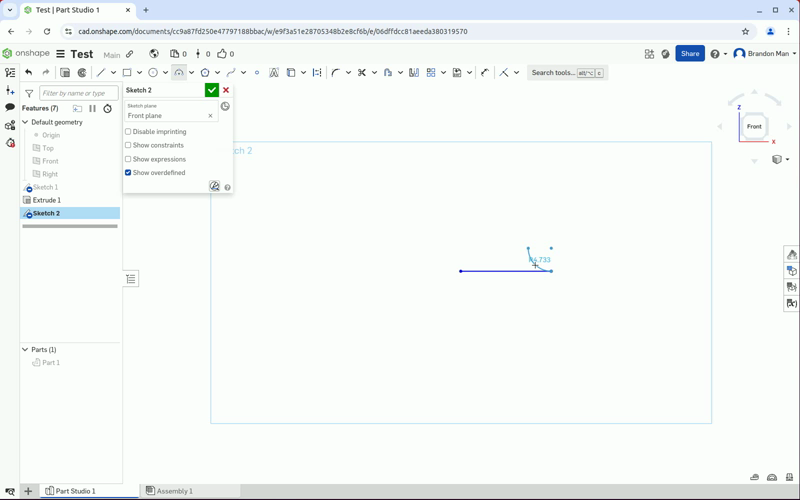
click(535, 264)
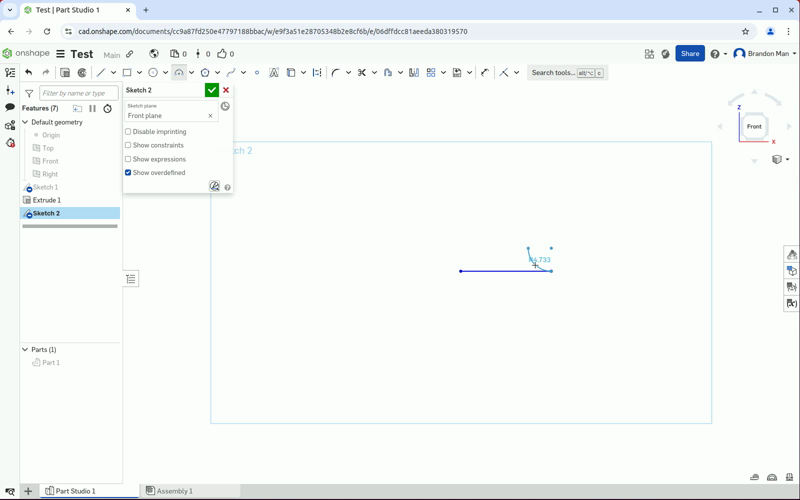
key_up(shift)
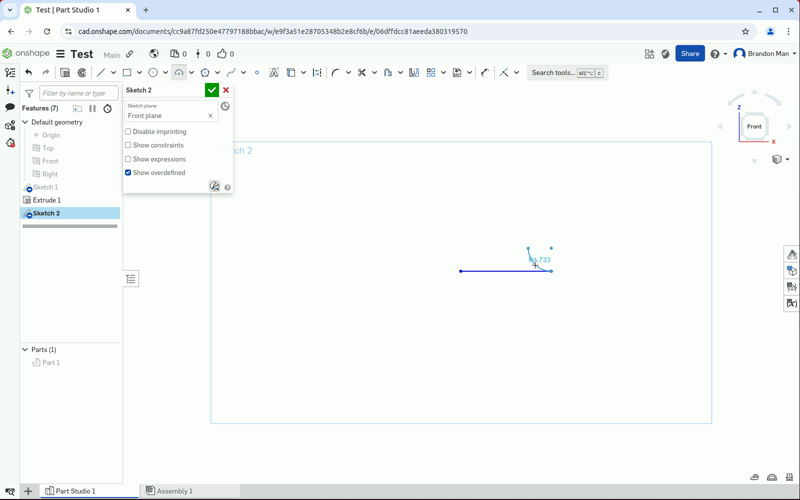
key(esc)
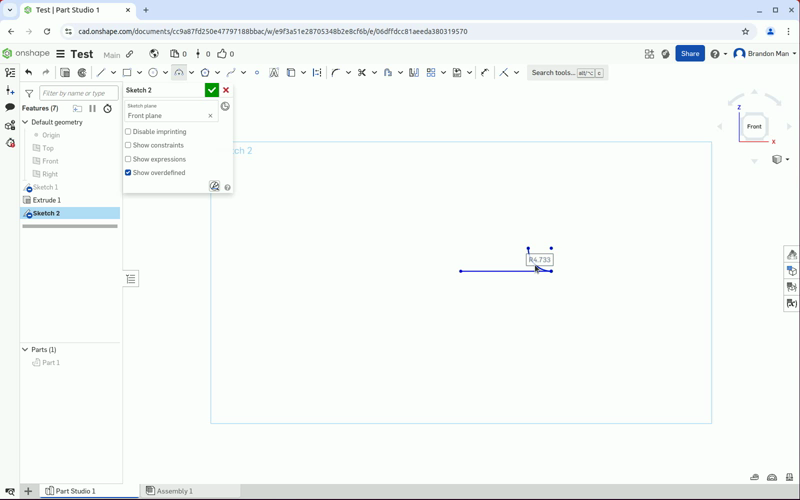
key(l)
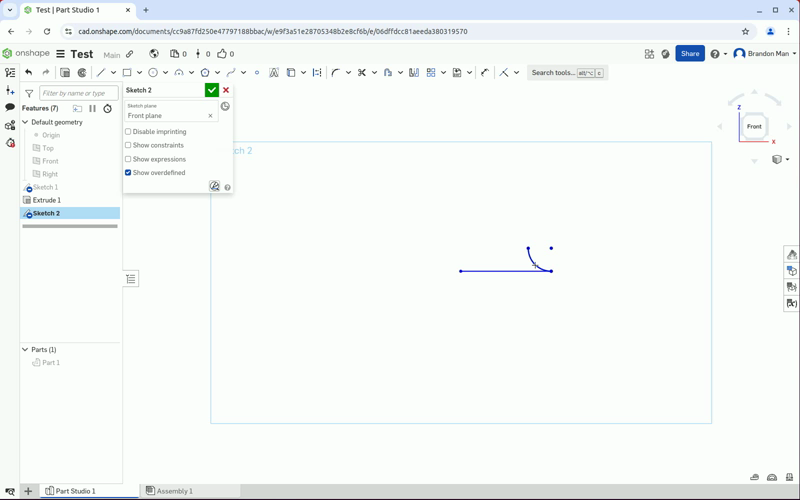
mouse_move(528, 248)
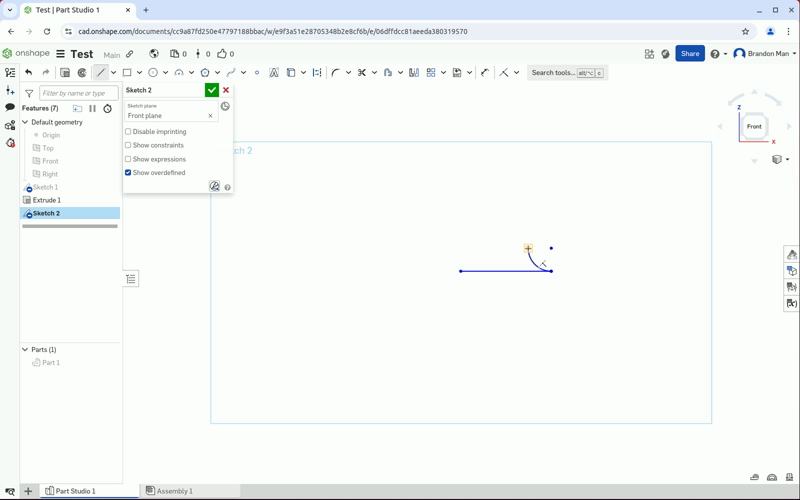
click(528, 248)
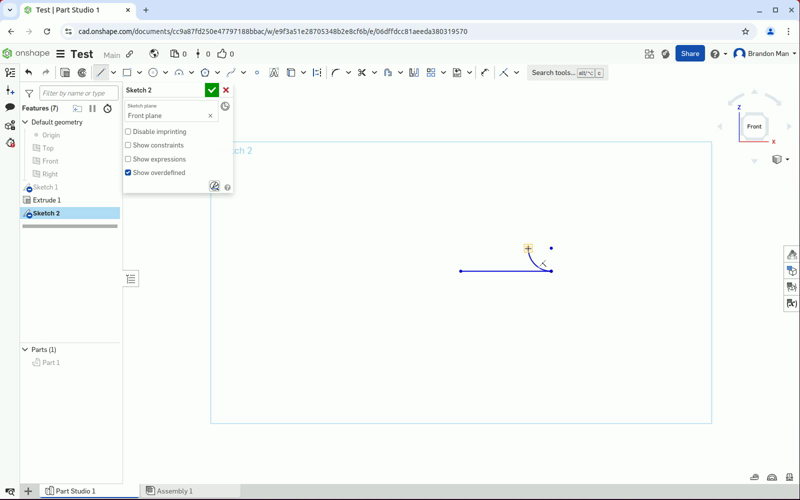
key_down(shift)
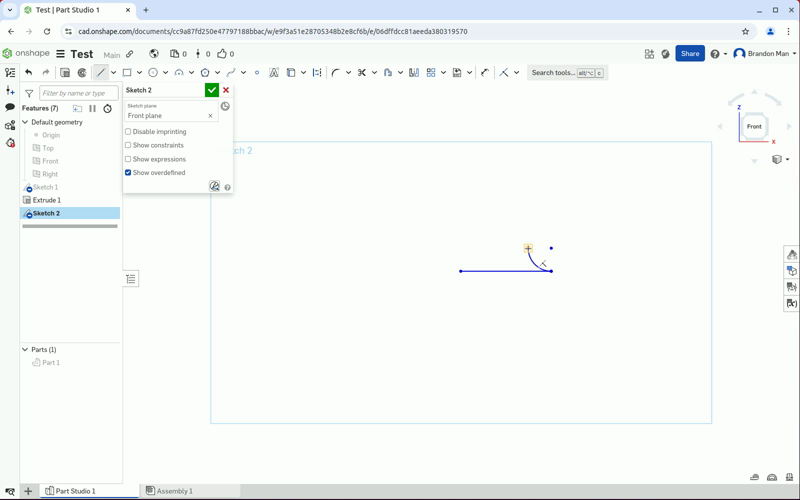
mouse_move(558, 248)
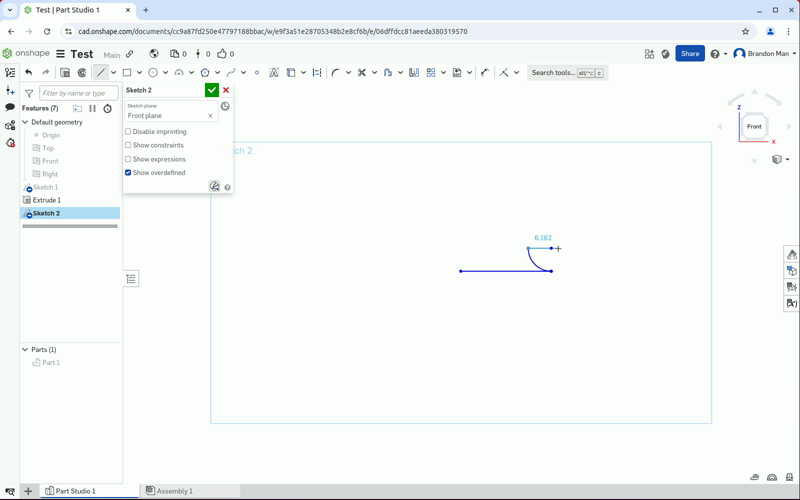
mouse_move(528, 192)
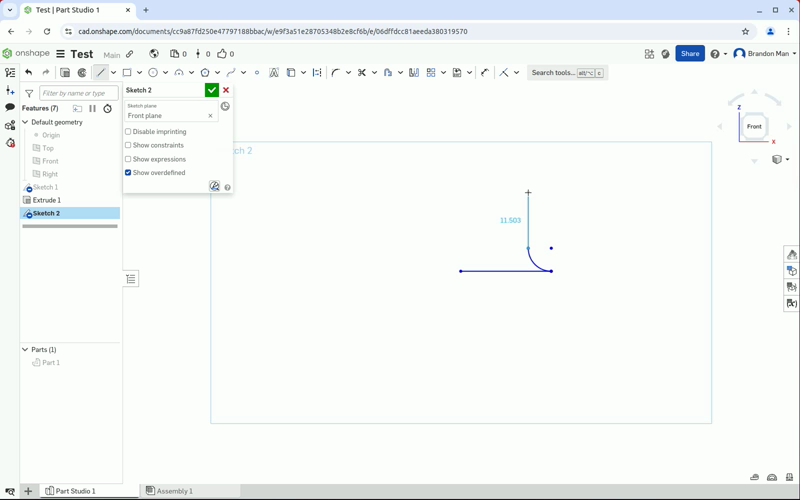
click(528, 192)
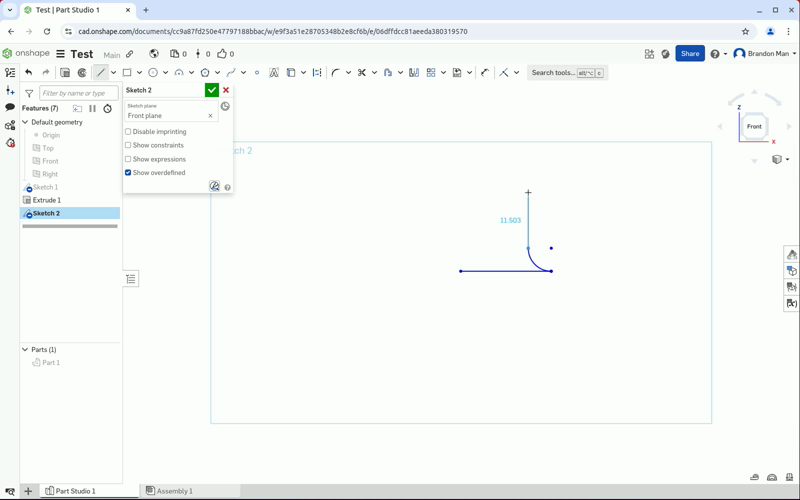
key_up(shift)
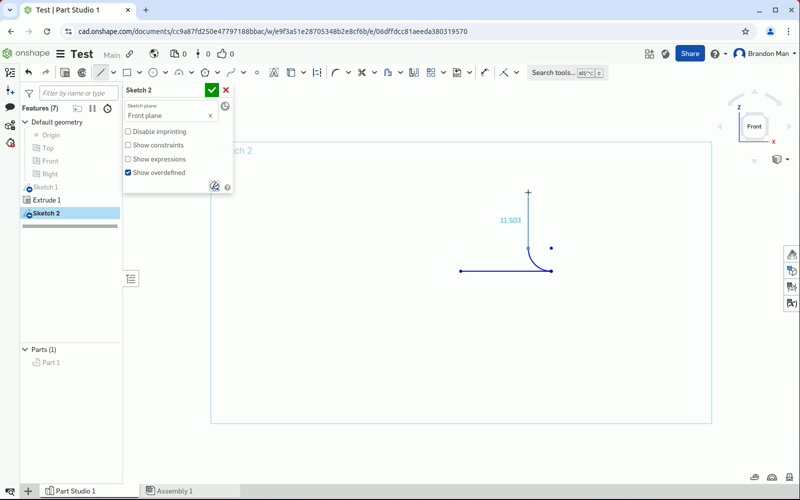
key(esc)
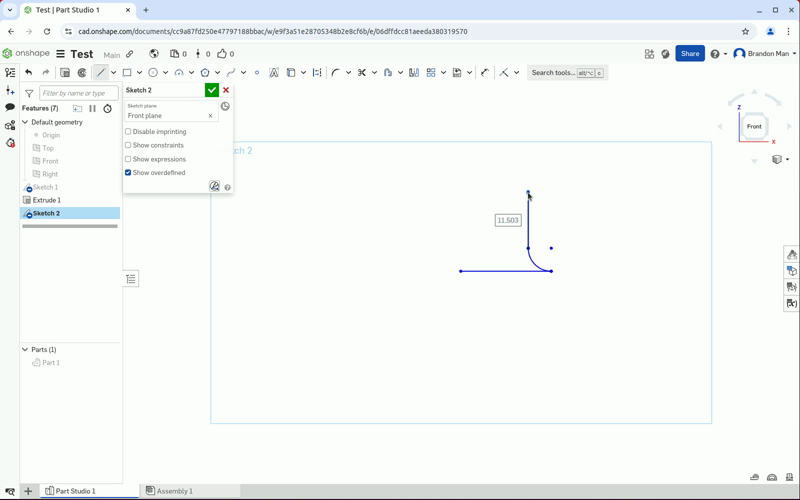
key(a)
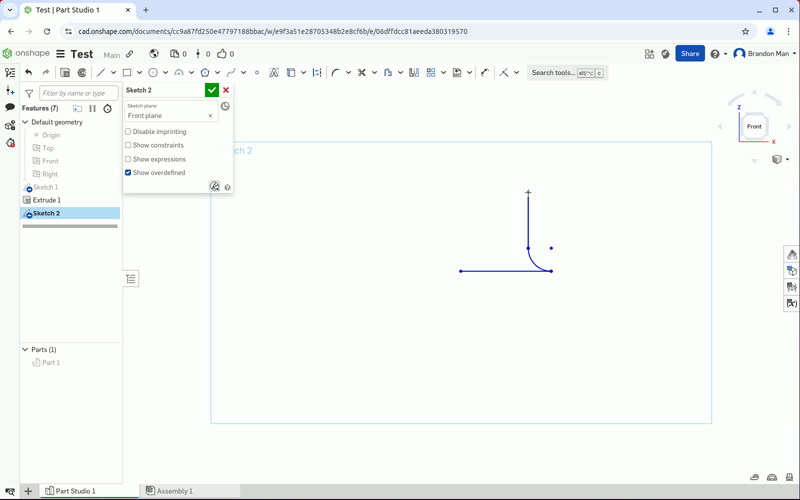
mouse_move(528, 192)
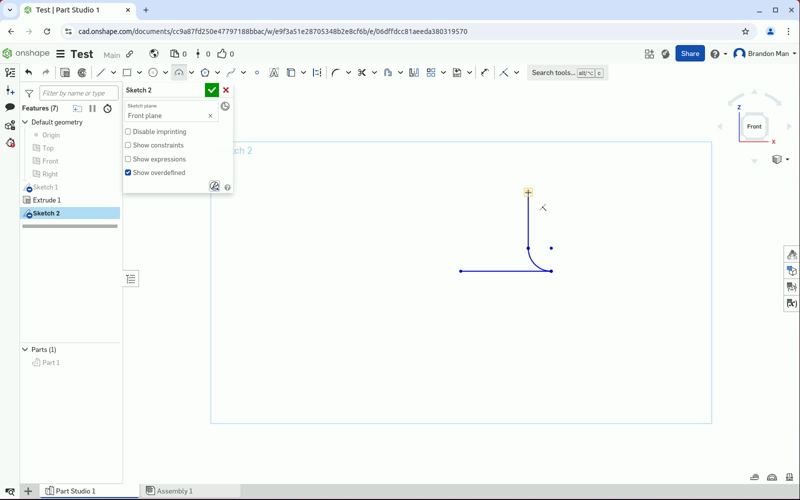
click(528, 192)
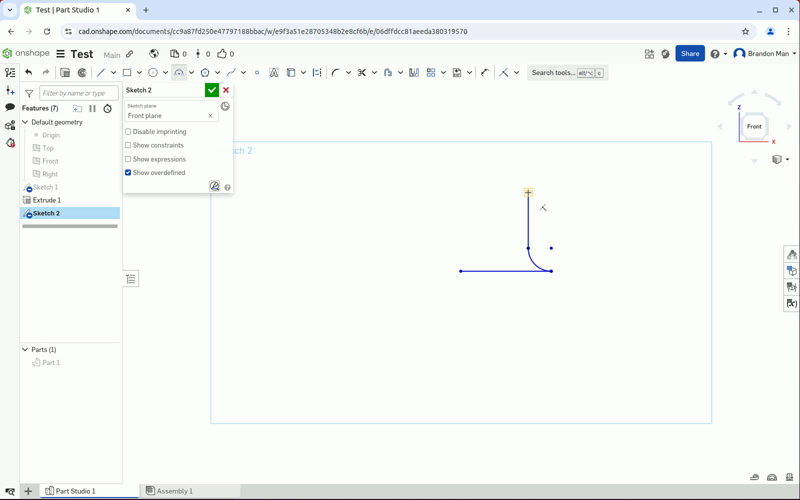
key_down(shift)
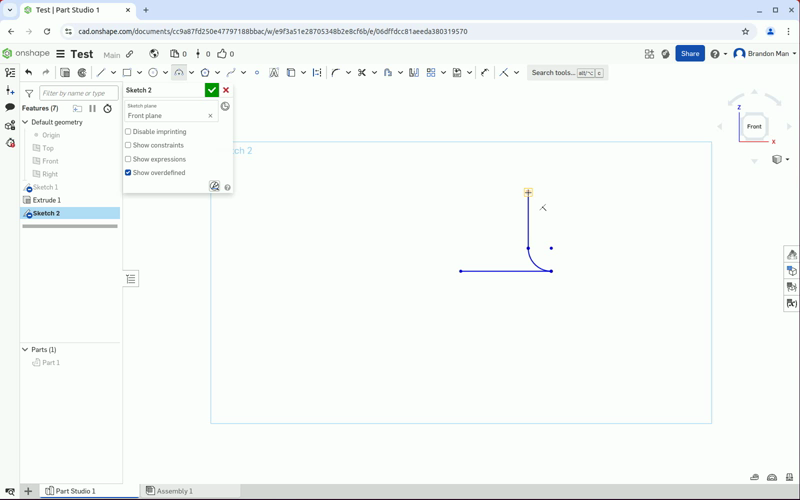
mouse_move(483, 192)
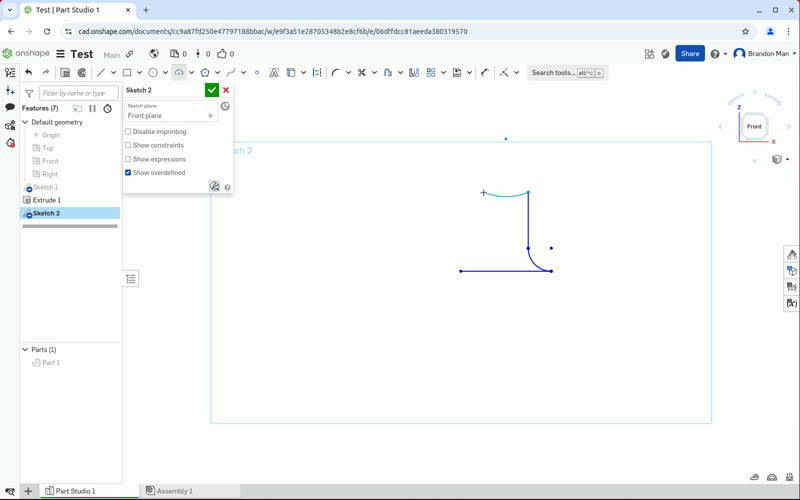
click(483, 192)
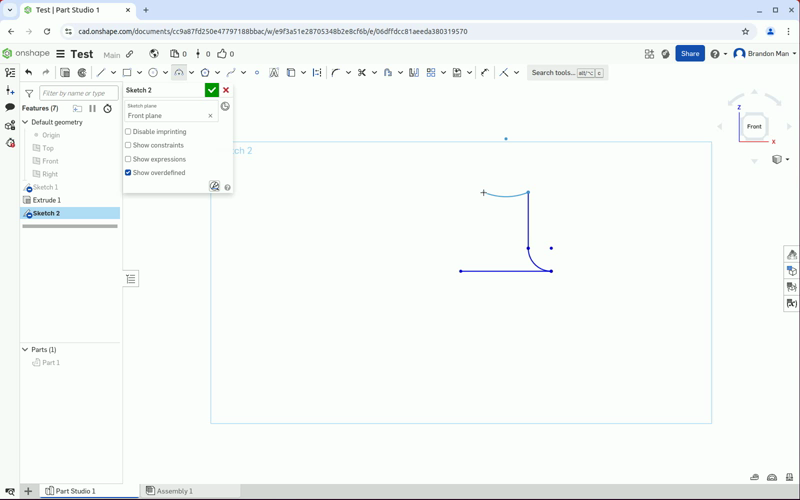
mouse_move(506, 214)
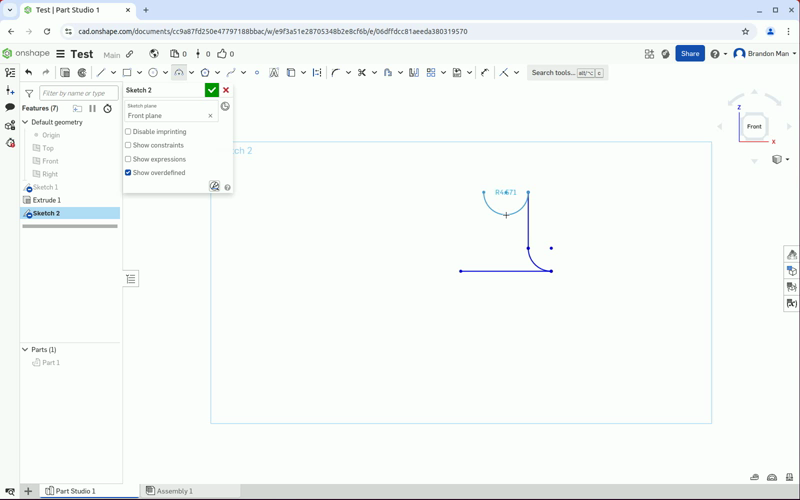
click(506, 214)
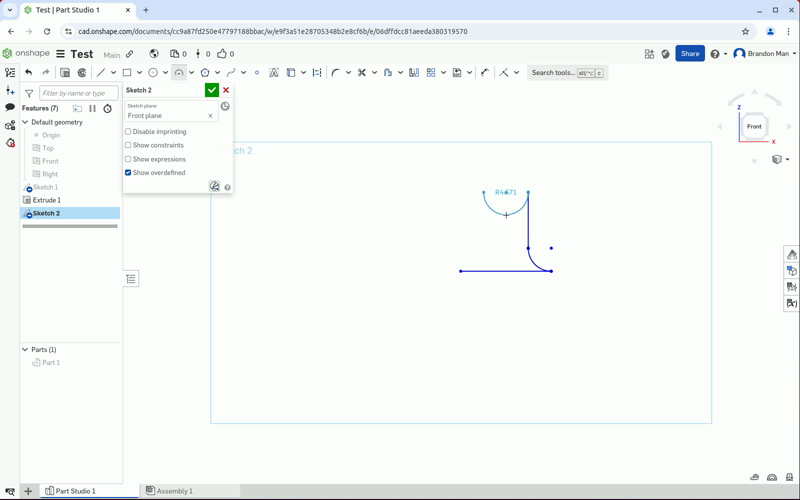
key_up(shift)
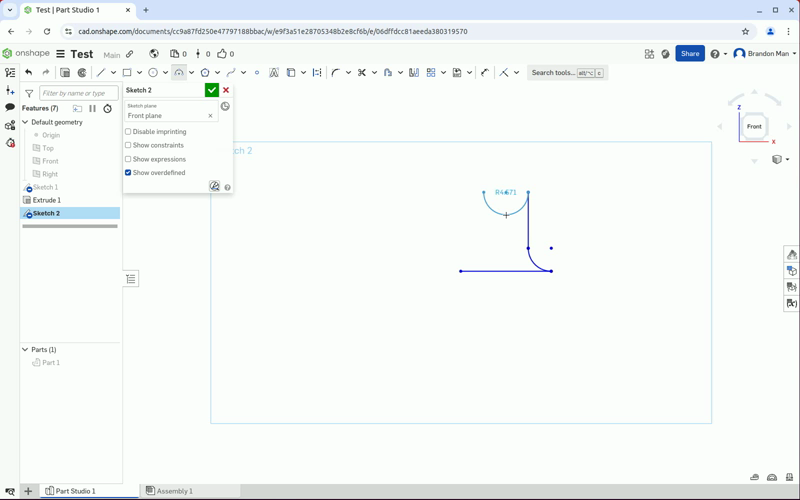
key(esc)
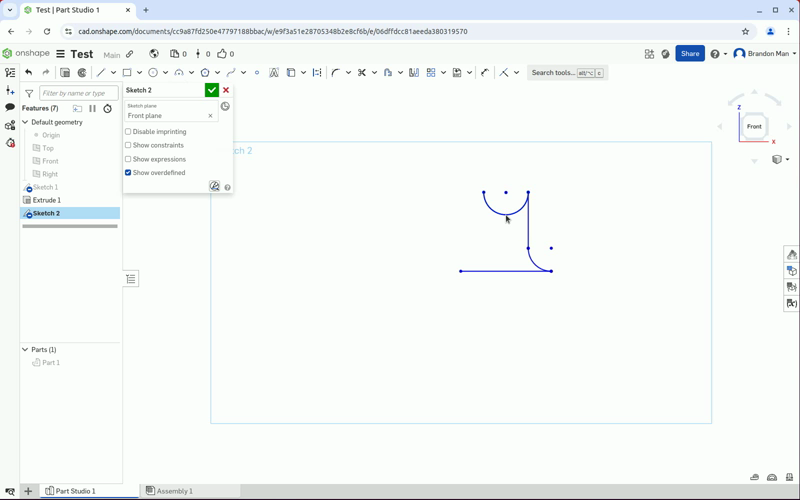
key(l)
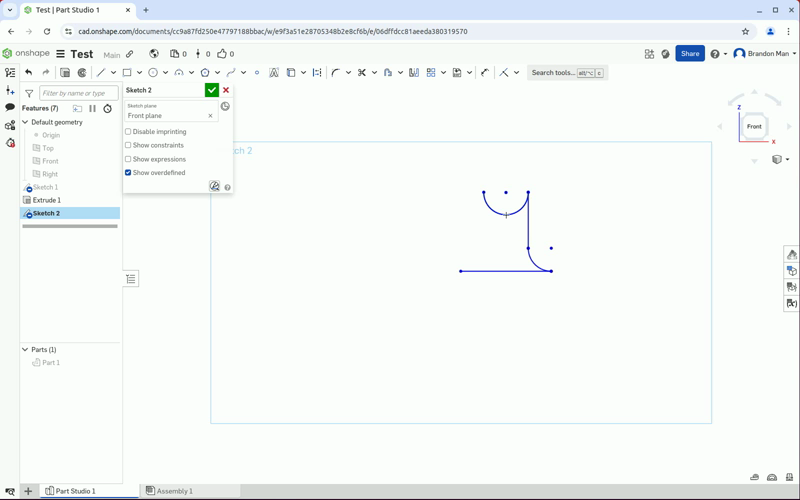
mouse_move(483, 192)
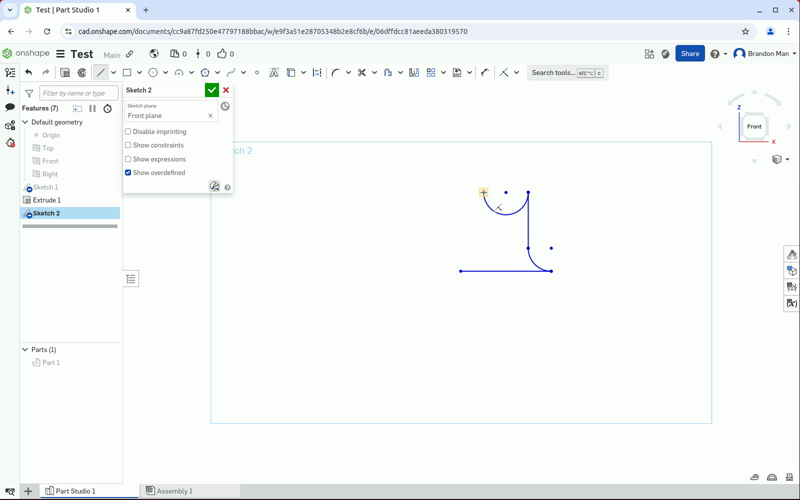
click(483, 192)
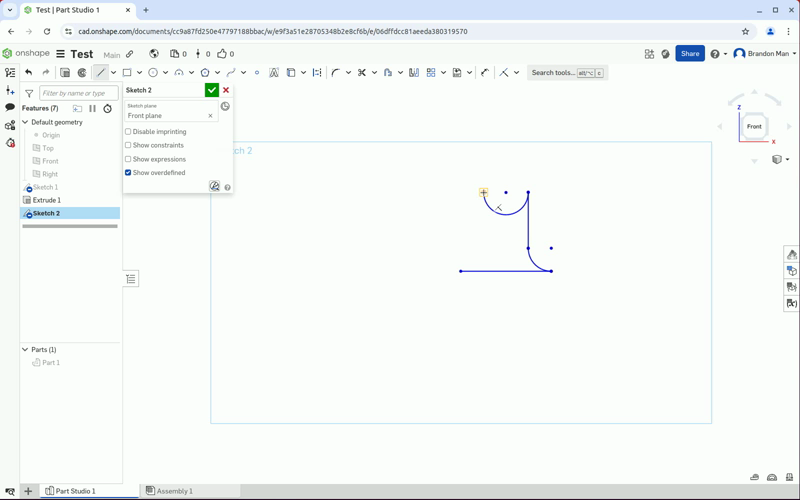
key_down(shift)
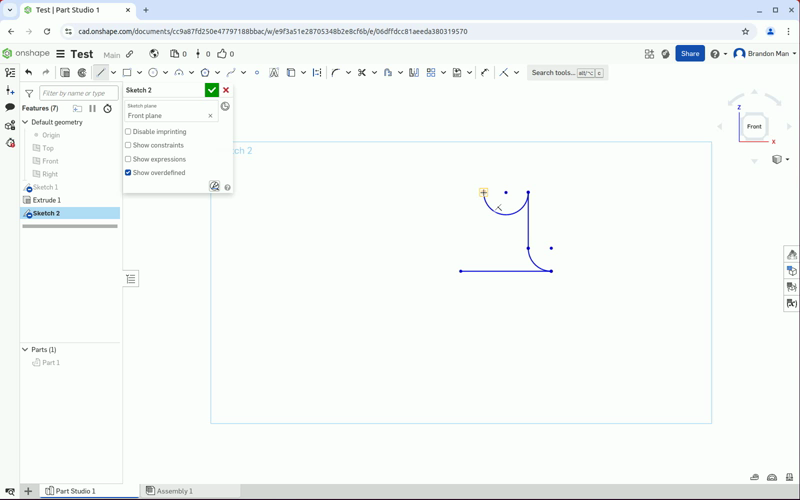
mouse_move(513, 192)
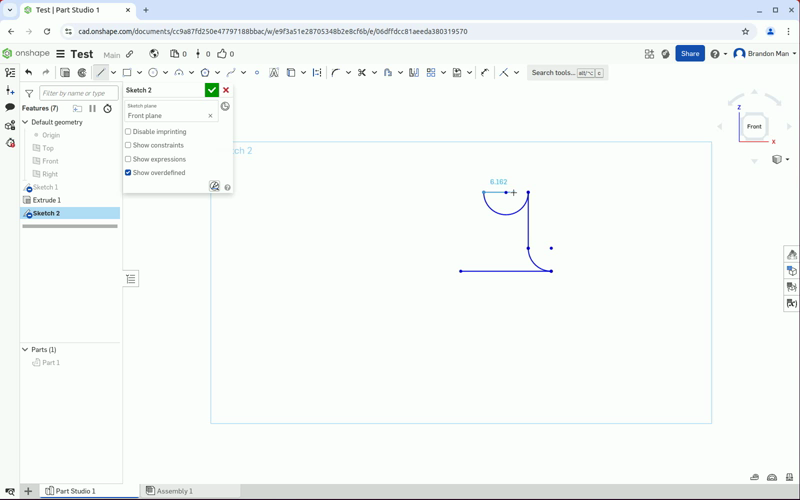
mouse_move(483, 248)
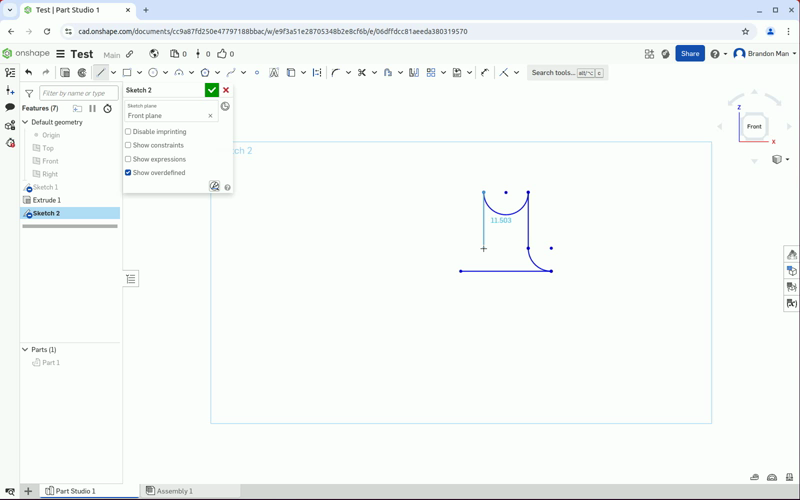
click(483, 248)
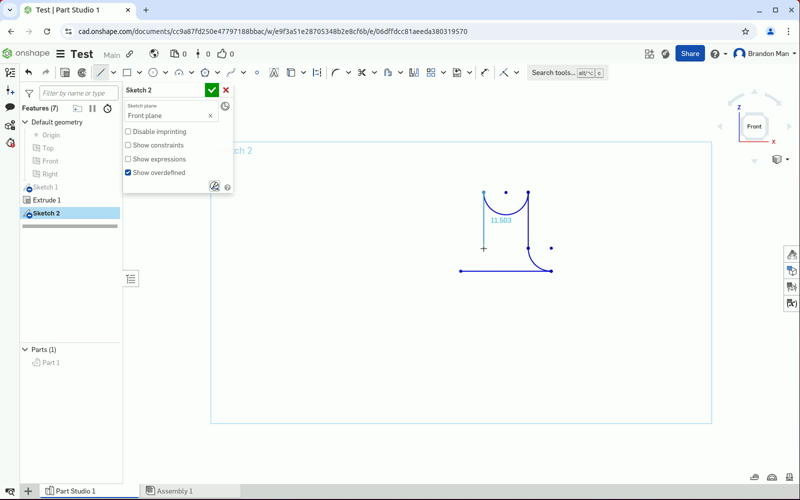
key_up(shift)
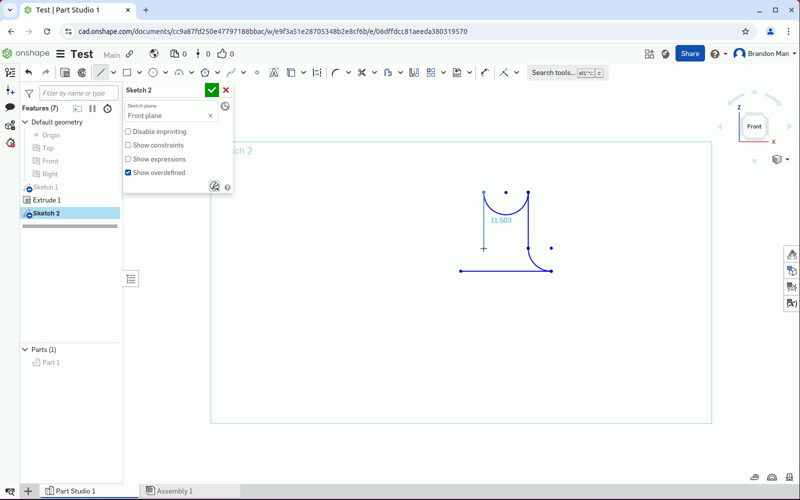
key(esc)
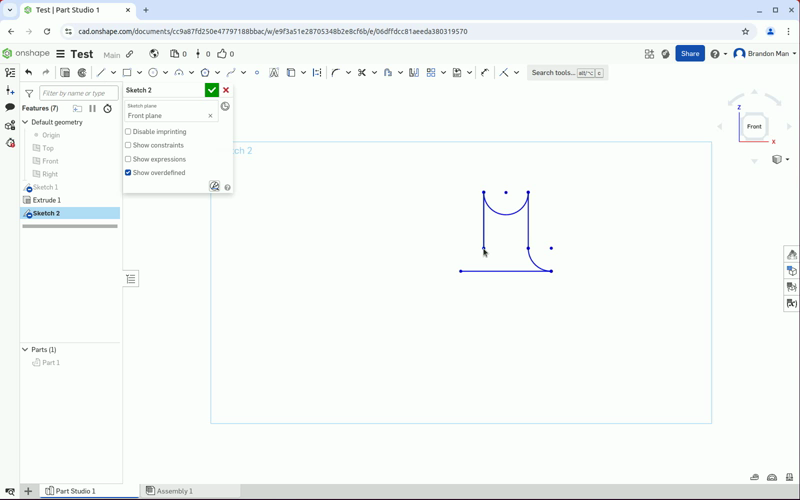
key(a)
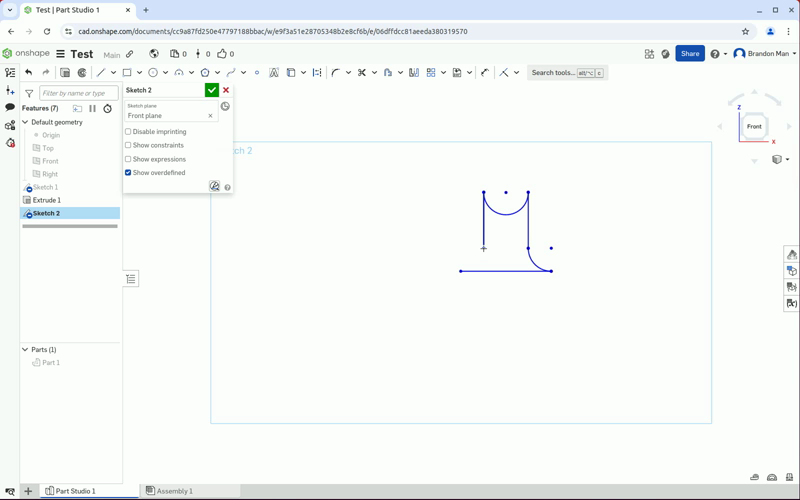
mouse_move(483, 248)
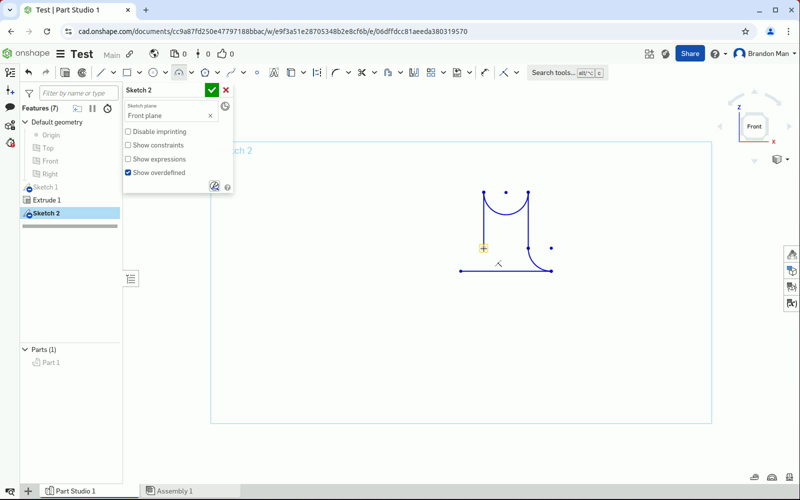
click(483, 248)
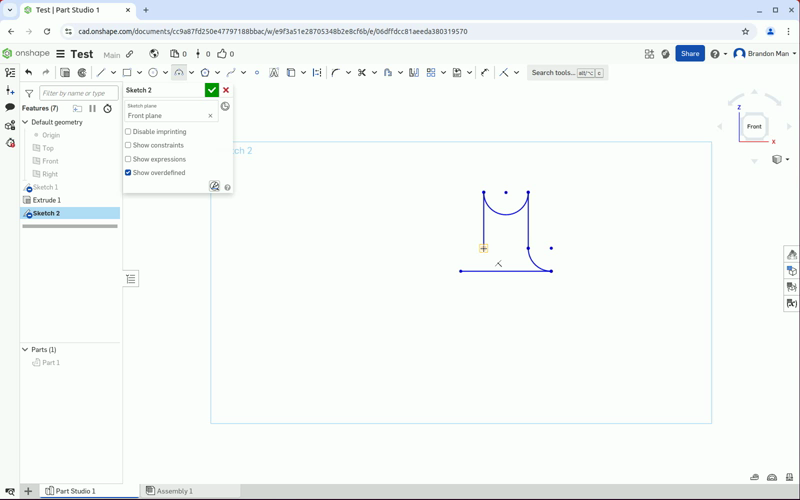
mouse_move(460, 271)
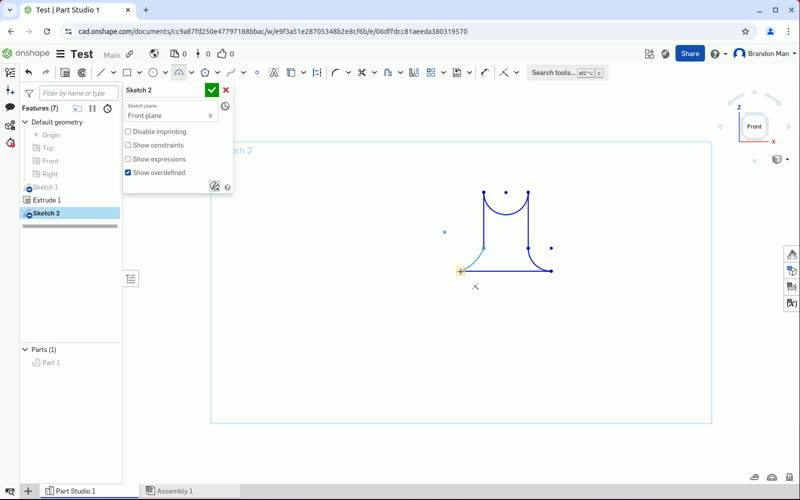
click(460, 271)
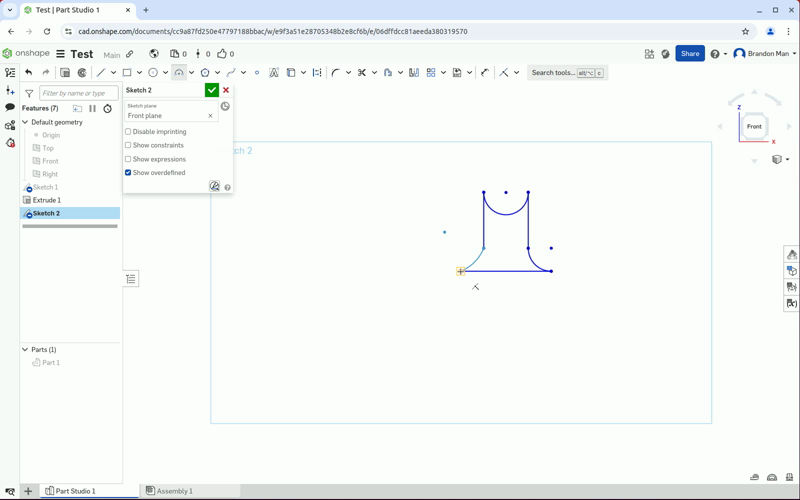
key_down(shift)
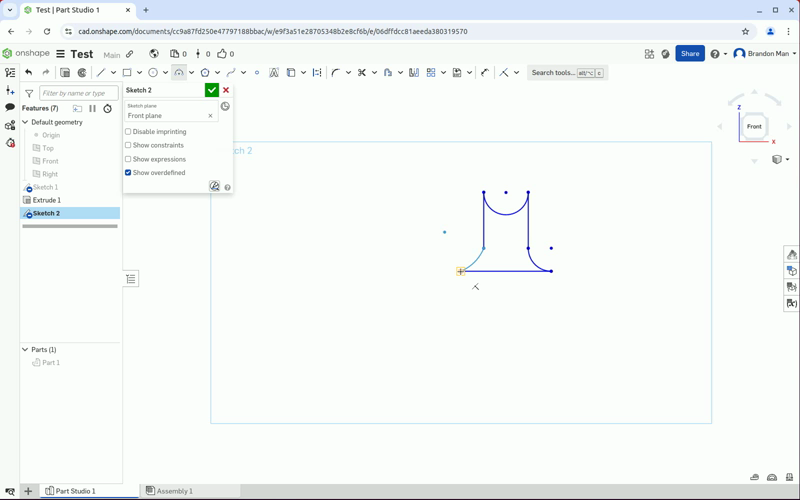
mouse_move(477, 264)
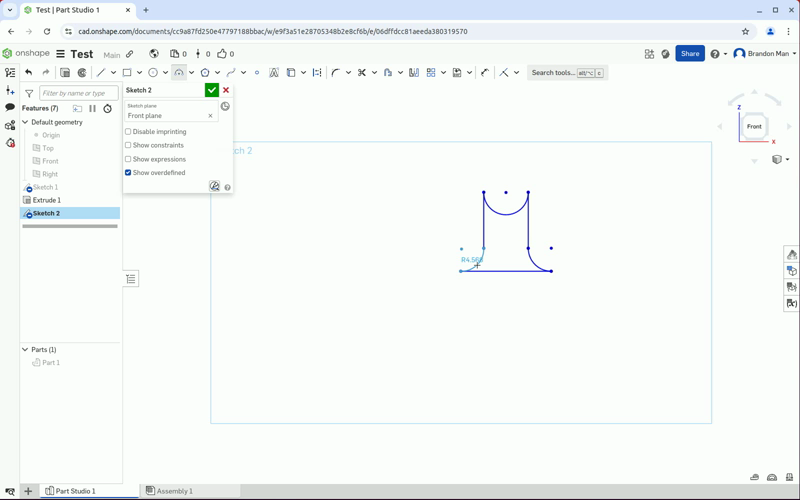
click(477, 264)
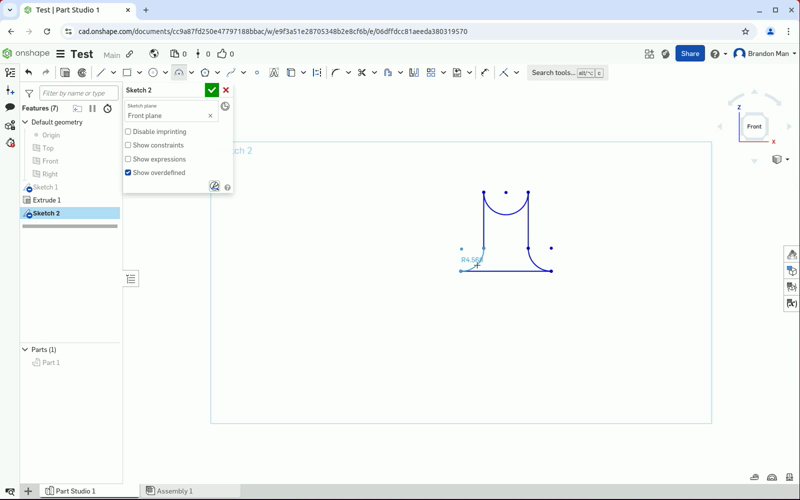
key_up(shift)
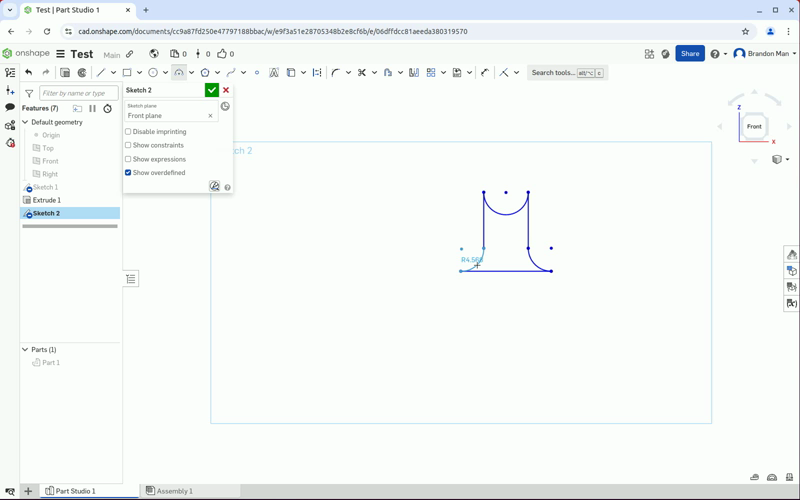
key(esc)
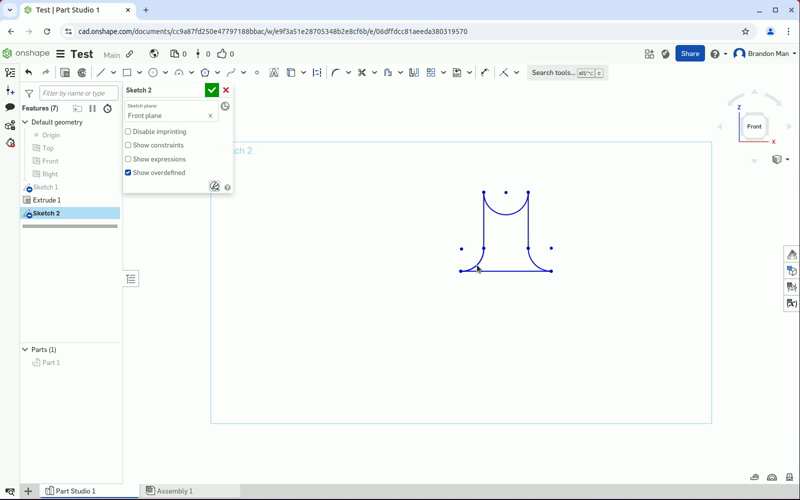
mouse_move(518, 228)
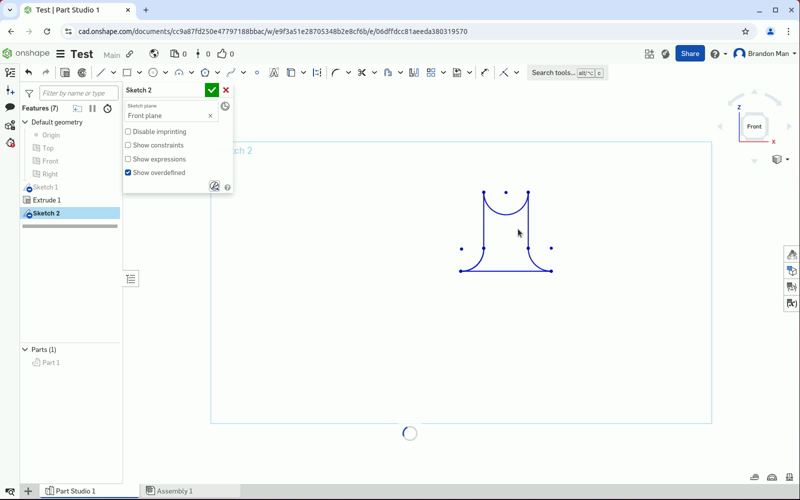
scroll(6)
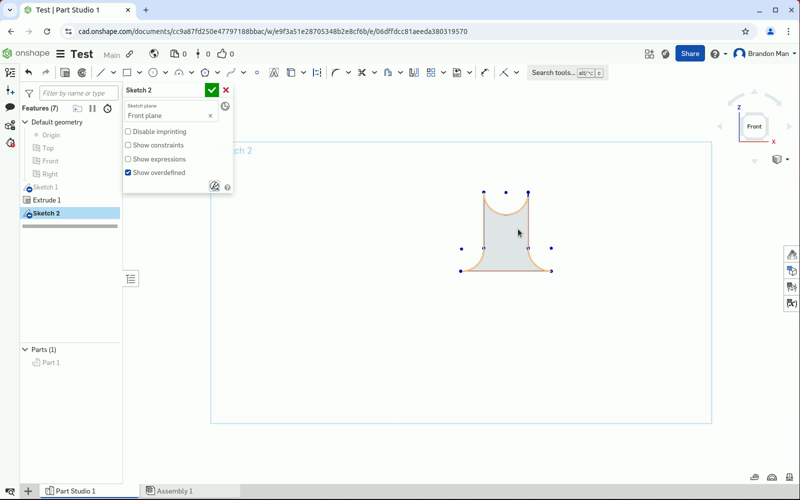
scroll(6)
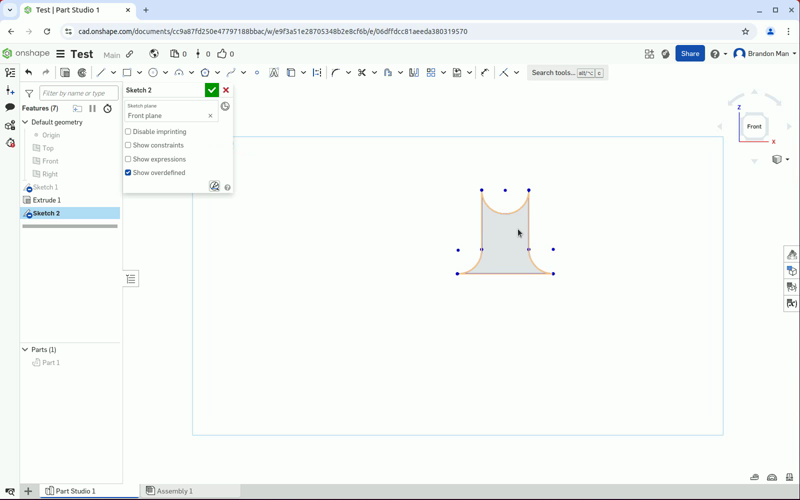
scroll(6)
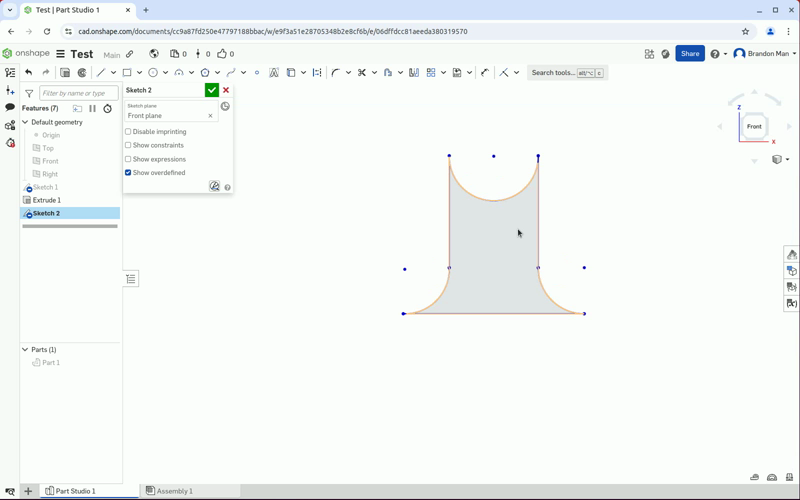
scroll(6)
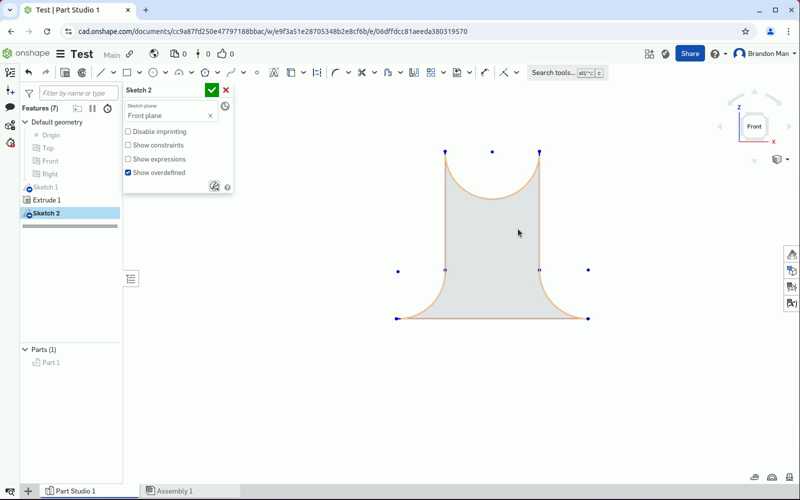
scroll(6)
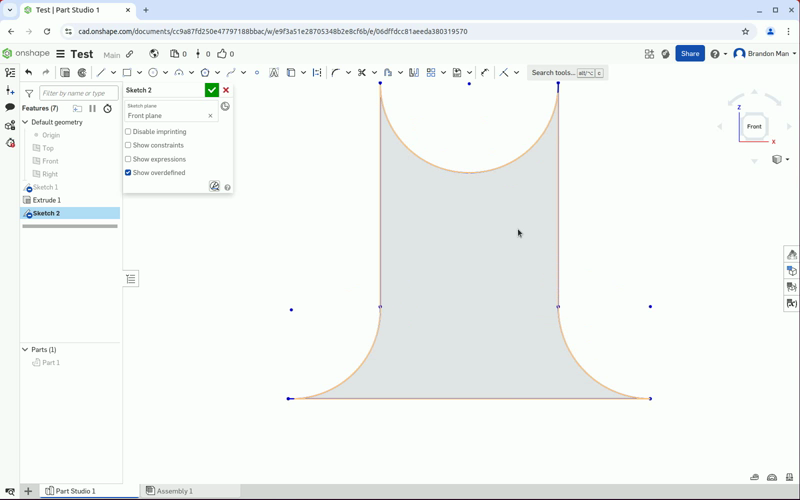
scroll(6)
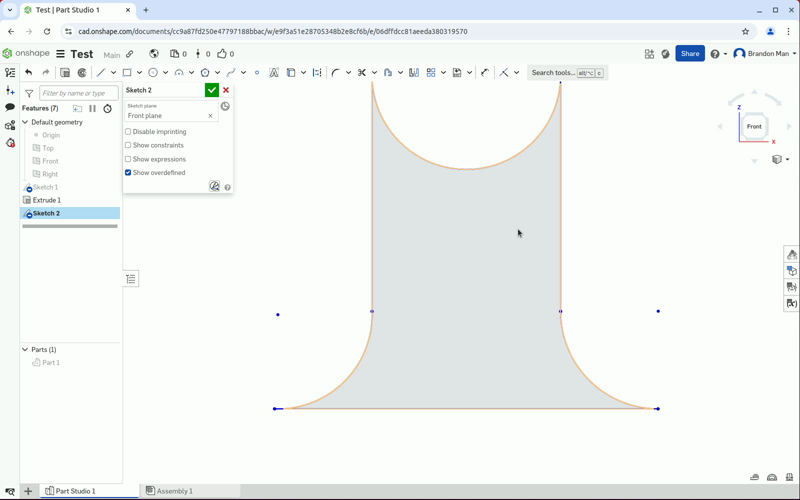
scroll(6)
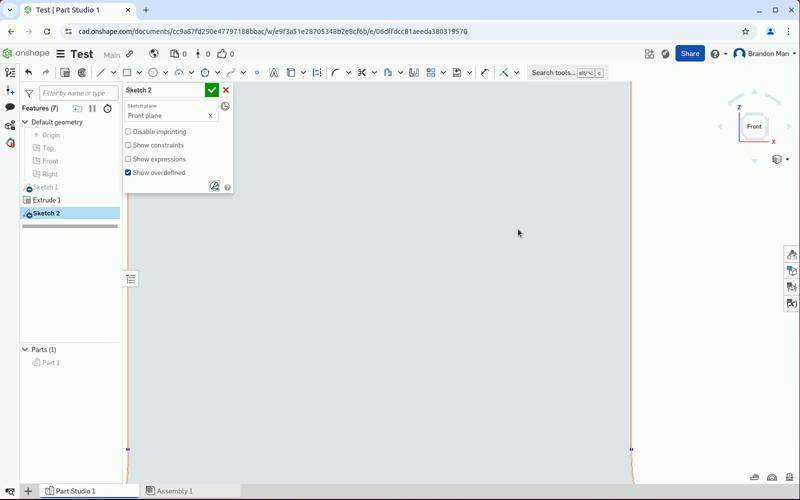
click(518, 228)
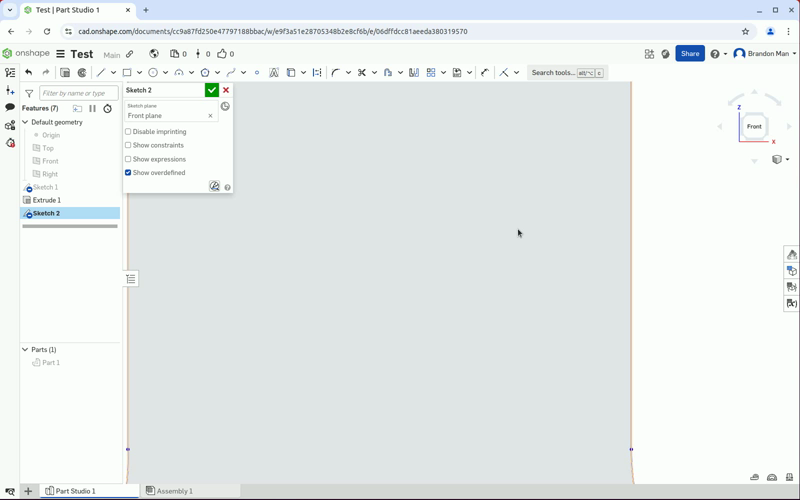
scroll(-6)
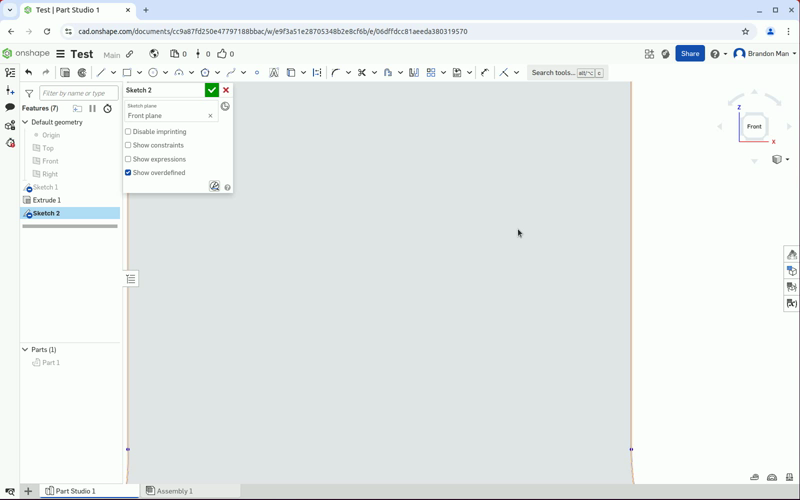
scroll(-6)
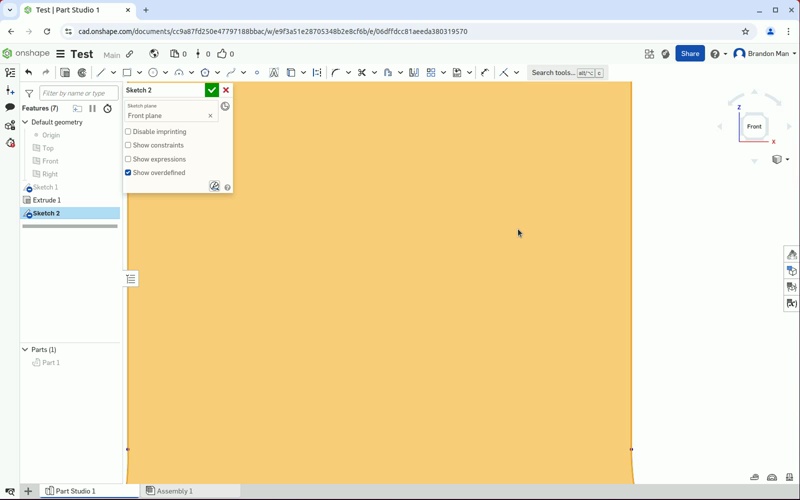
scroll(-6)
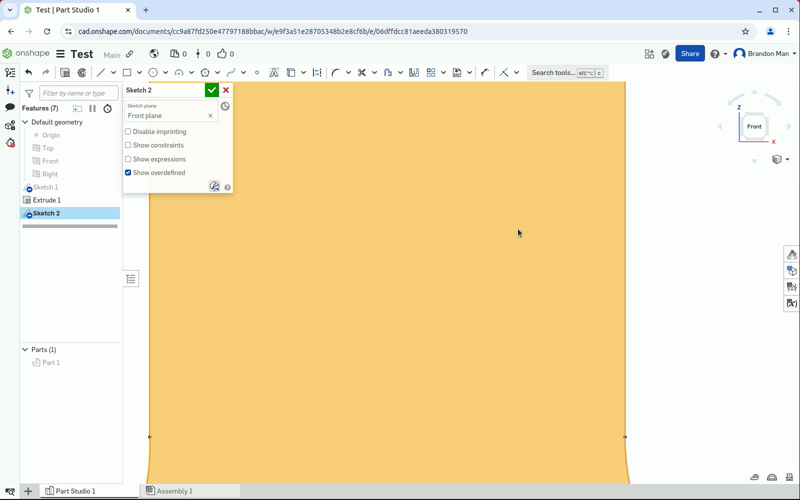
scroll(-6)
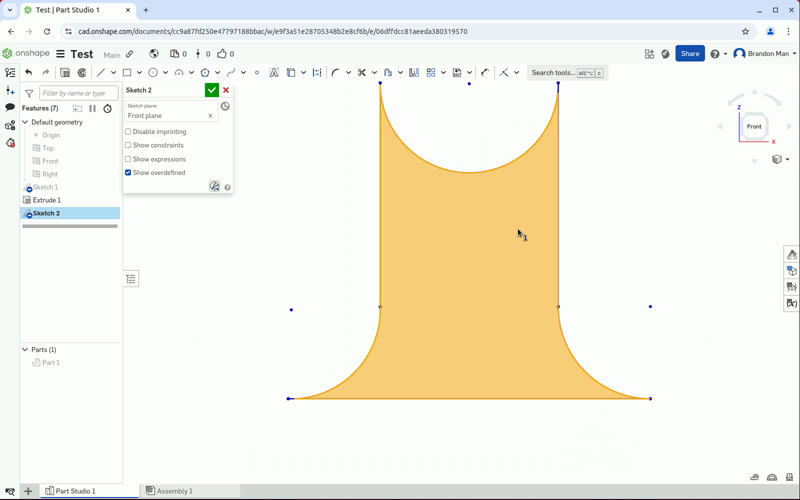
scroll(-6)
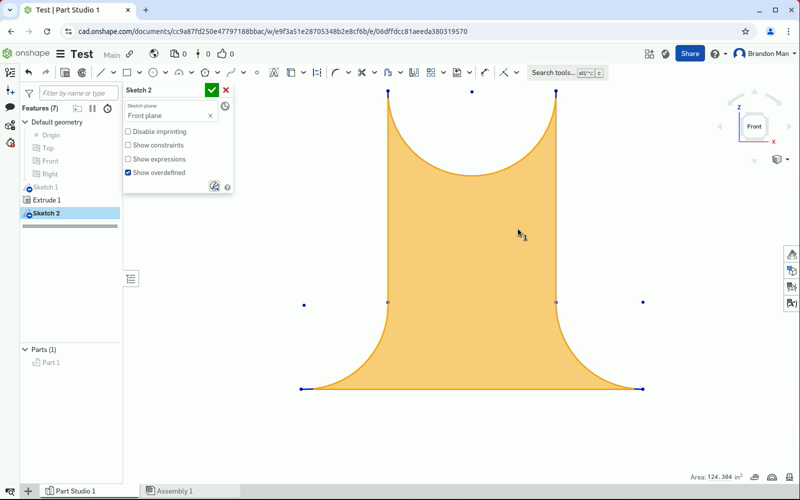
scroll(-6)
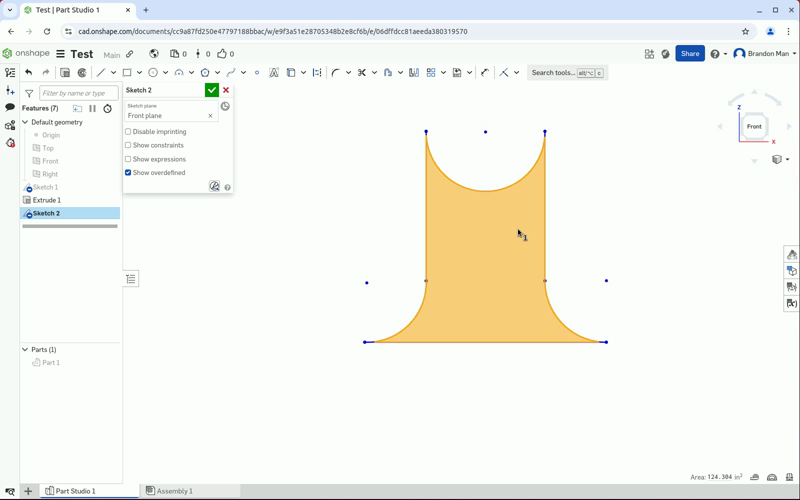
scroll(-6)
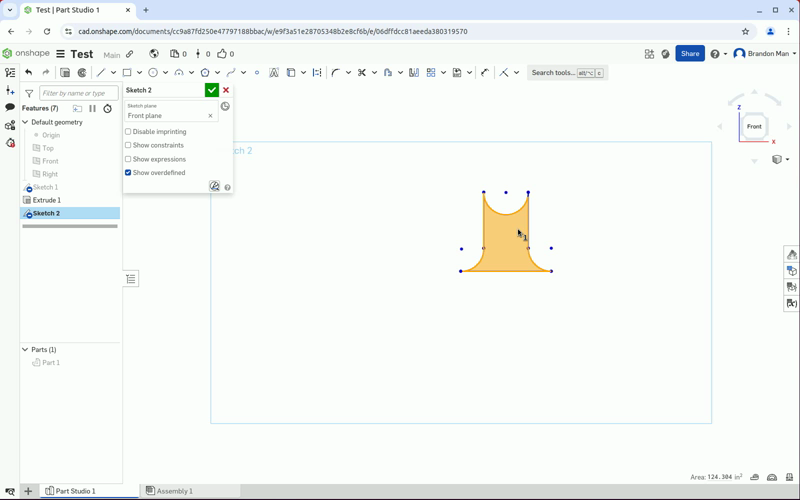
mouse_move(73, 352)
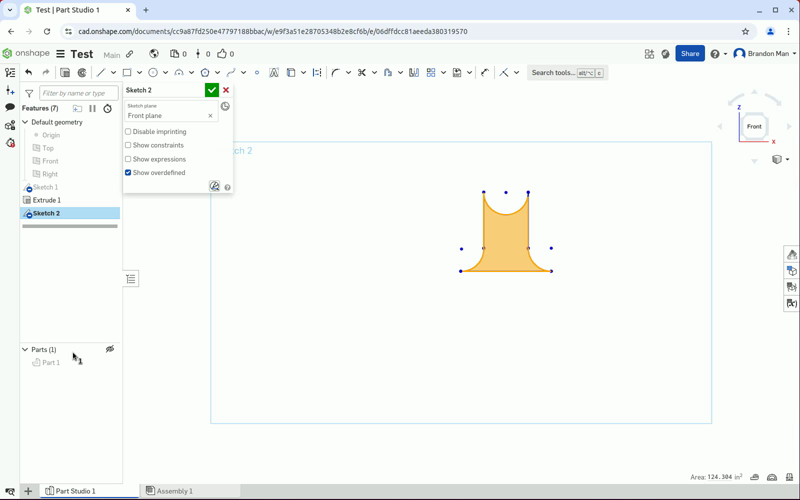
key(shift+y)
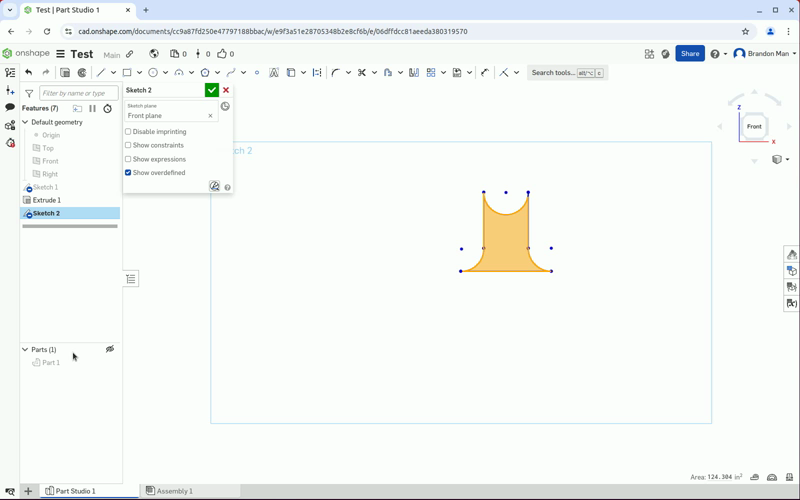
key(shift+e)
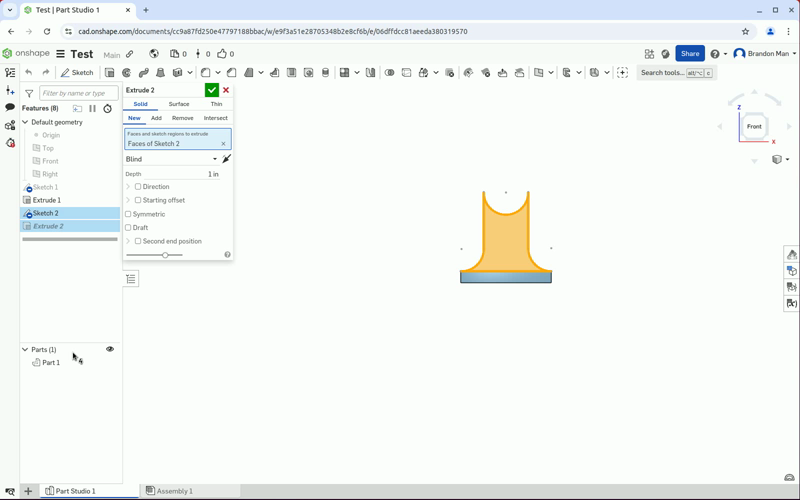
mouse_move(143, 106)
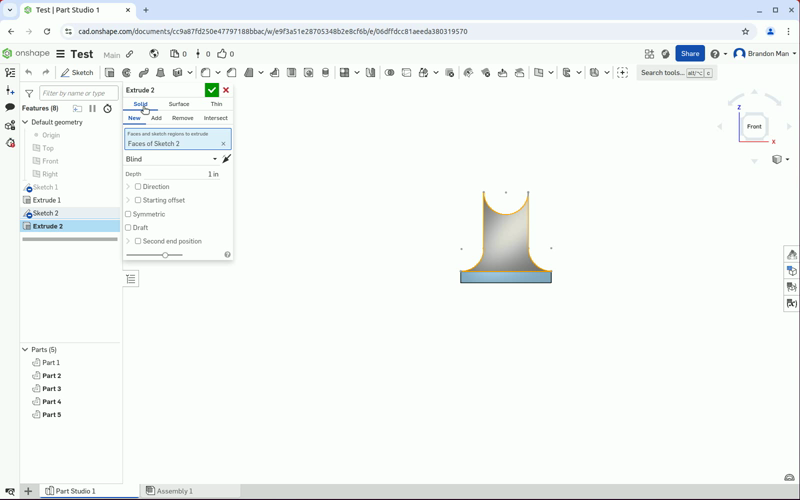
click(143, 106)
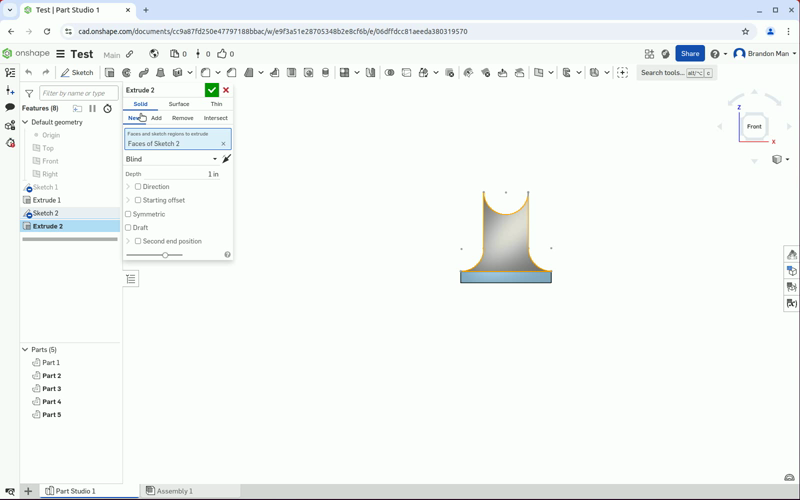
mouse_move(137, 120)
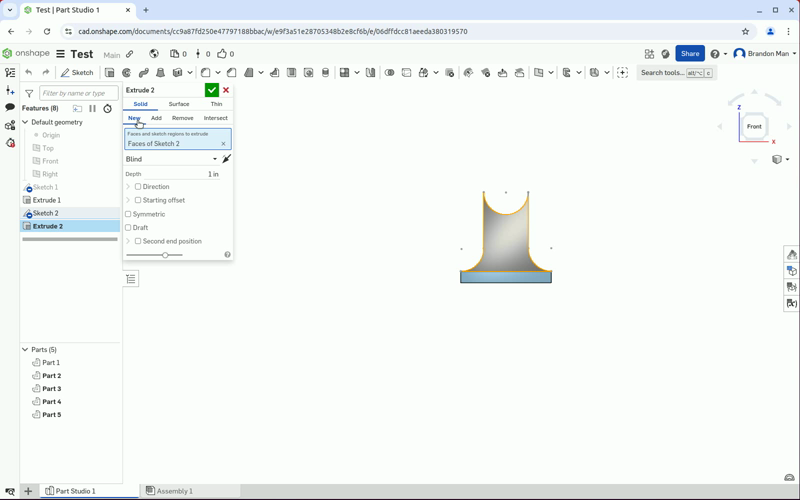
click(137, 120)
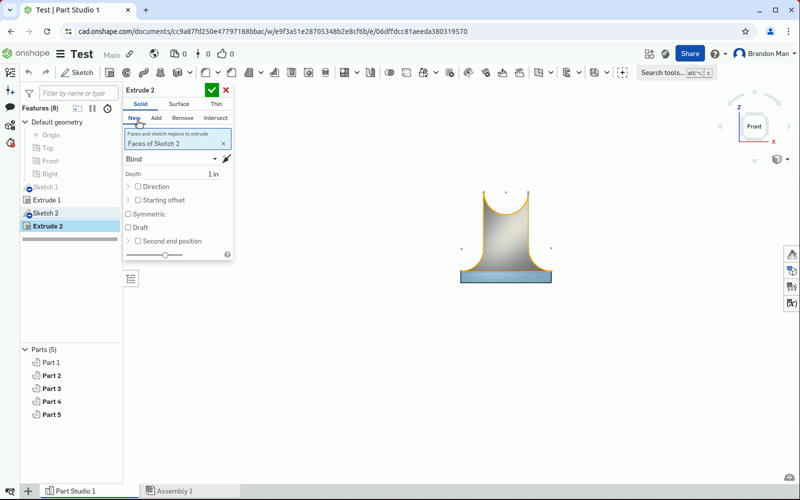
key(tab, 4)
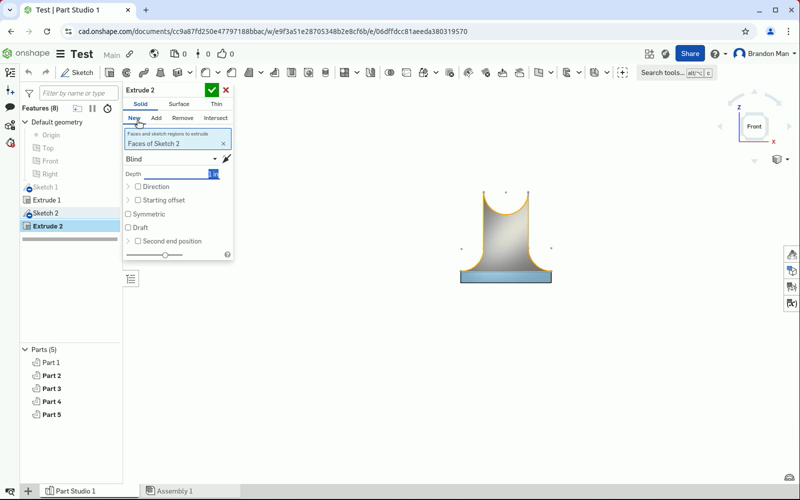
text(-11.554)
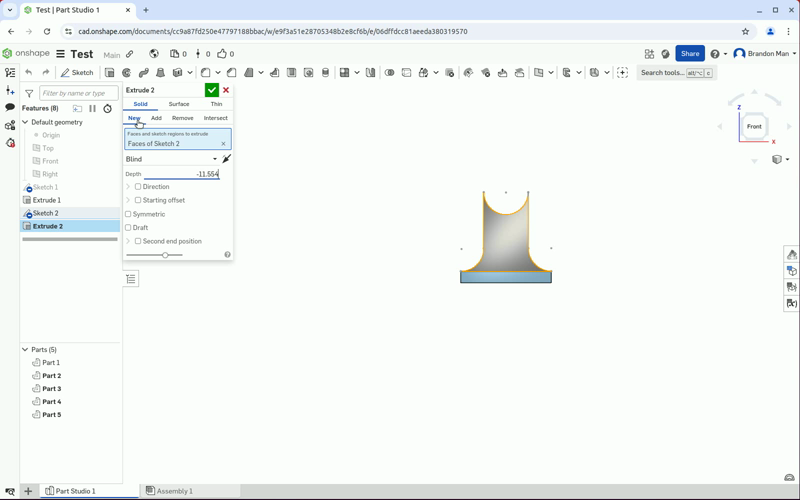
key(enter)
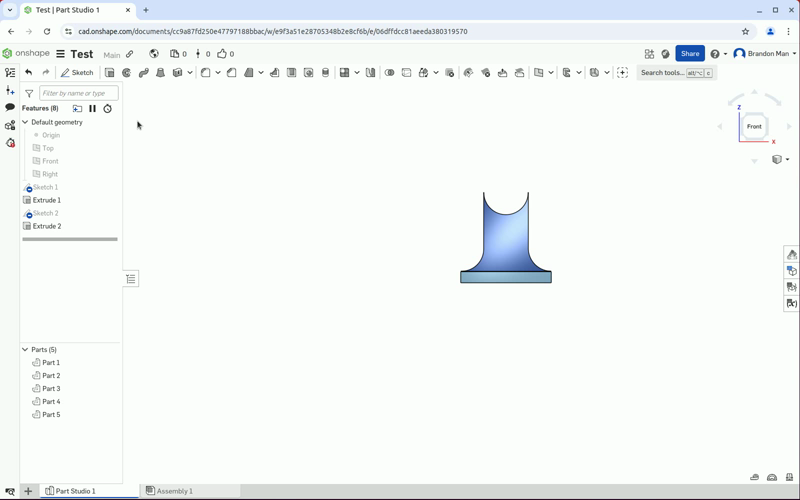
key(shift+h)
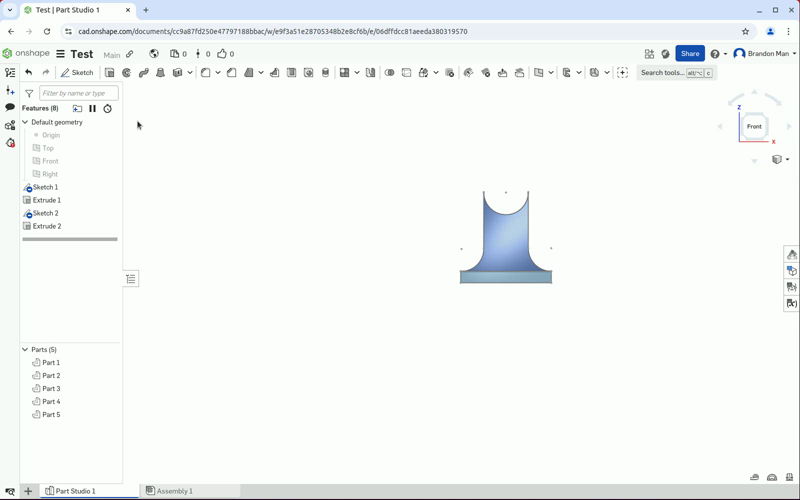
key(shift+h)
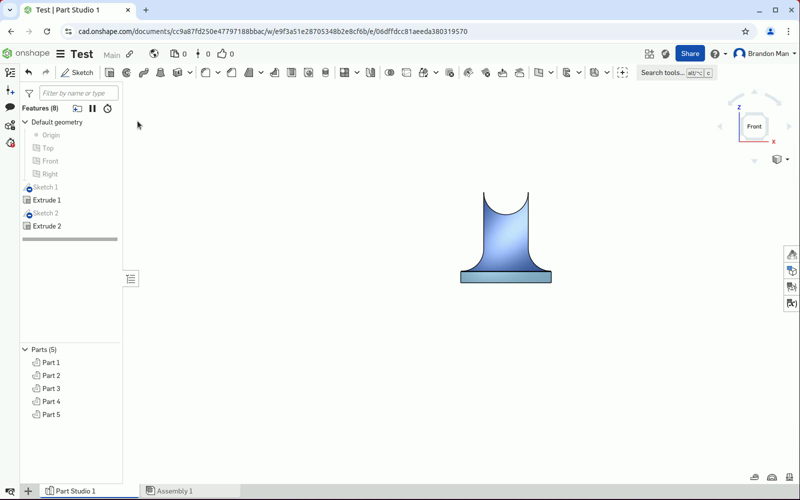
mouse_move(73, 189)
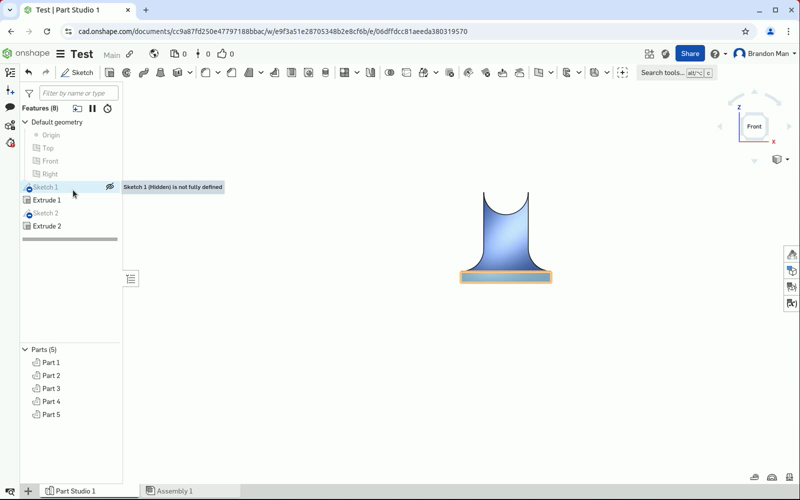
click(73, 189)
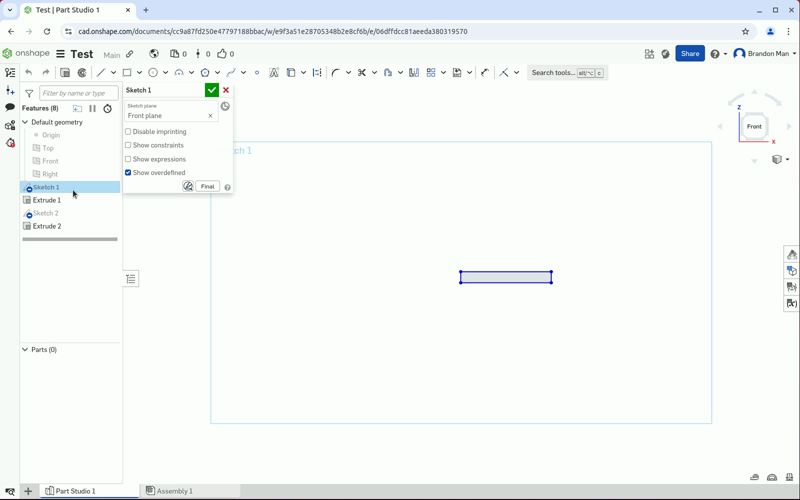
mouse_move(229, 92)
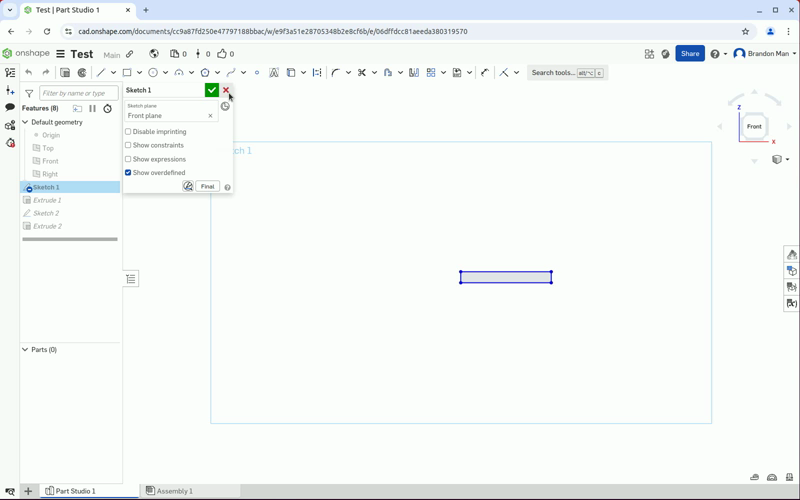
click(229, 92)
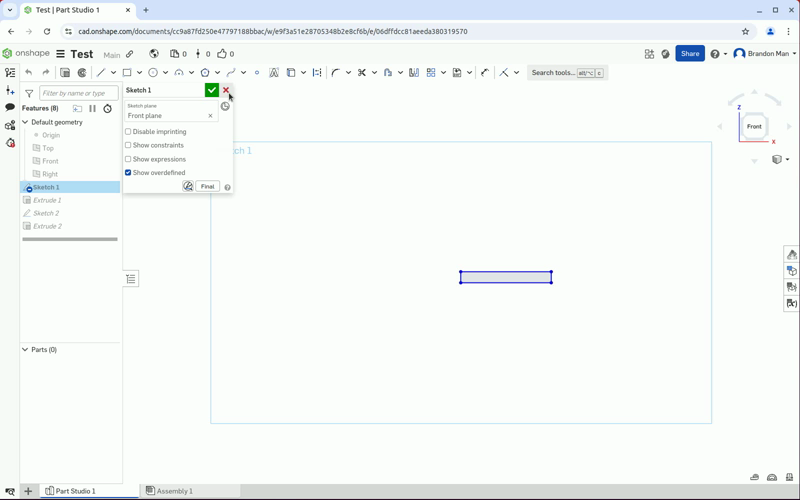
key(shift+s)
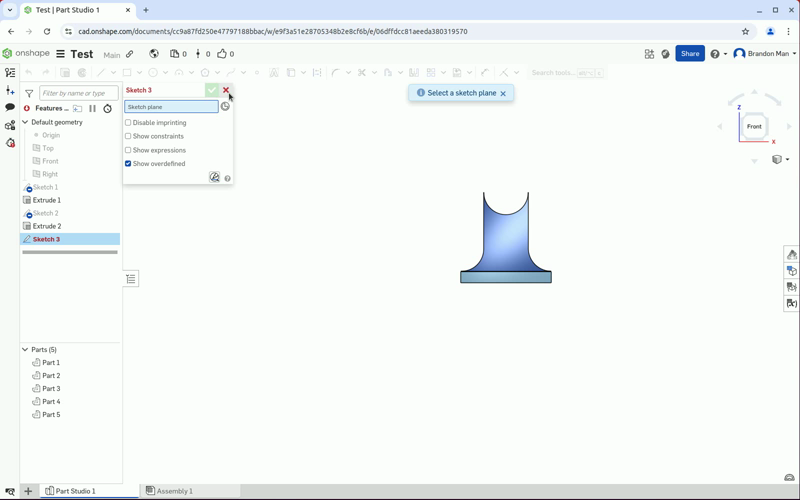
mouse_move(73, 163)
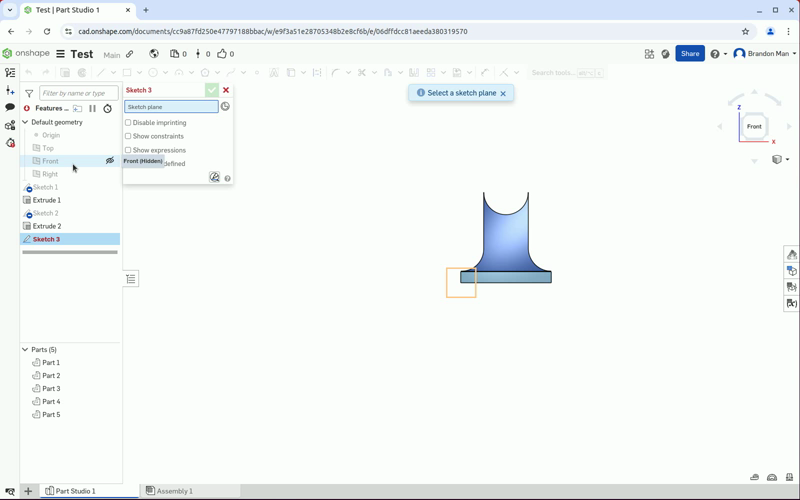
click(73, 163)
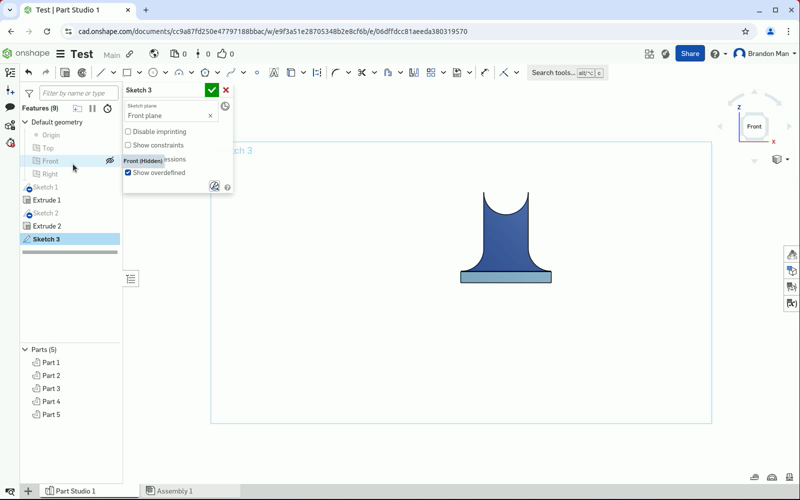
mouse_move(73, 352)
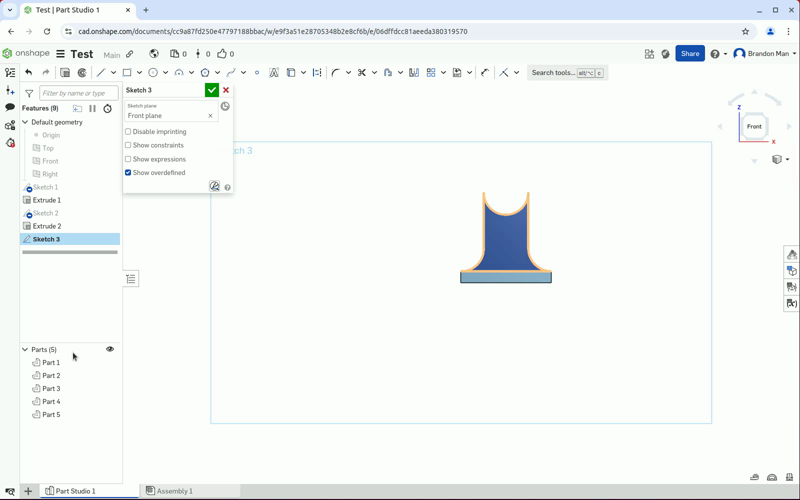
key(y)
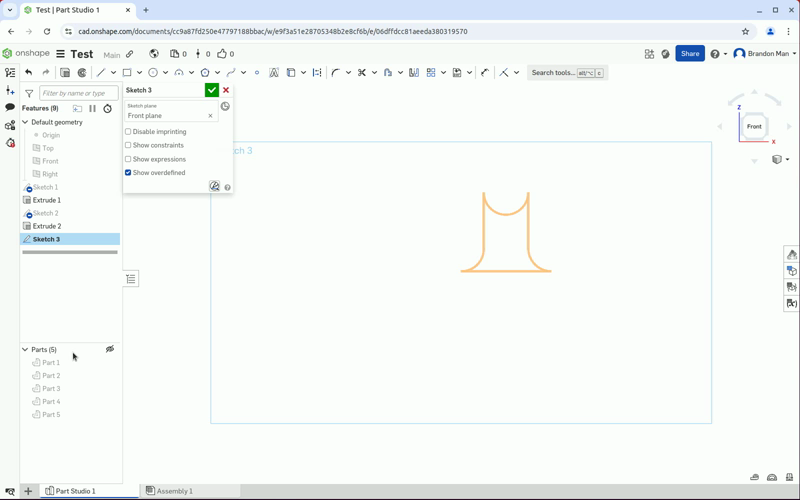
key(a)
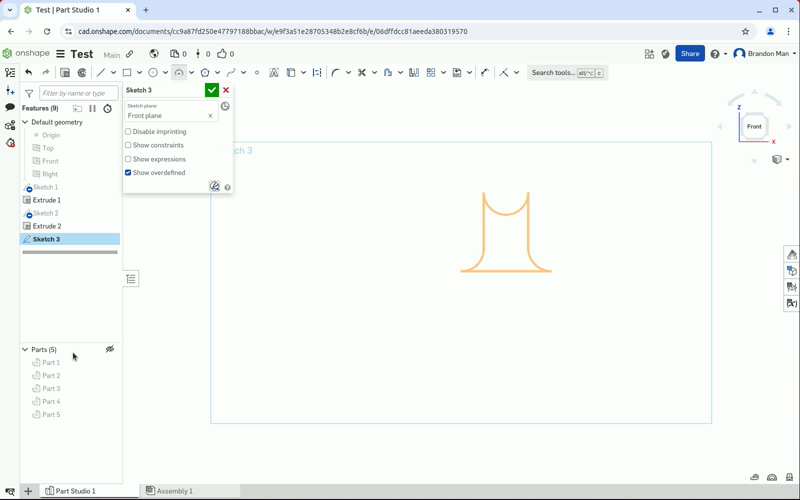
key_down(shift)
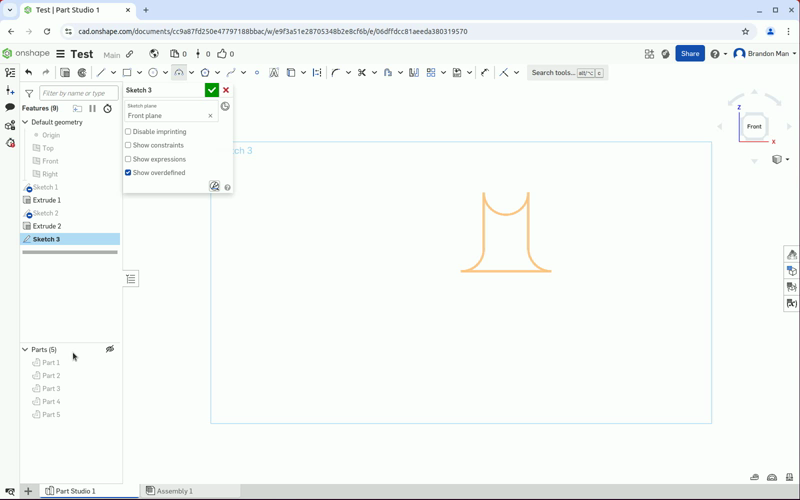
mouse_move(483, 192)
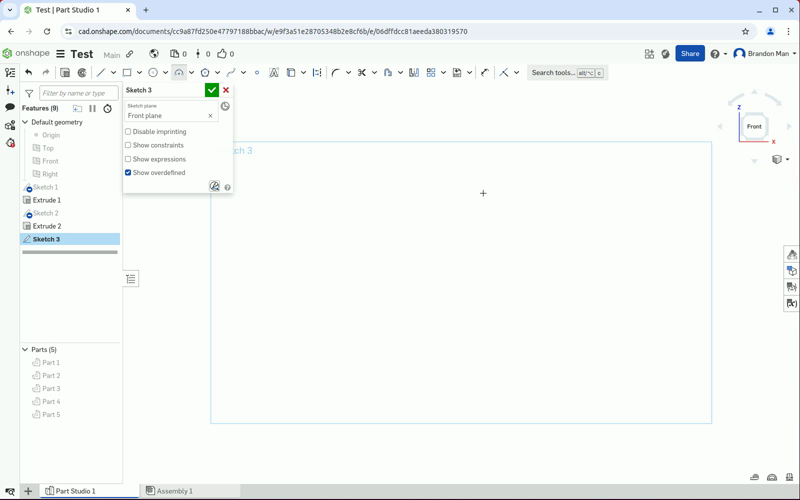
click(483, 192)
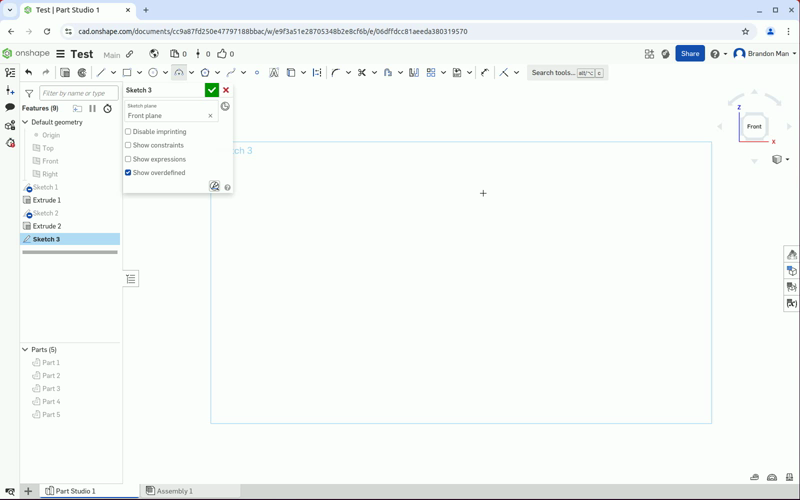
key_up(shift)
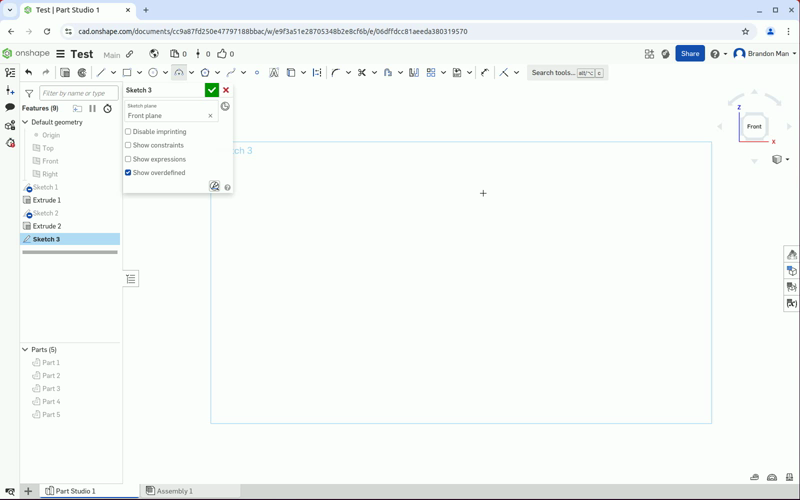
key_down(shift)
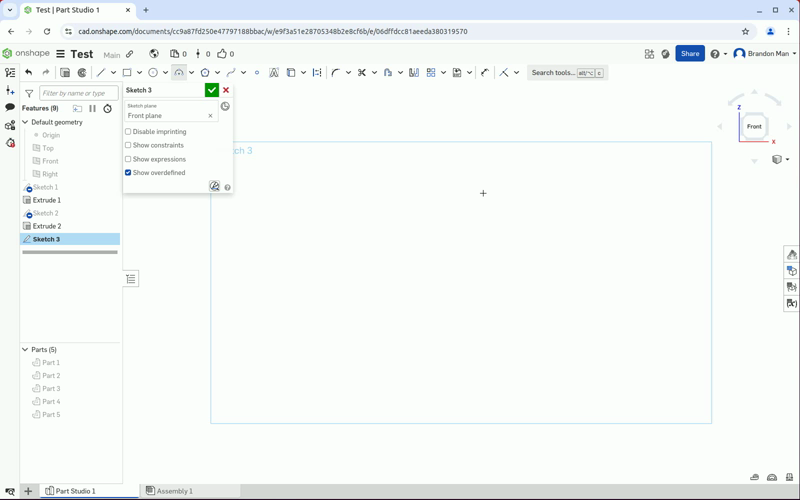
mouse_move(528, 192)
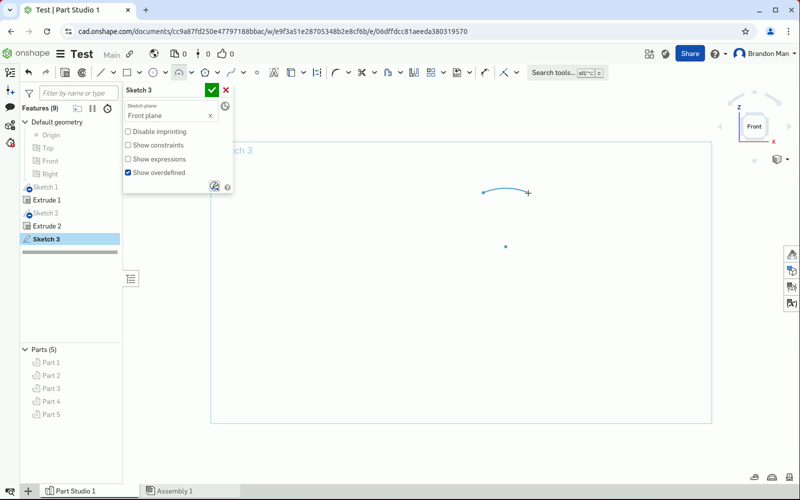
click(528, 192)
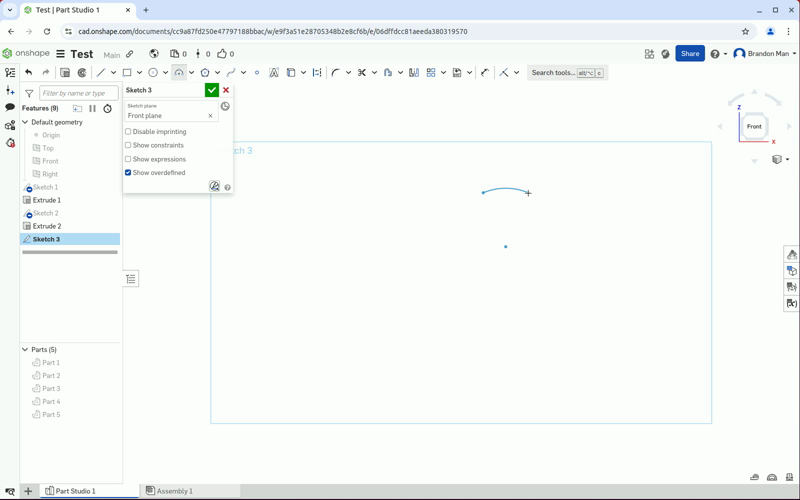
mouse_move(505, 215)
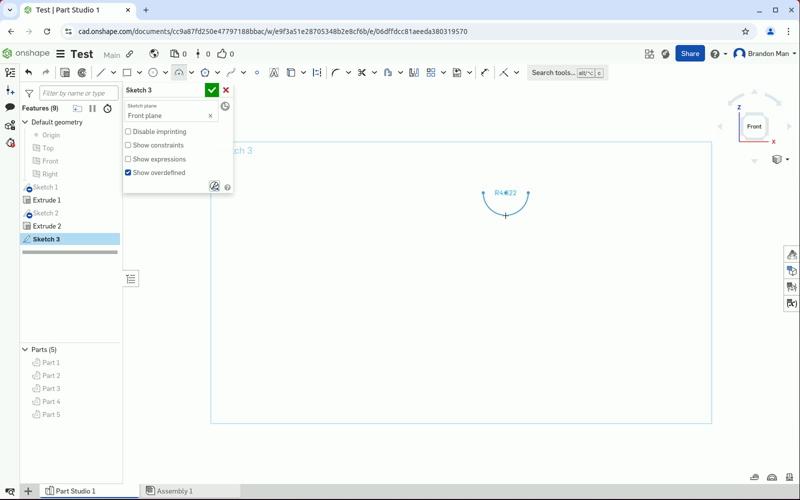
click(505, 215)
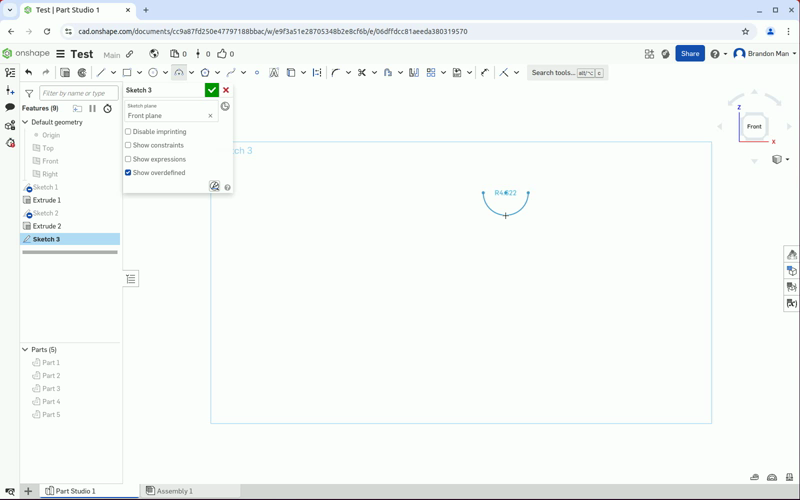
key_up(shift)
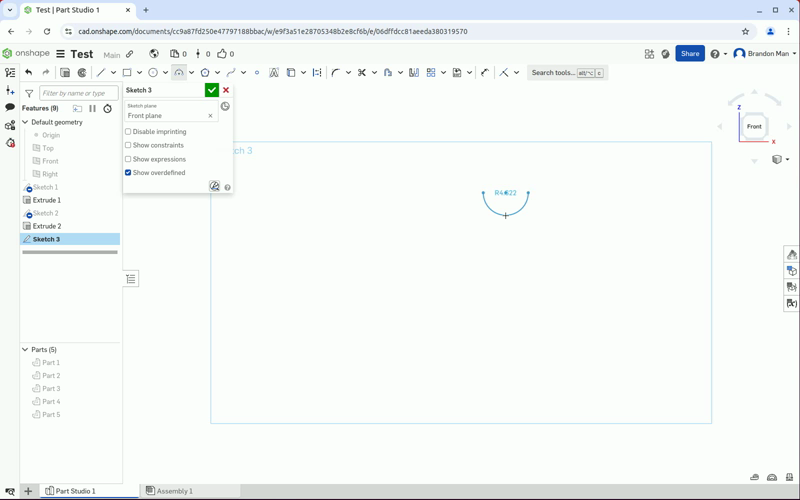
key(esc)
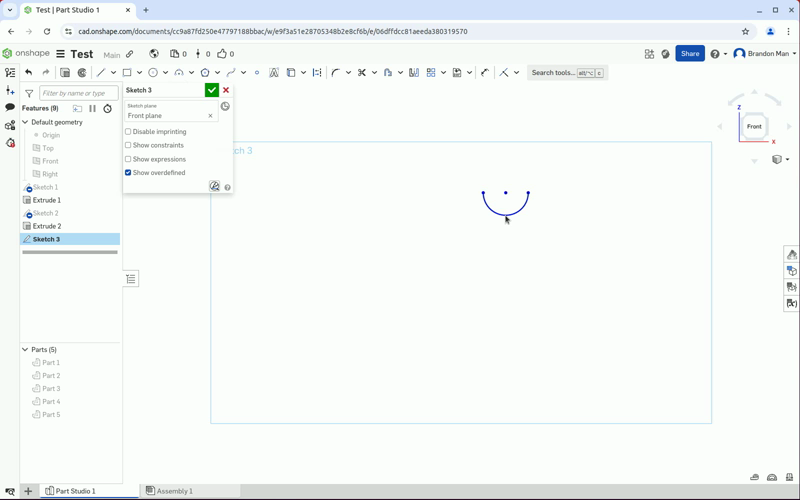
key(l)
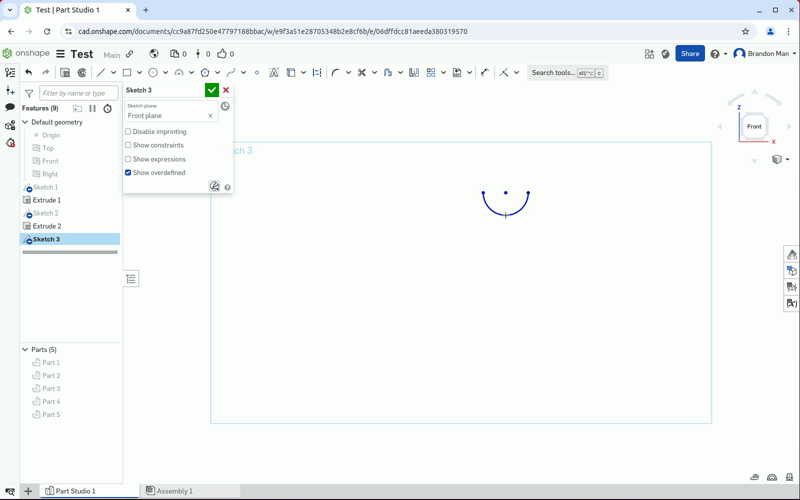
mouse_move(528, 192)
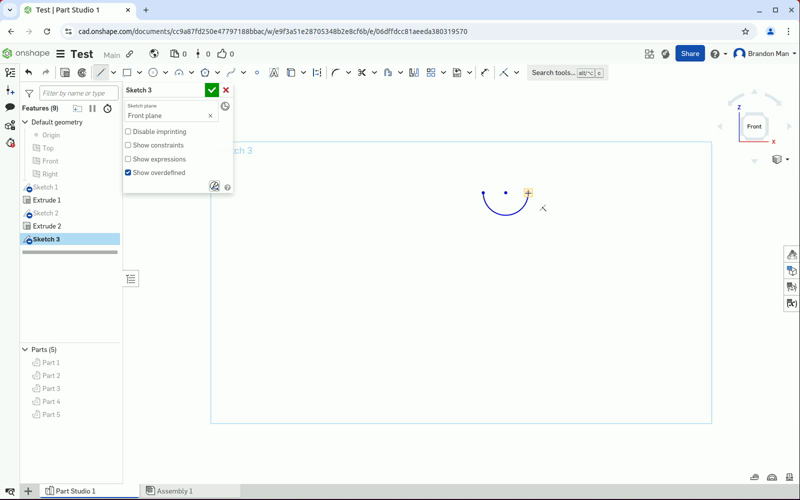
click(528, 192)
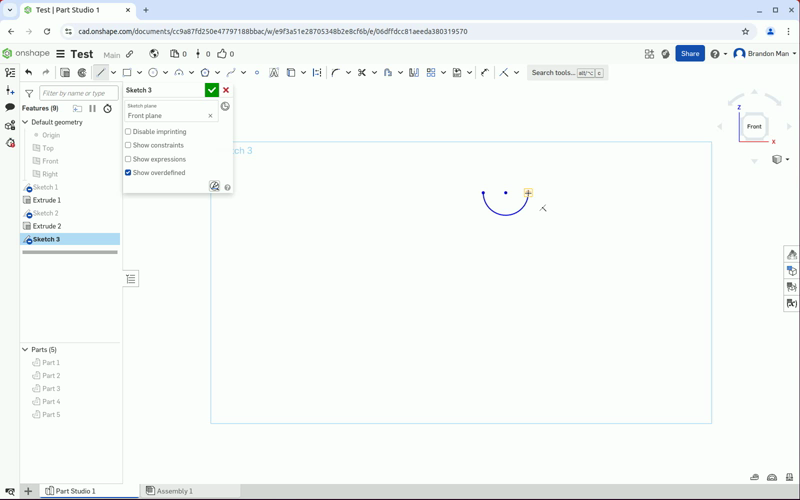
key_down(shift)
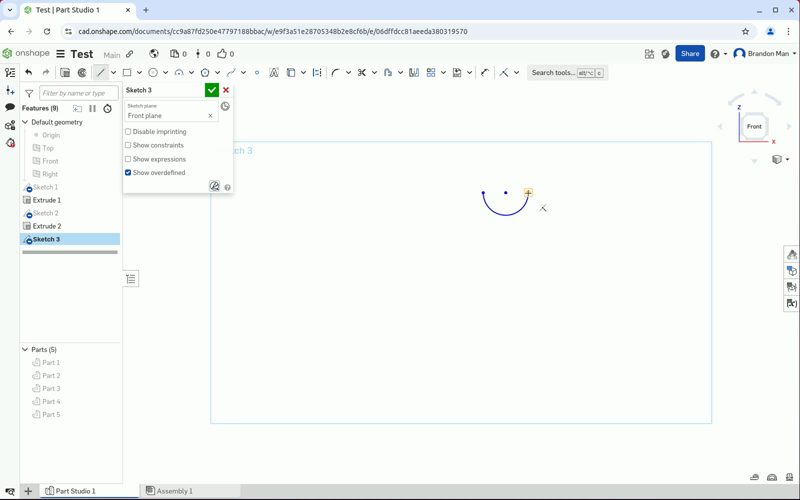
mouse_move(558, 192)
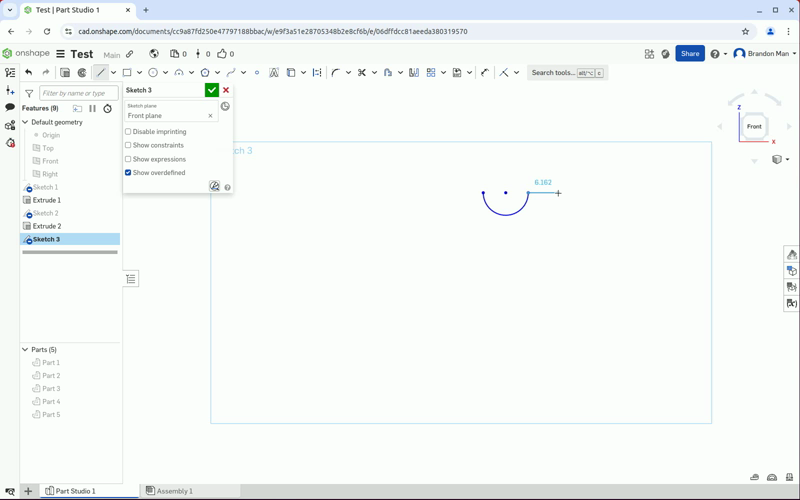
mouse_move(516, 192)
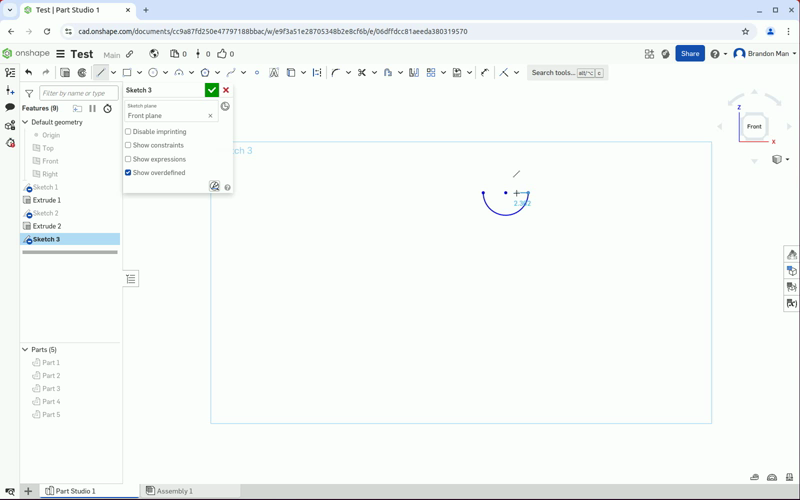
click(516, 192)
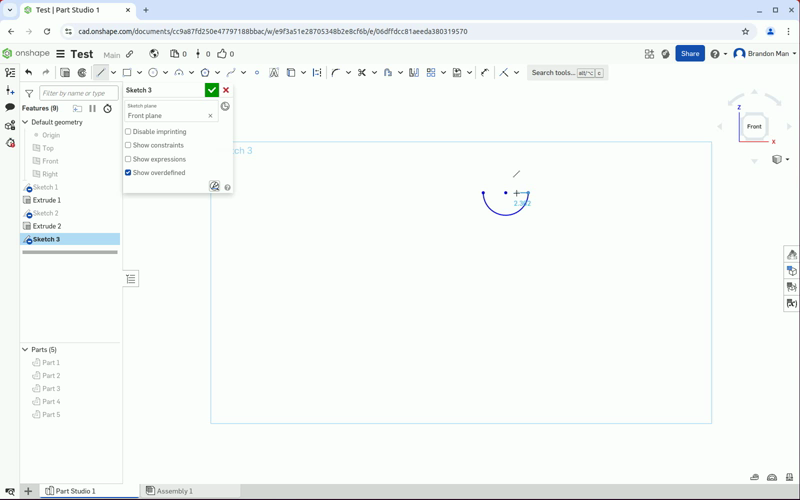
key_up(shift)
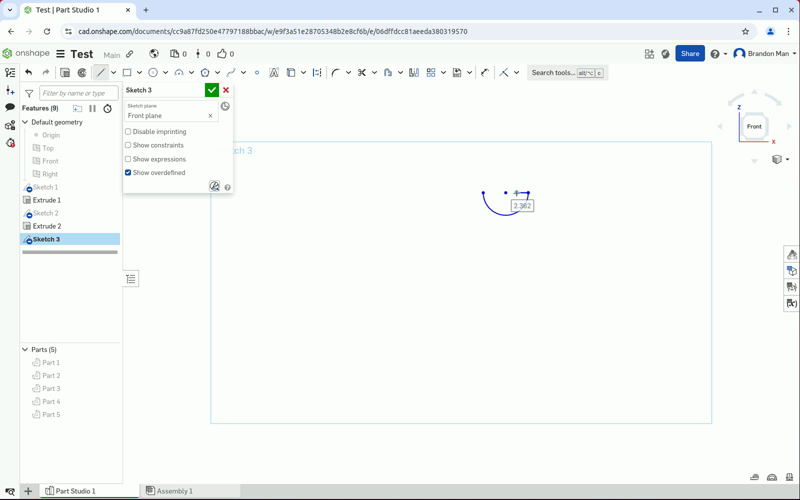
key(esc)
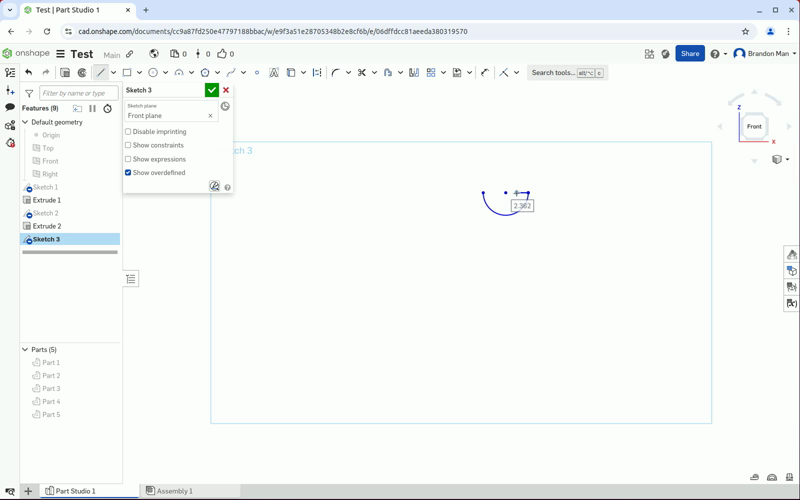
key(a)
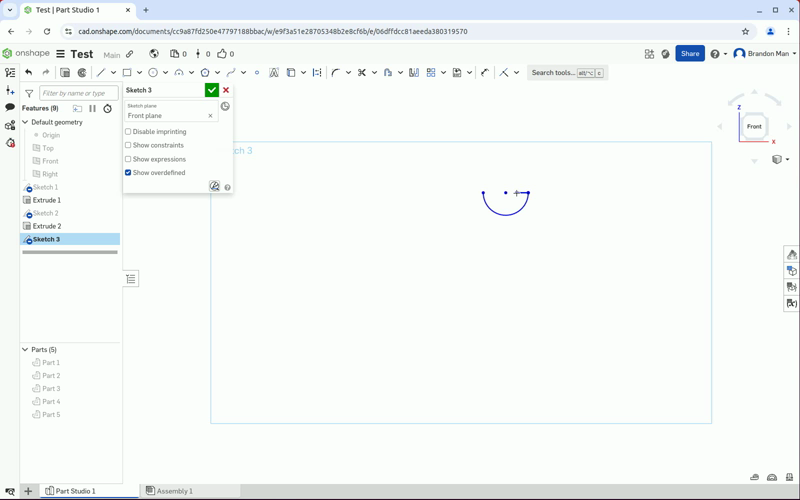
mouse_move(516, 192)
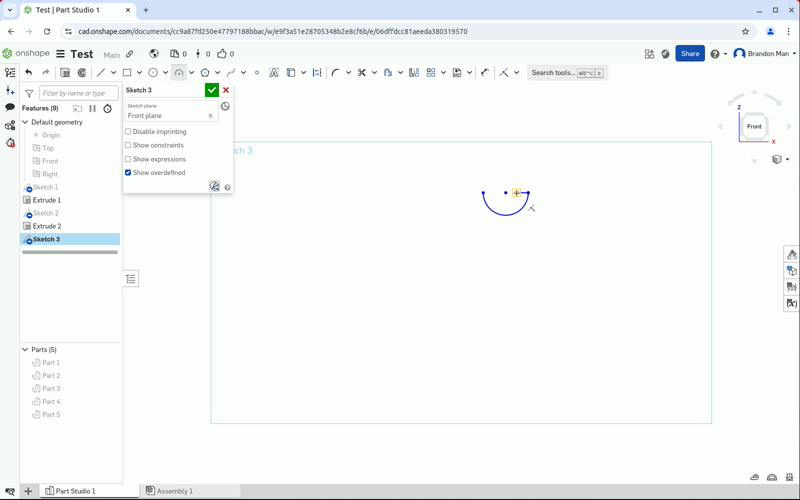
click(516, 192)
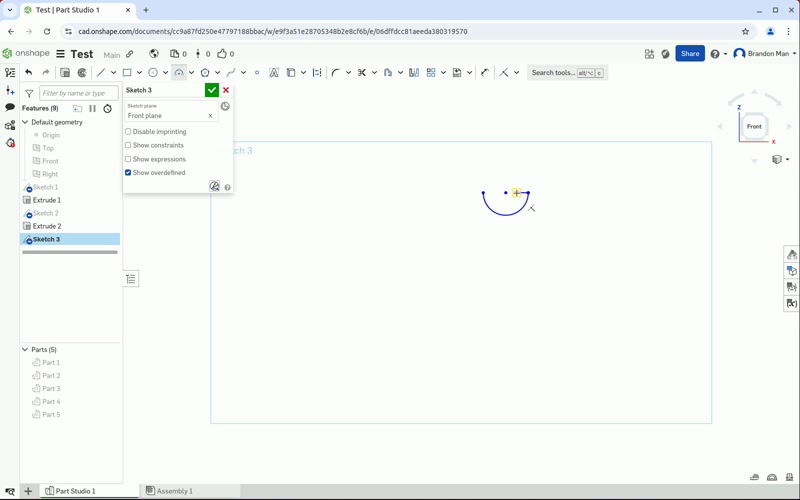
key_down(shift)
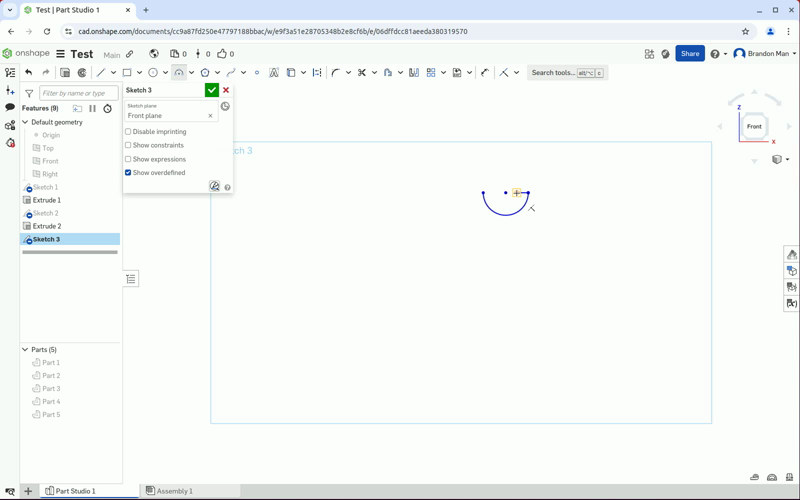
mouse_move(494, 192)
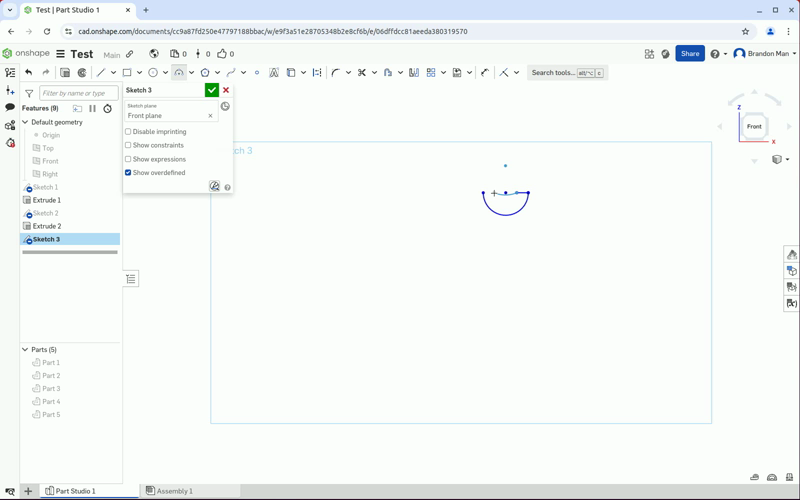
click(494, 192)
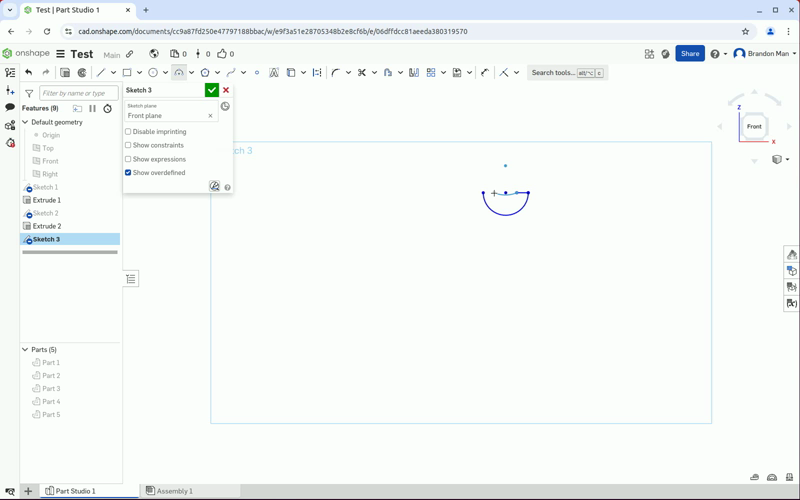
mouse_move(505, 203)
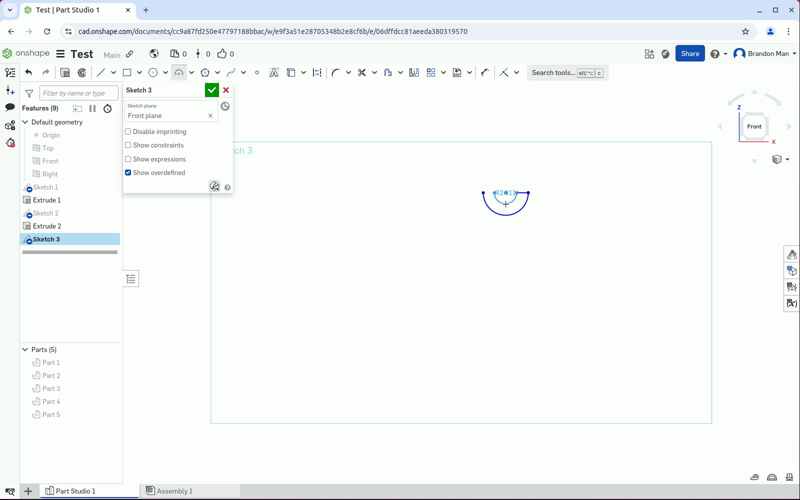
click(505, 203)
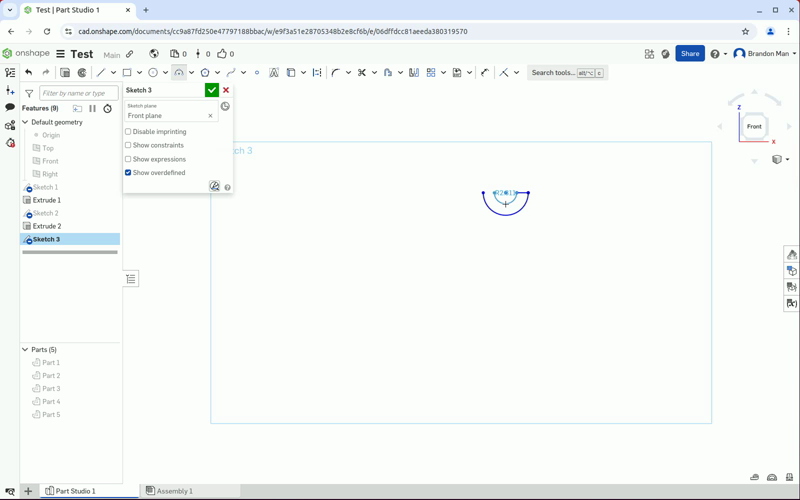
key_up(shift)
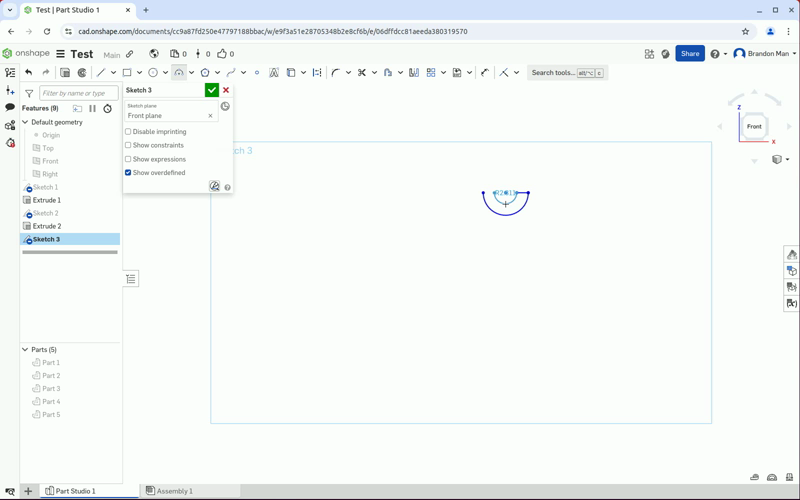
key(esc)
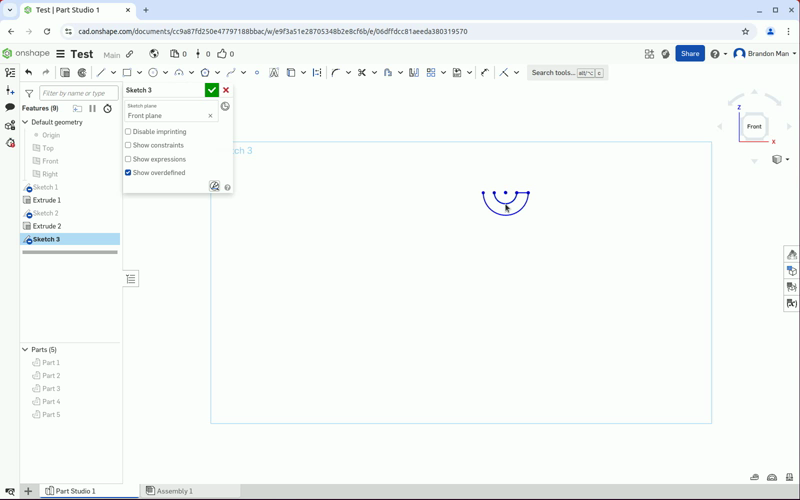
key(l)
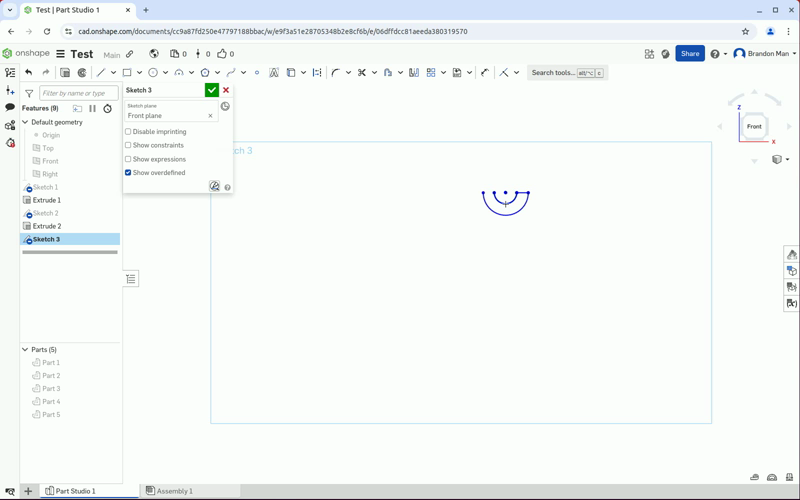
mouse_move(494, 192)
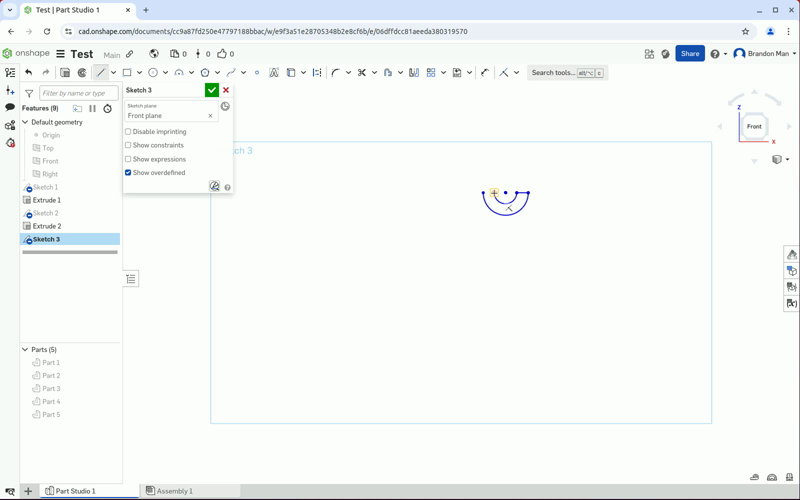
click(494, 192)
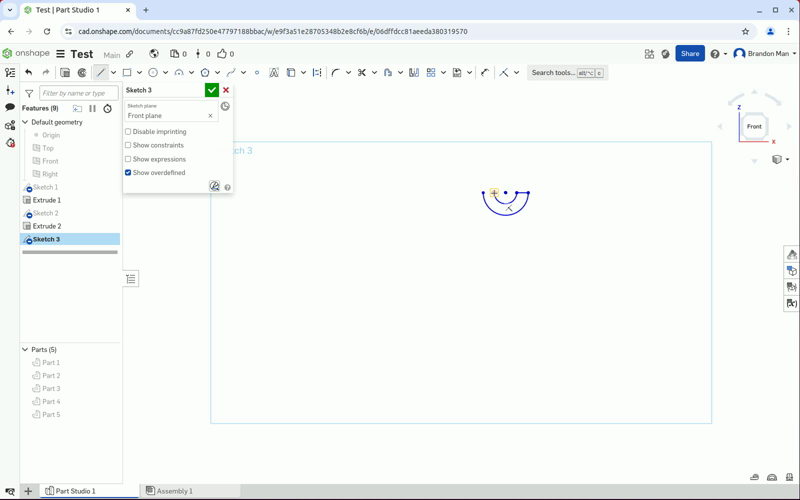
mouse_move(524, 192)
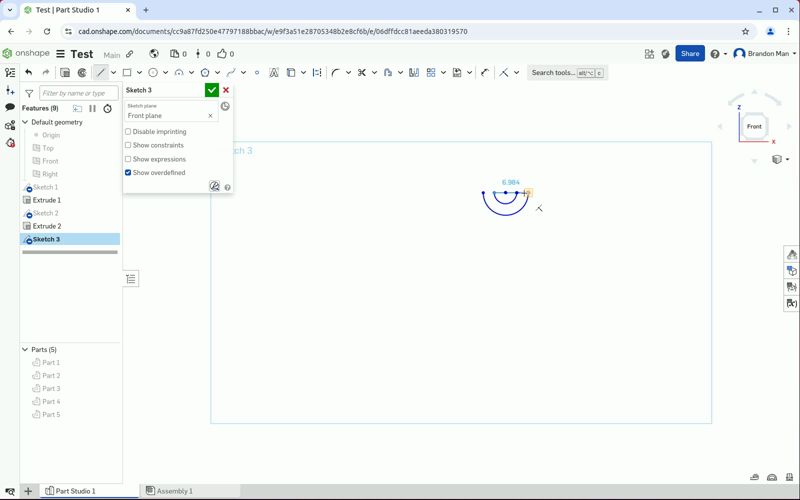
key_down(shift)
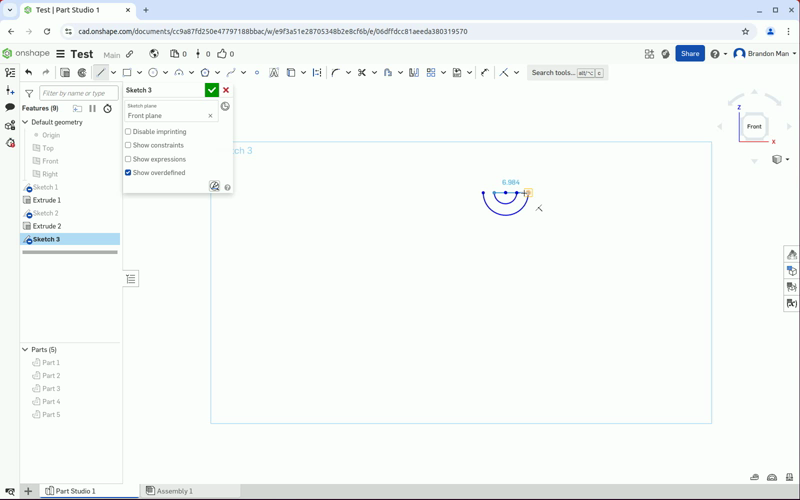
mouse_move(483, 192)
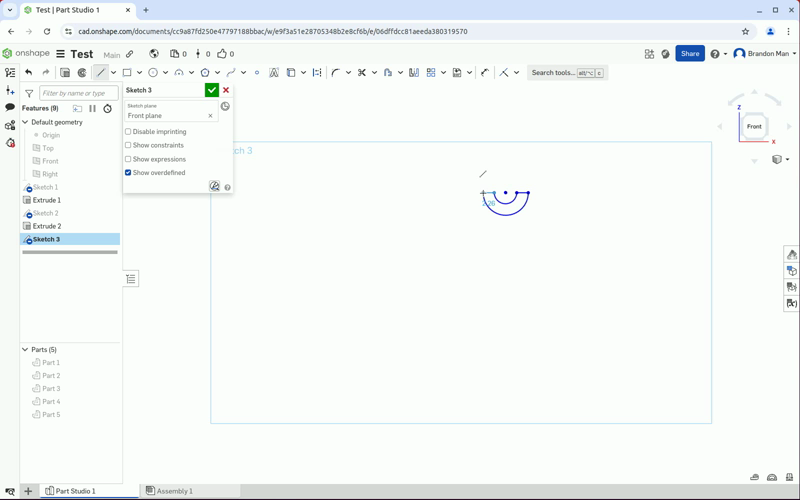
key_up(shift)
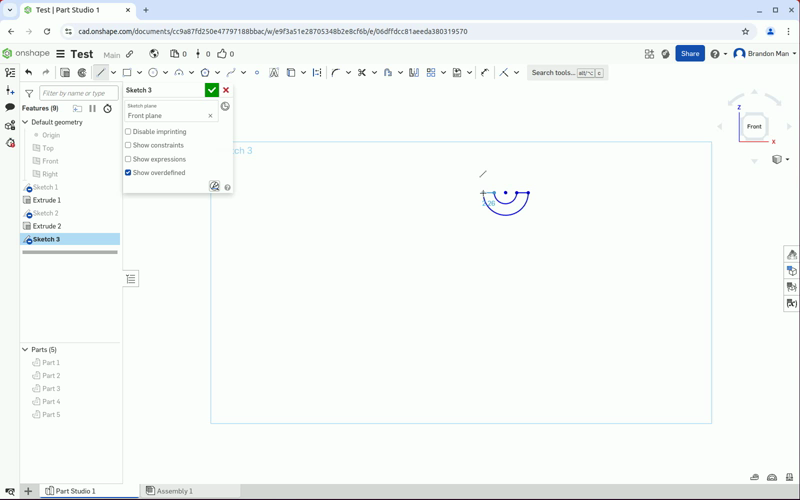
click(483, 192)
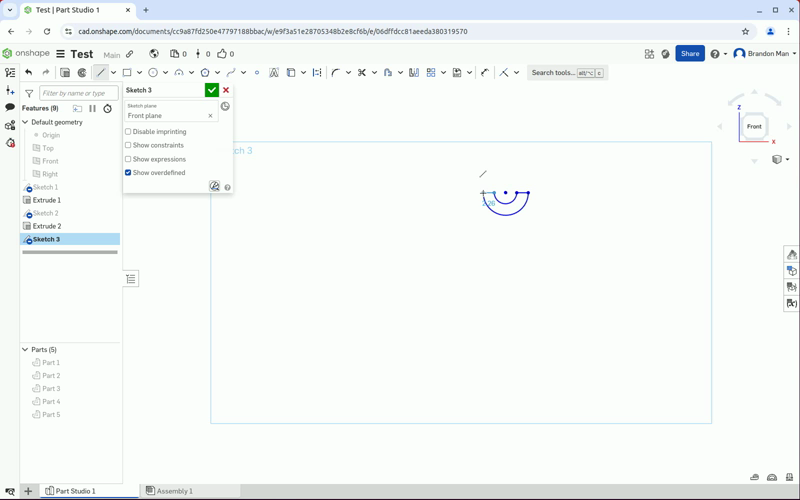
key(esc)
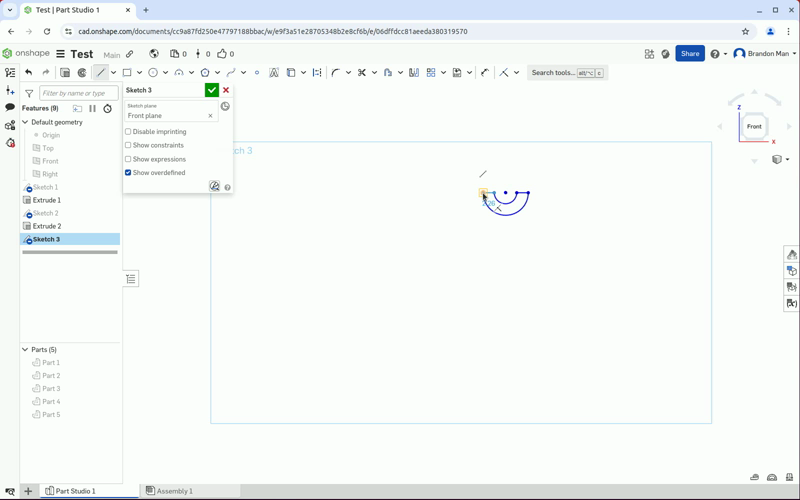
mouse_move(505, 199)
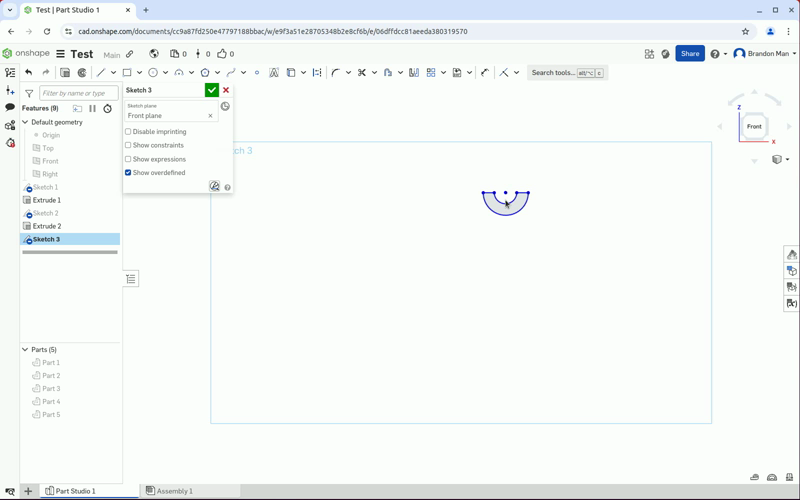
scroll(6)
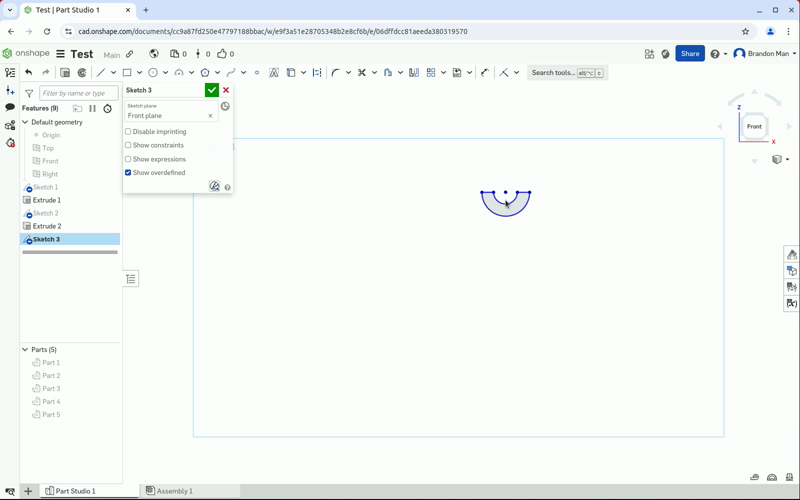
scroll(6)
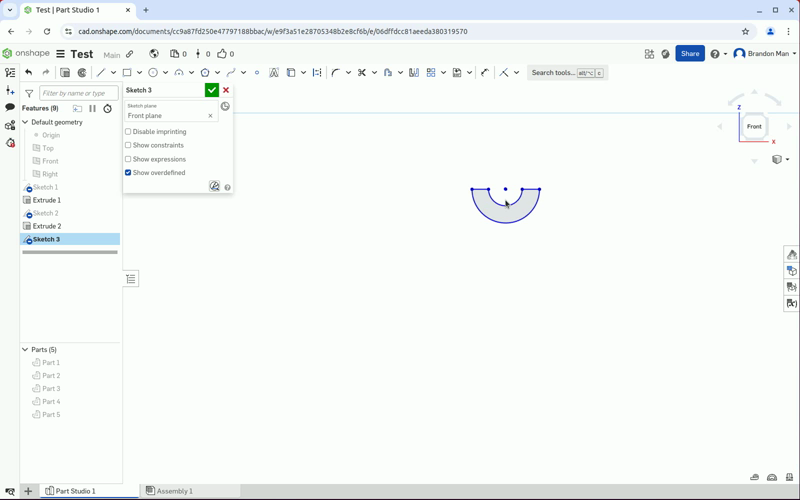
scroll(6)
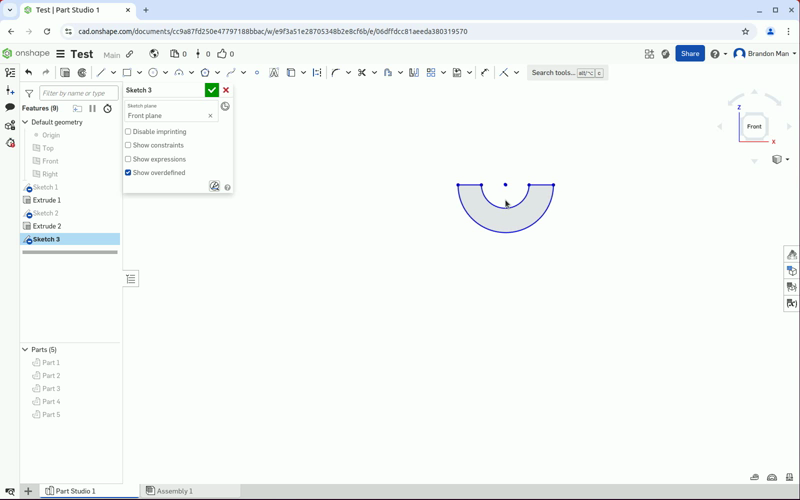
scroll(6)
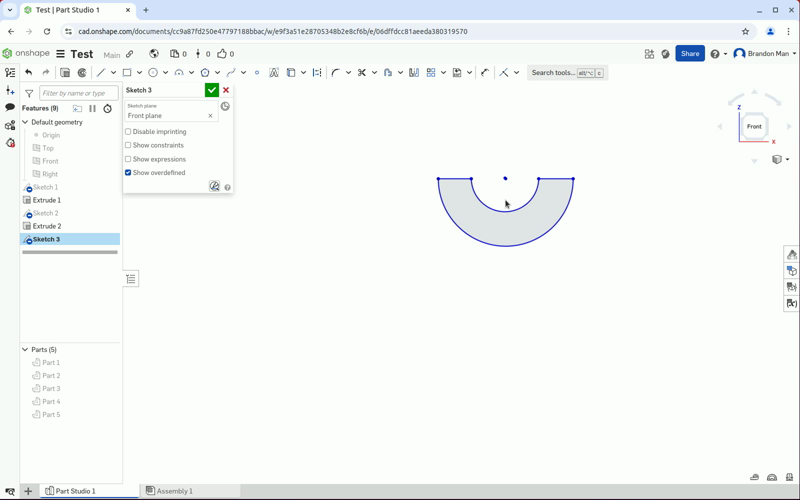
scroll(6)
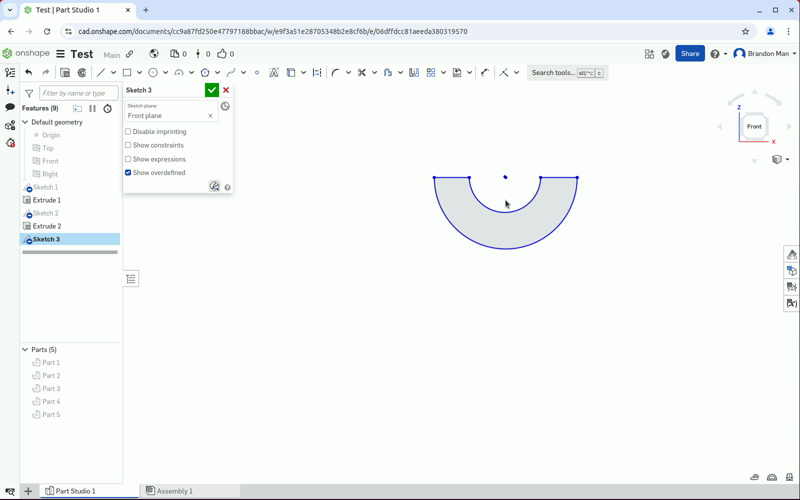
scroll(6)
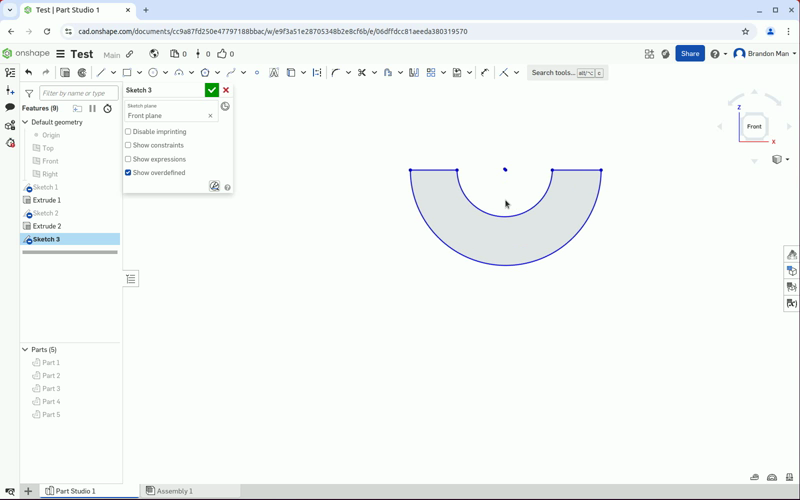
scroll(6)
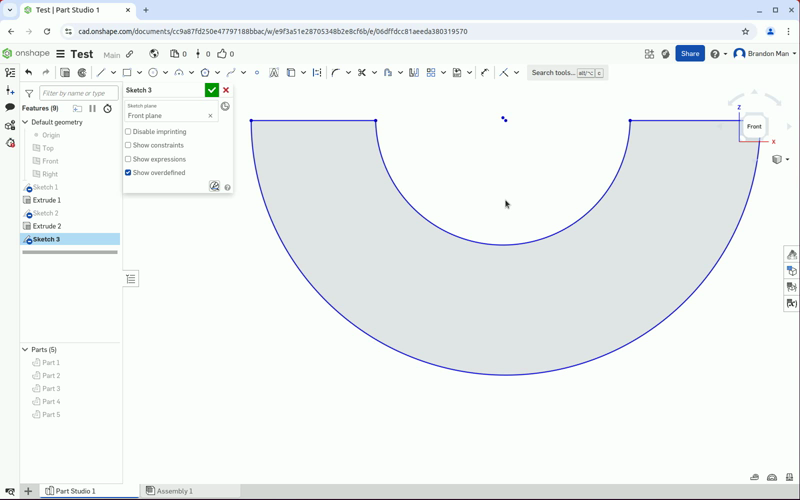
click(505, 199)
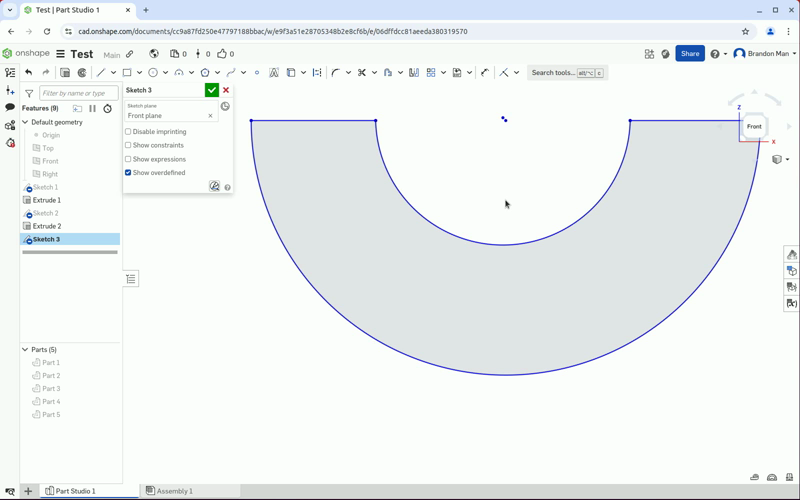
scroll(-6)
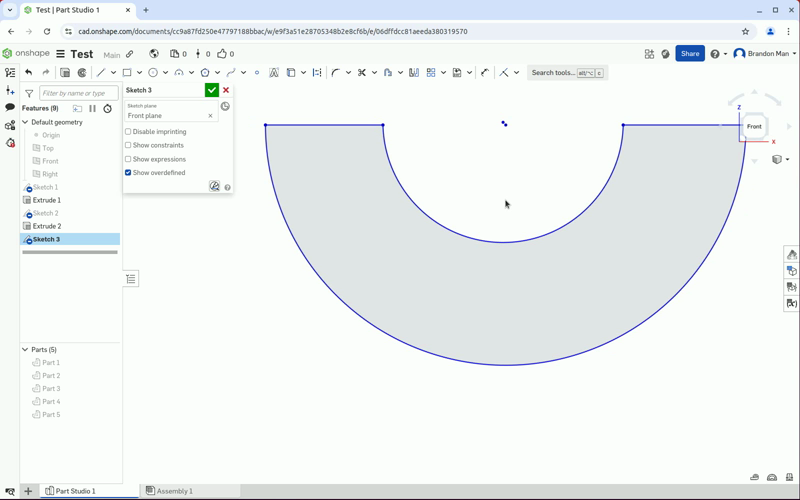
scroll(-6)
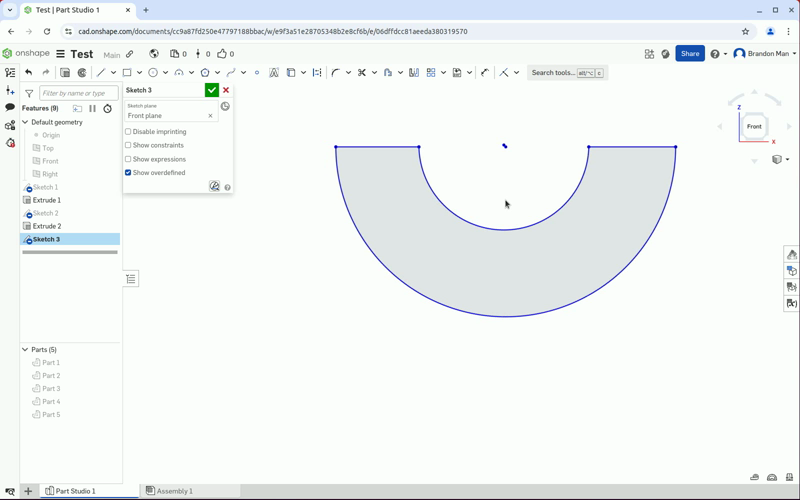
scroll(-6)
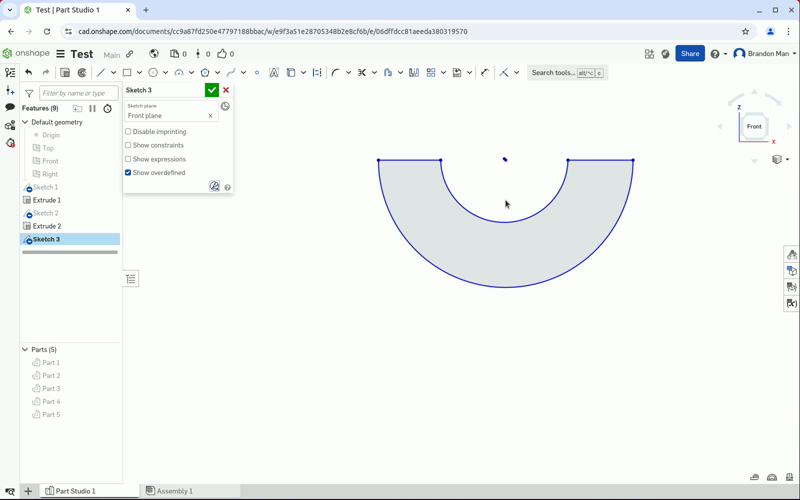
scroll(-6)
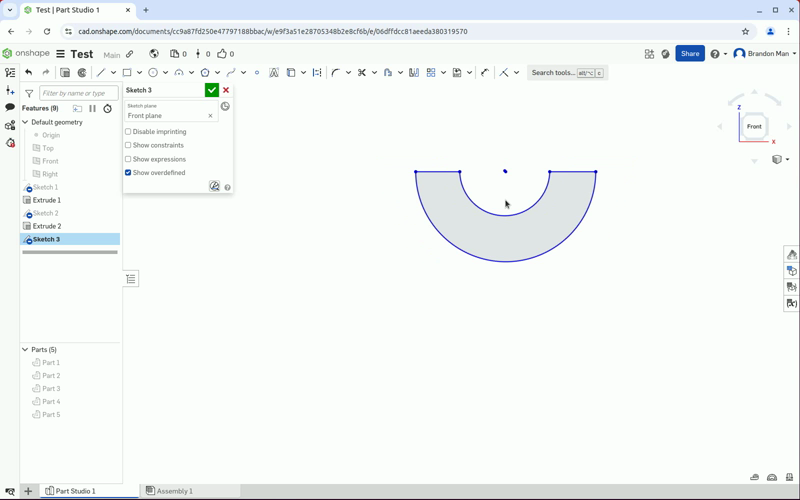
scroll(-6)
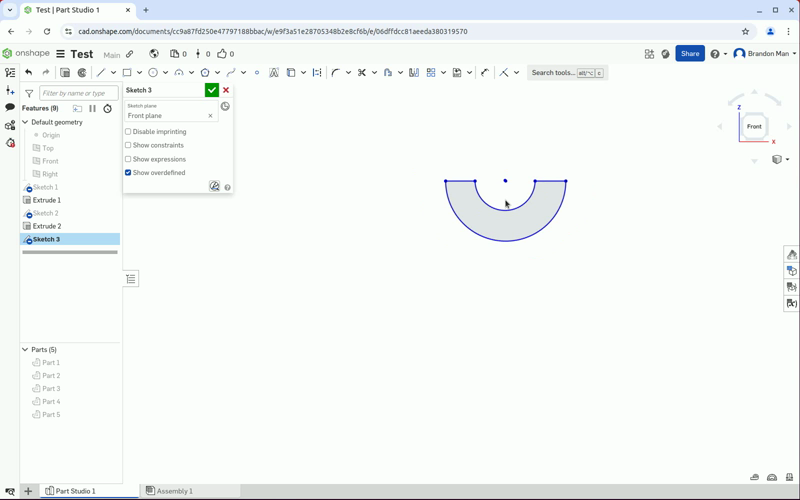
scroll(-6)
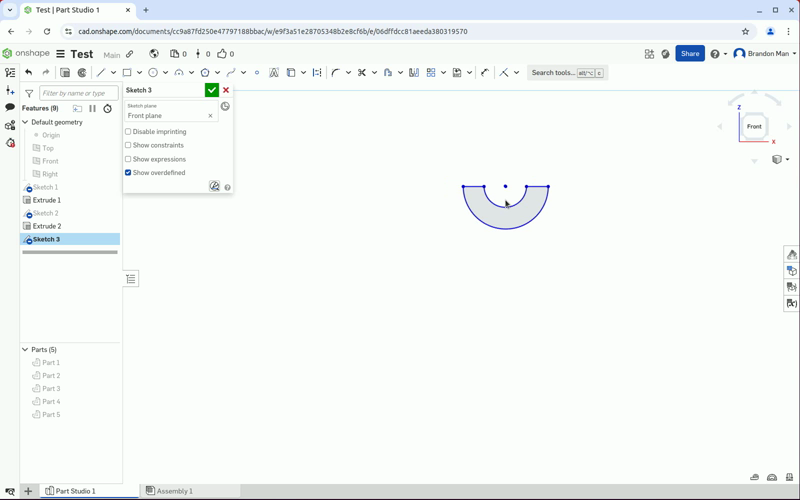
scroll(-6)
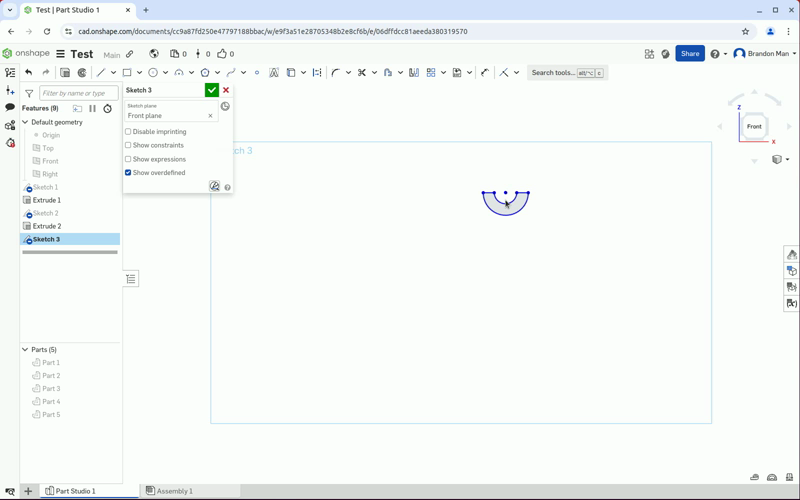
mouse_move(73, 352)
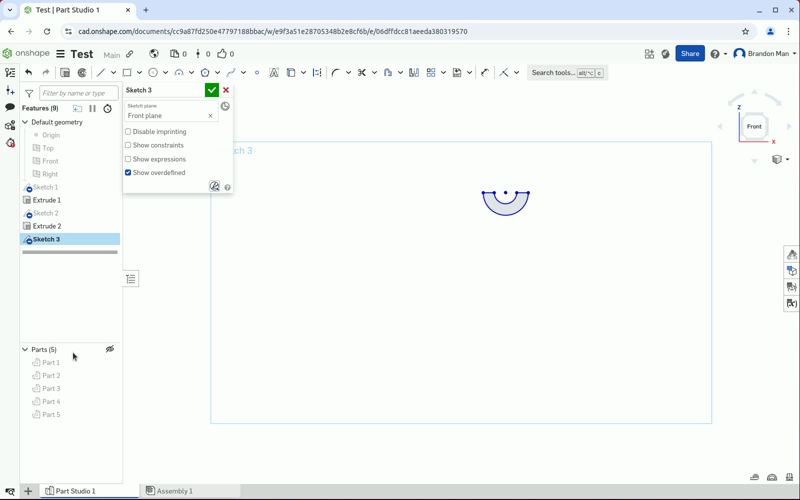
key(shift+y)
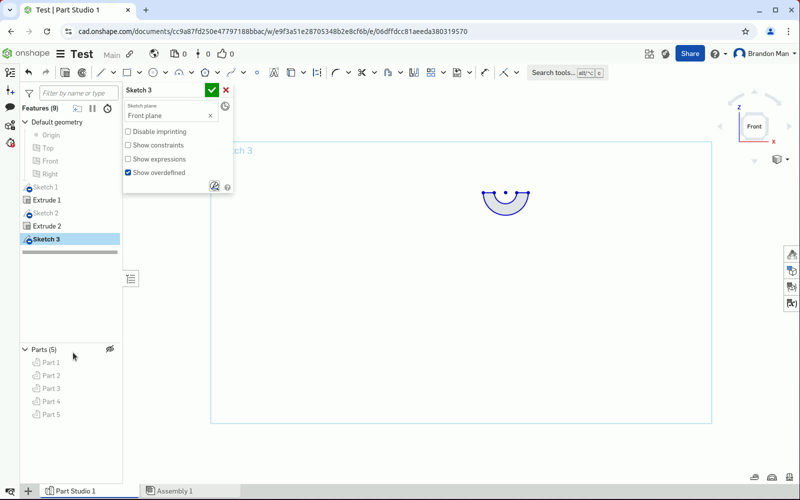
key(shift+e)
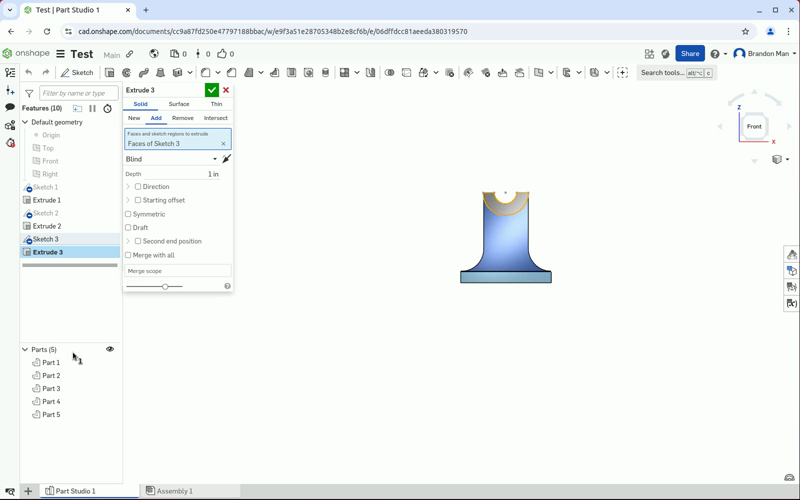
mouse_move(143, 106)
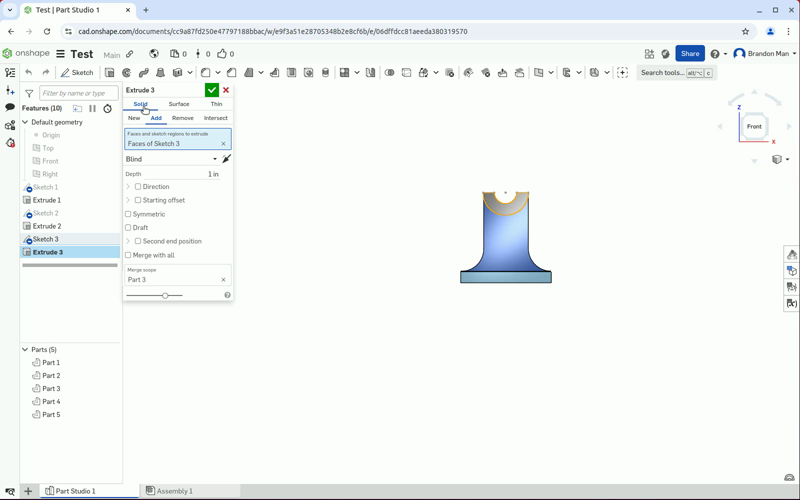
click(143, 106)
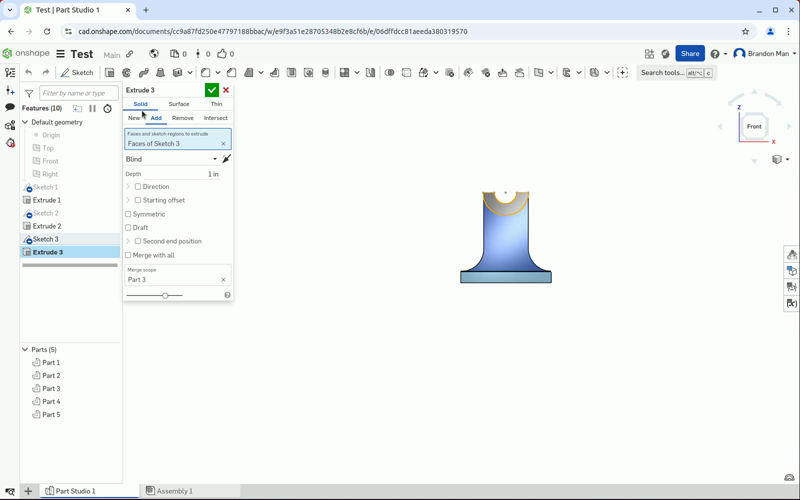
mouse_move(137, 120)
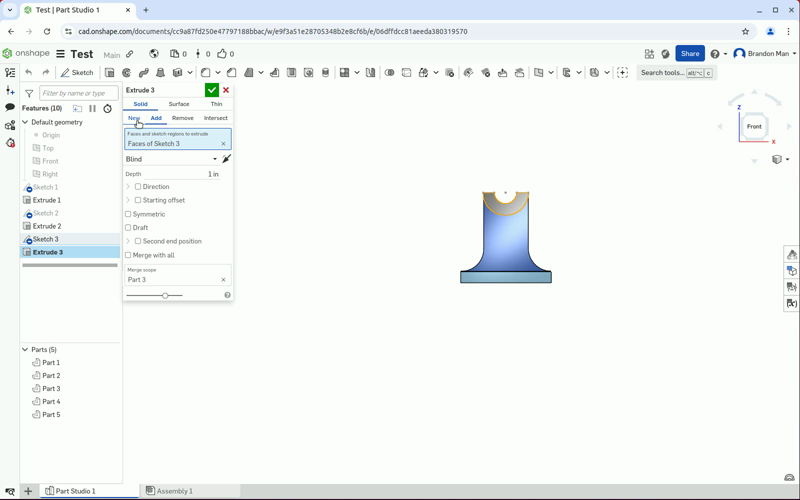
click(137, 120)
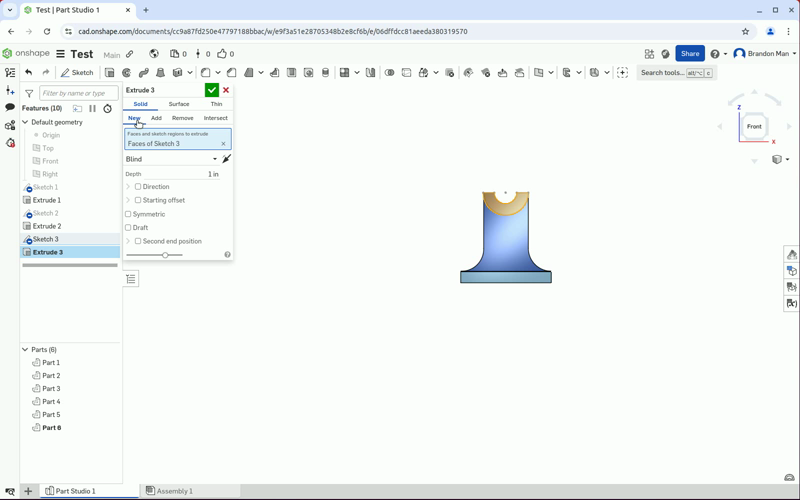
key(tab, 4)
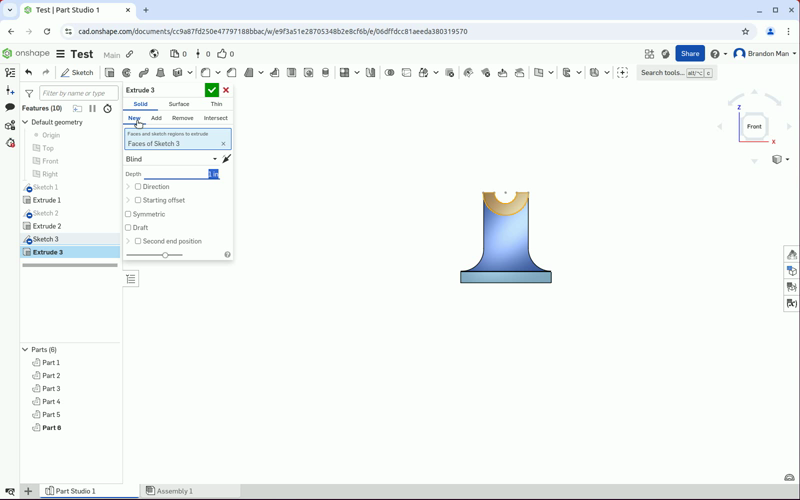
text(-11.554)
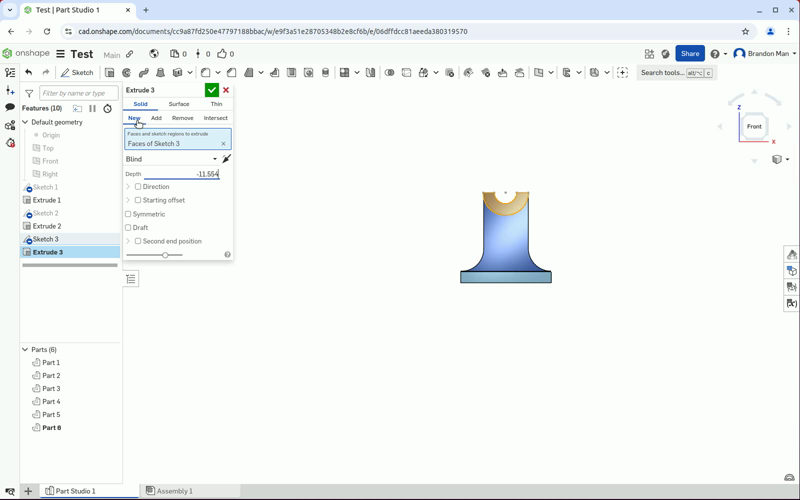
key(enter)
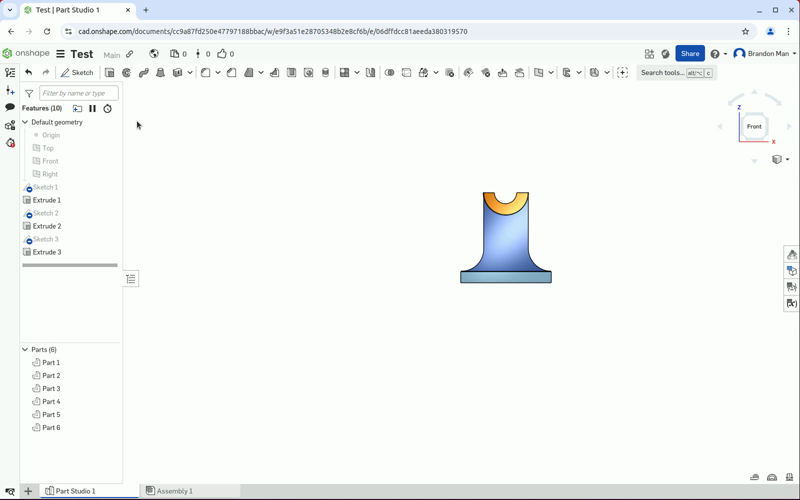
key(shift+h)
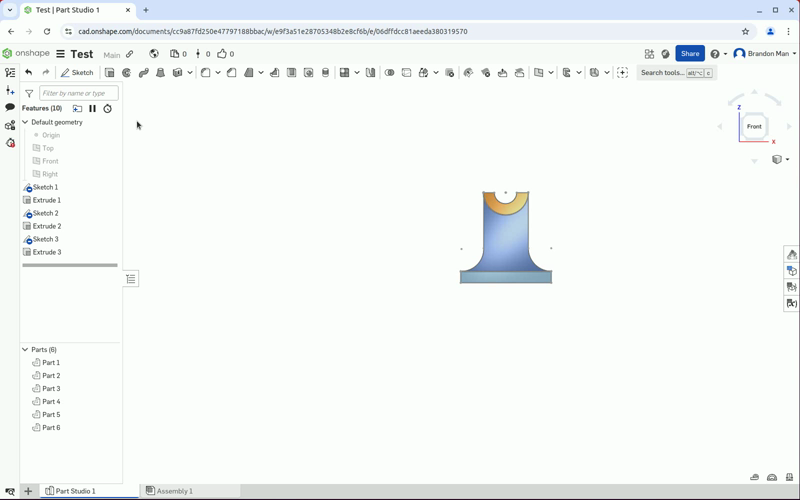
key(shift+h)
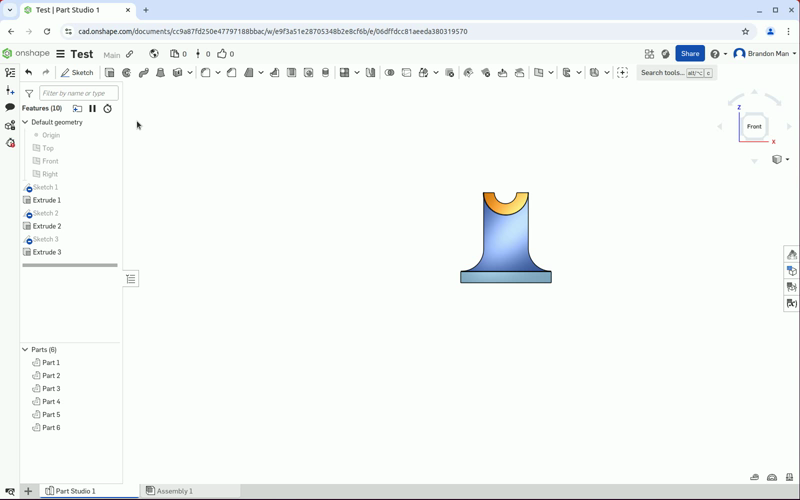
mouse_move(73, 189)
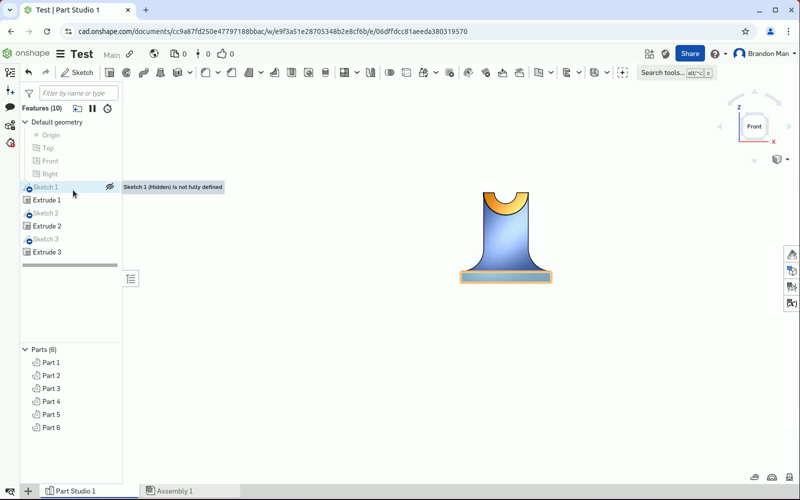
click(73, 189)
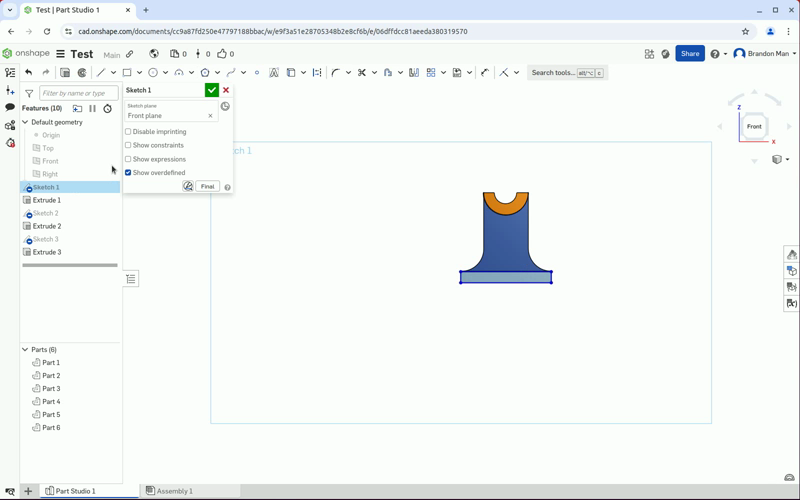
mouse_move(229, 92)
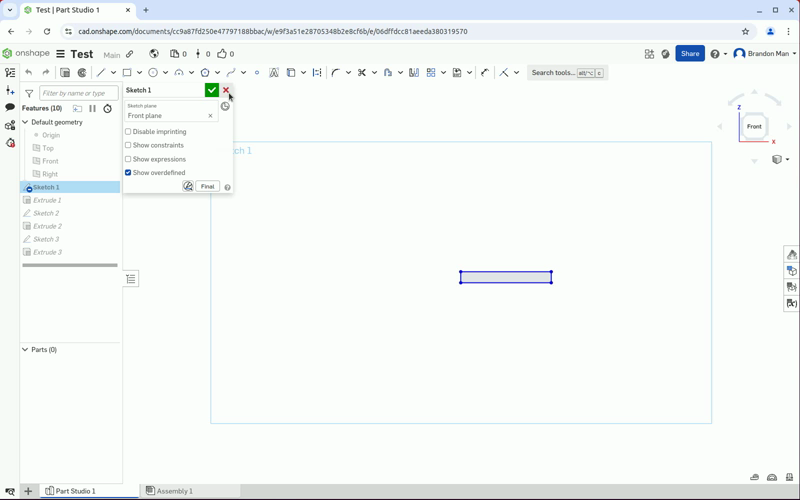
click(229, 92)
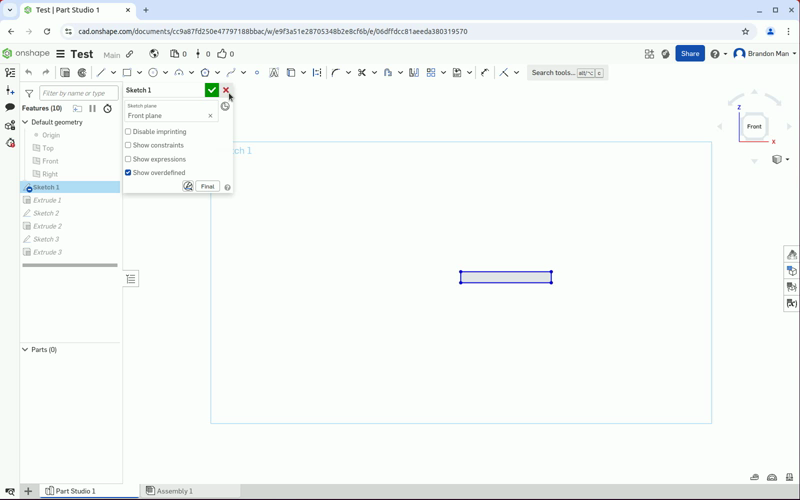
key(shift+s)
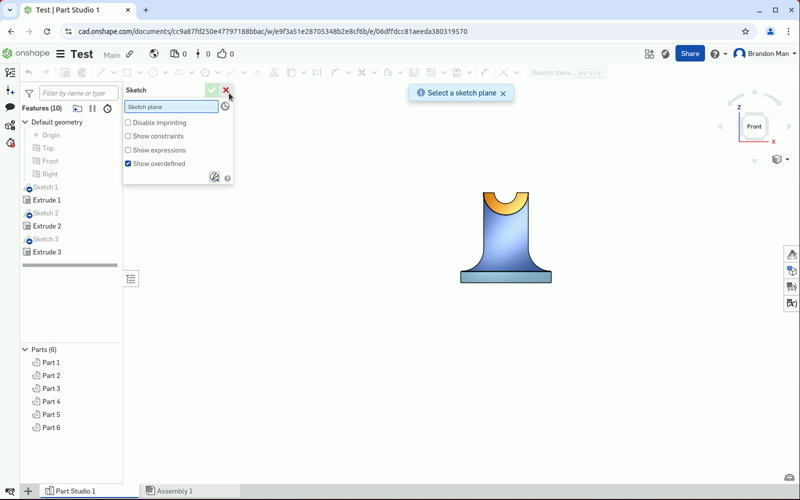
mouse_move(73, 163)
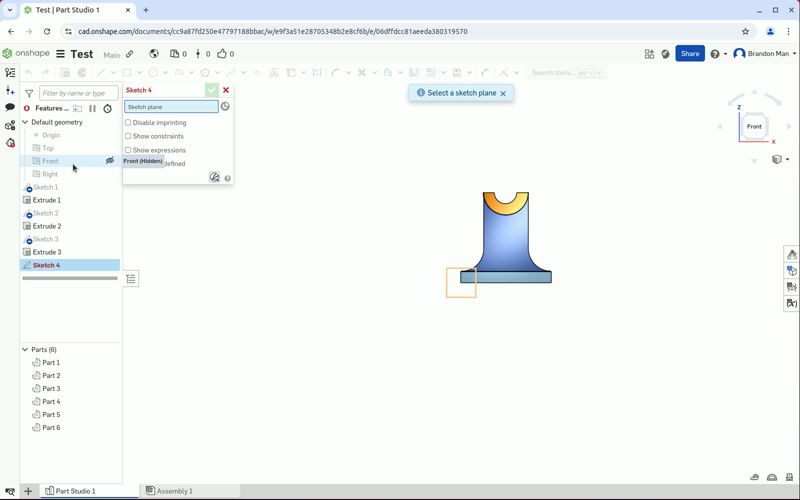
click(73, 163)
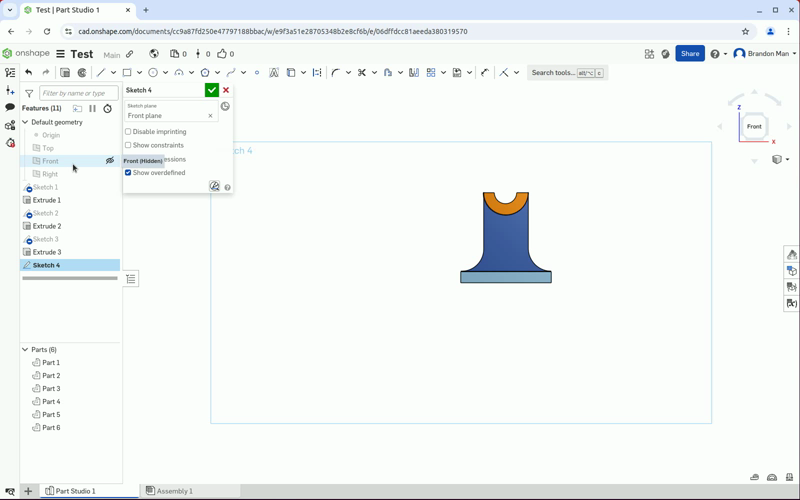
mouse_move(73, 352)
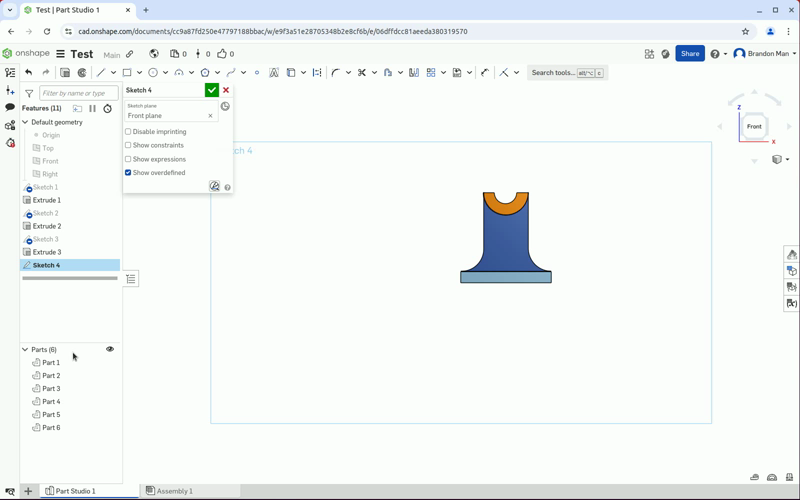
key(y)
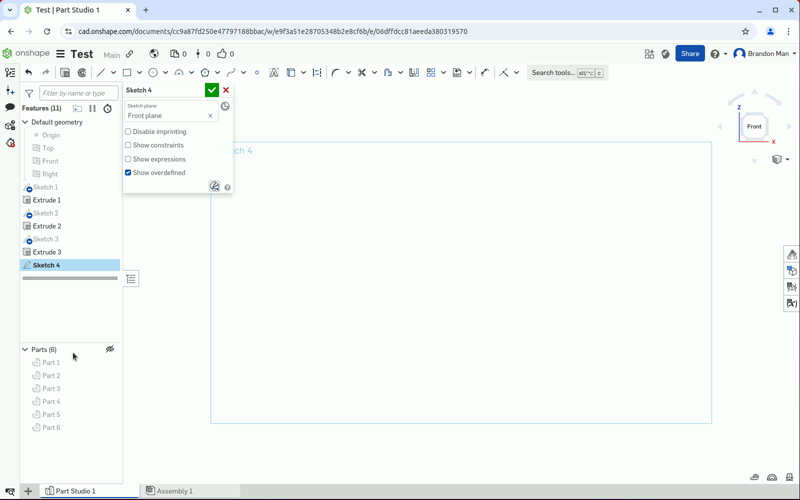
key(l)
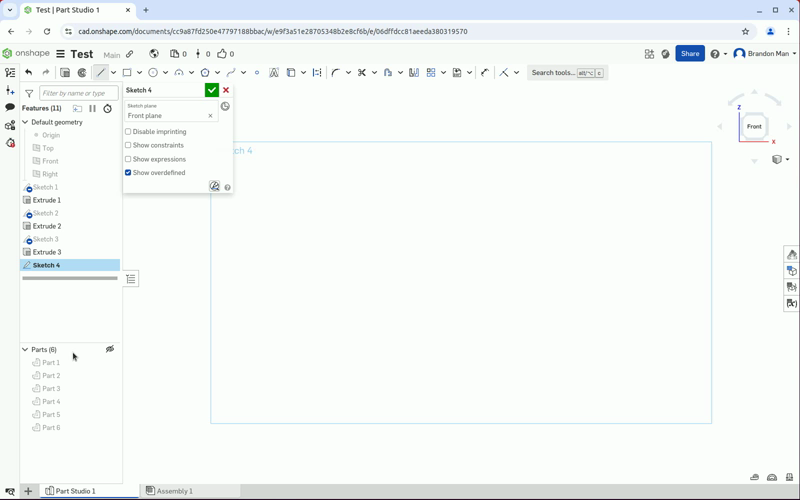
key_down(shift)
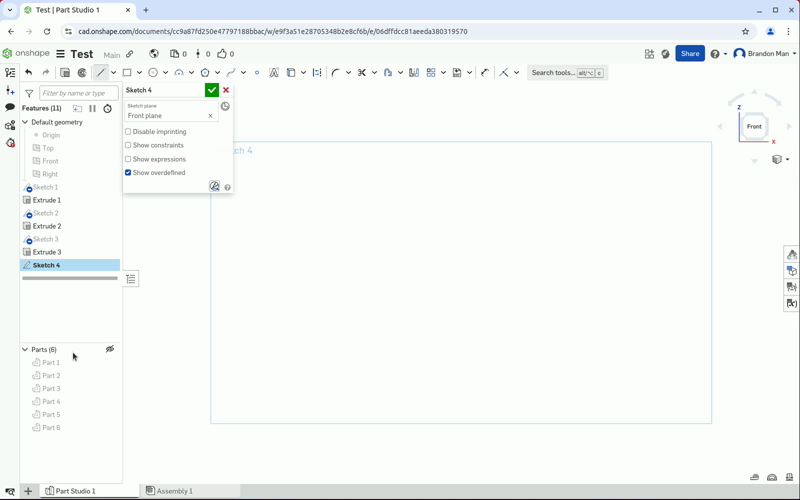
mouse_move(483, 192)
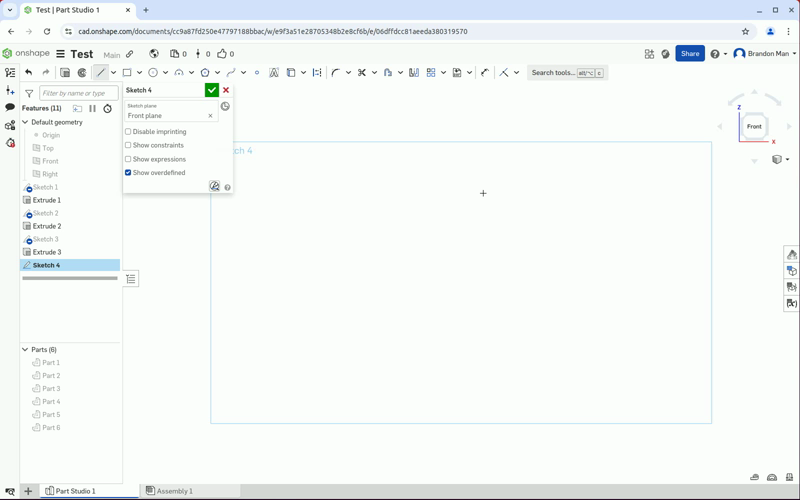
click(483, 192)
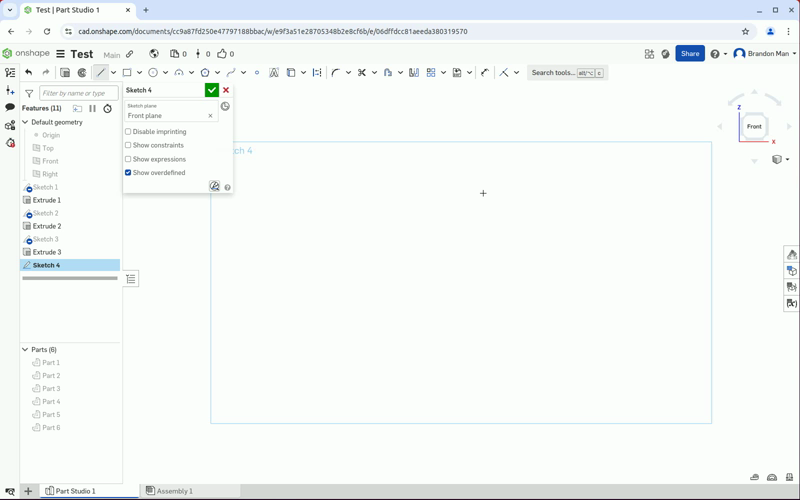
key_up(shift)
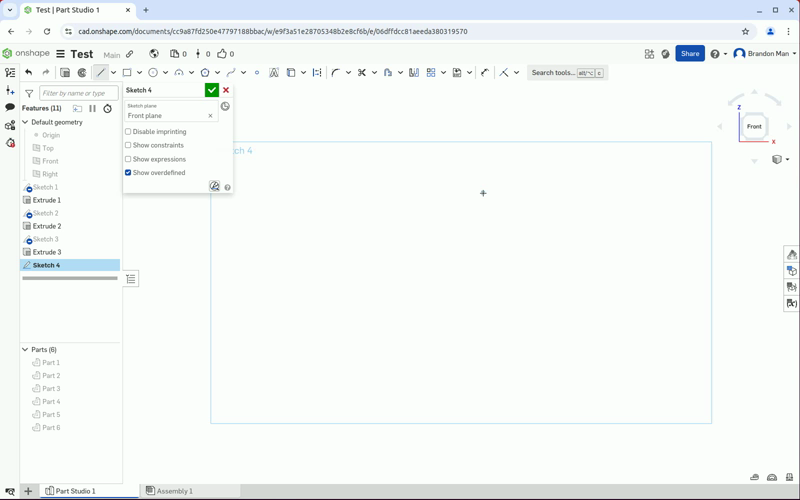
key_down(shift)
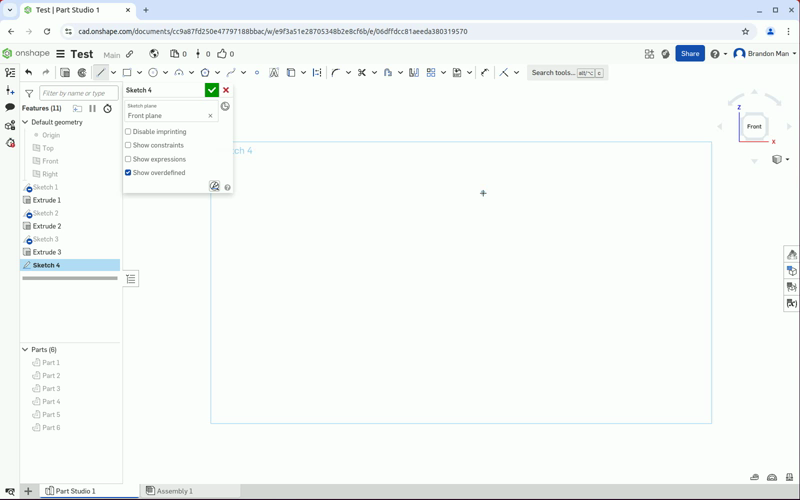
mouse_move(513, 192)
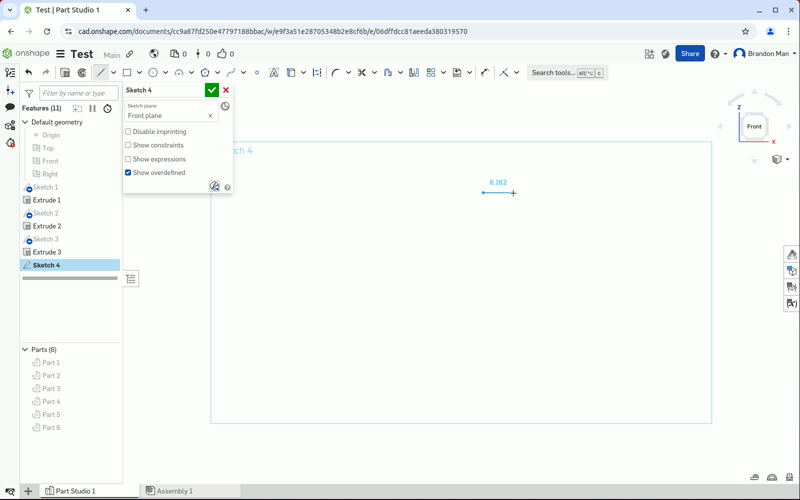
mouse_move(494, 192)
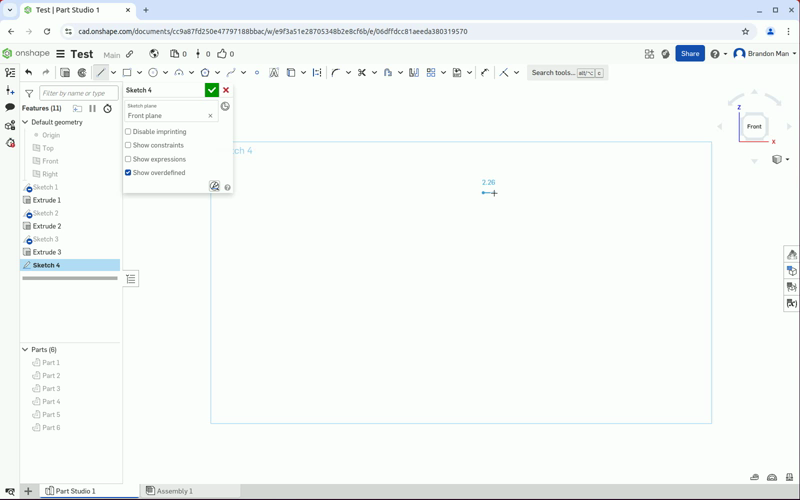
click(494, 192)
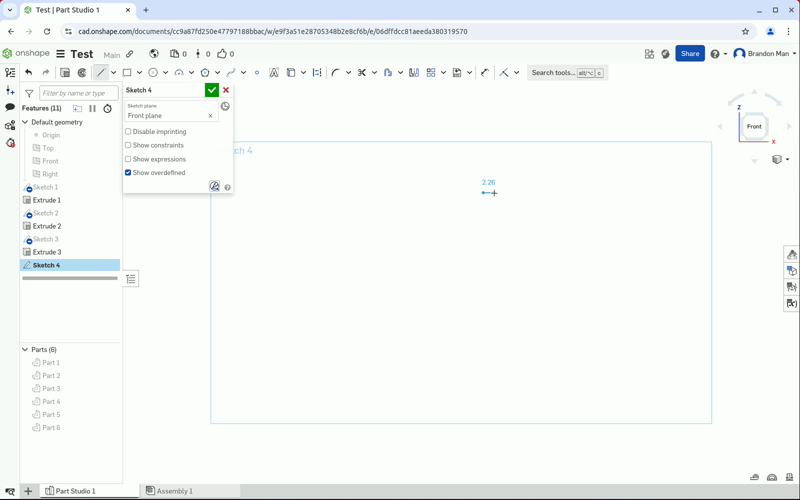
key_up(shift)
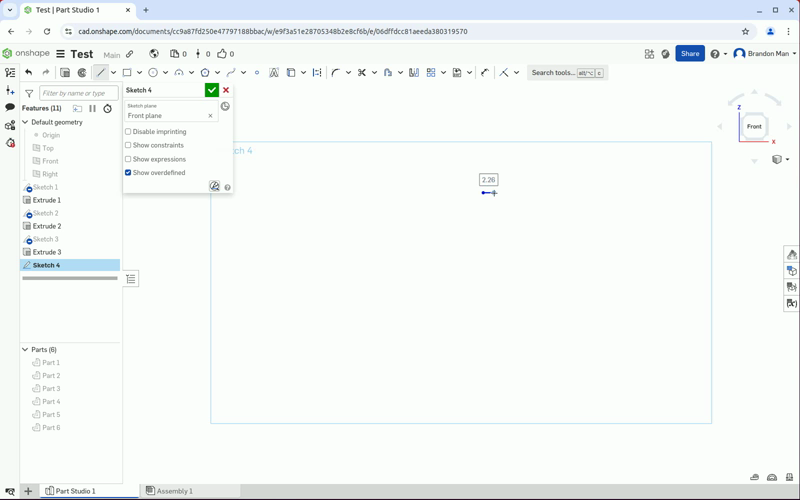
key(esc)
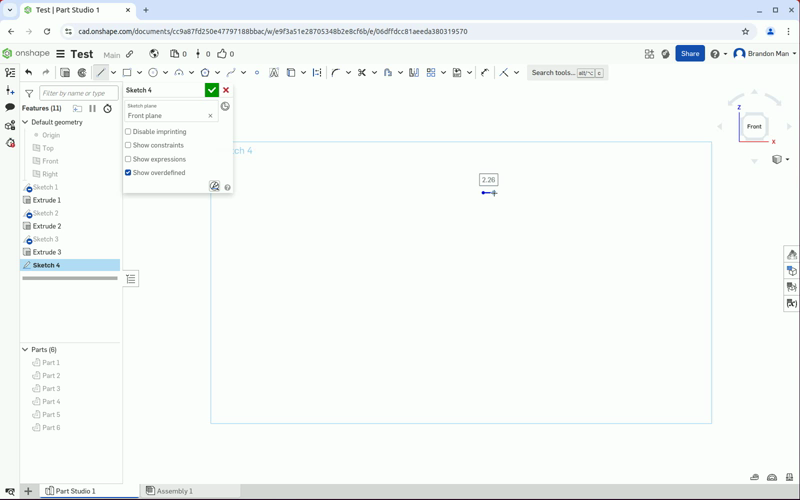
key(a)
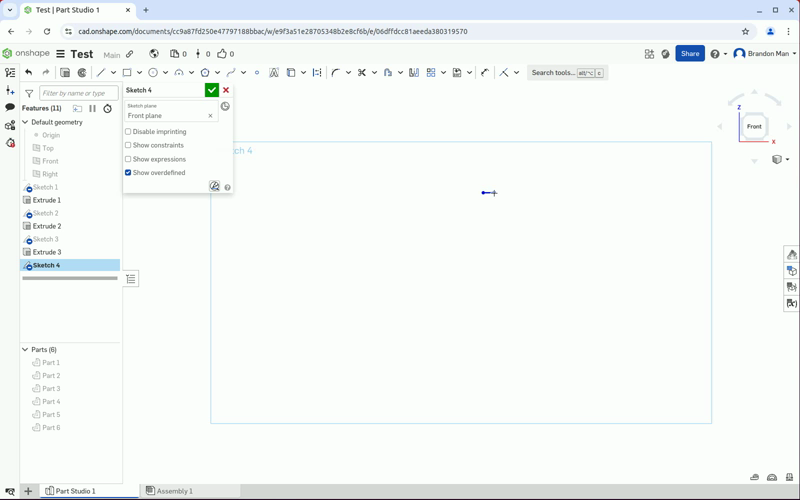
mouse_move(494, 192)
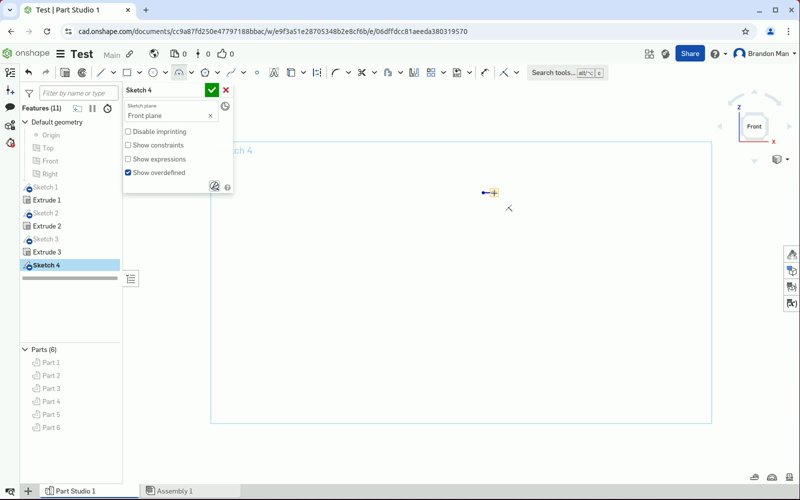
click(494, 192)
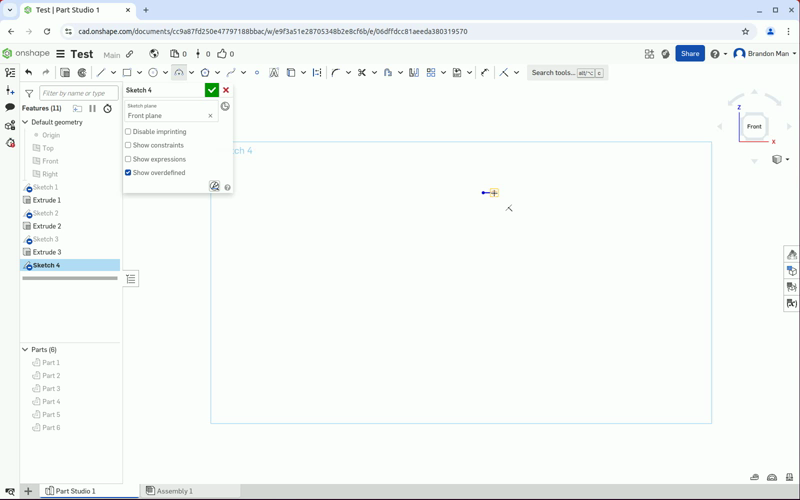
key_down(shift)
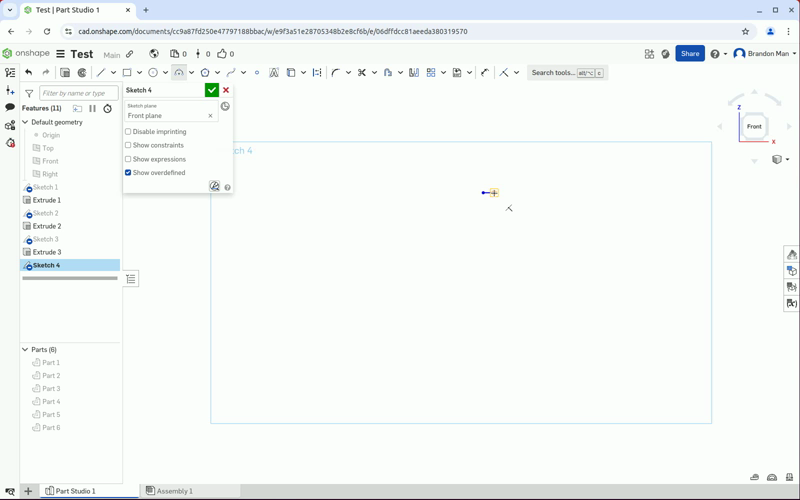
mouse_move(516, 192)
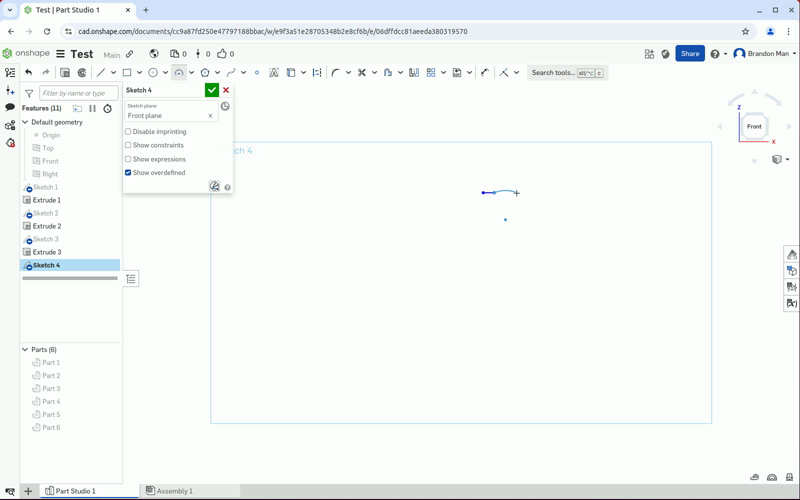
click(516, 192)
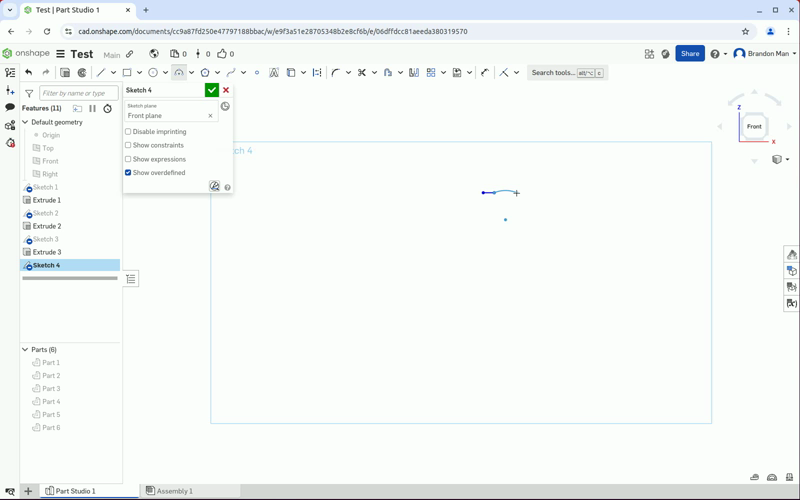
mouse_move(505, 181)
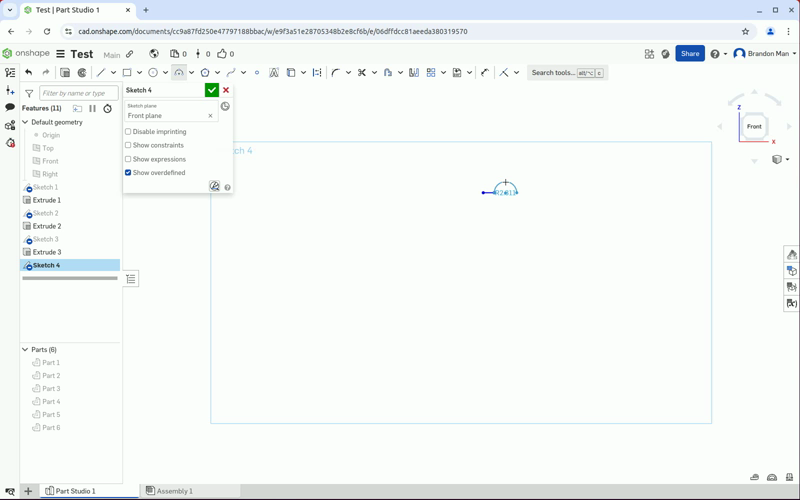
click(505, 181)
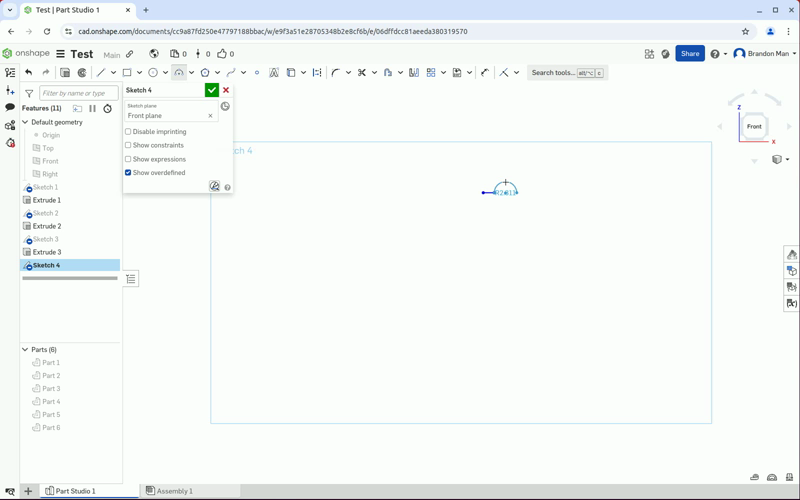
key_up(shift)
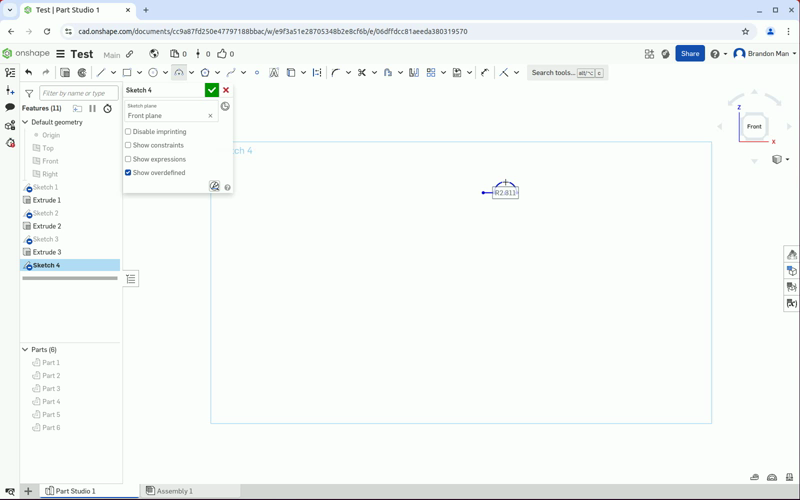
key(esc)
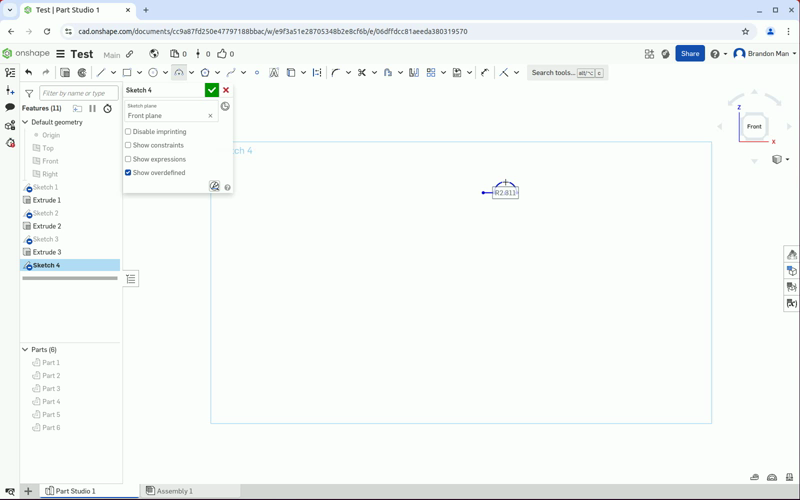
key(l)
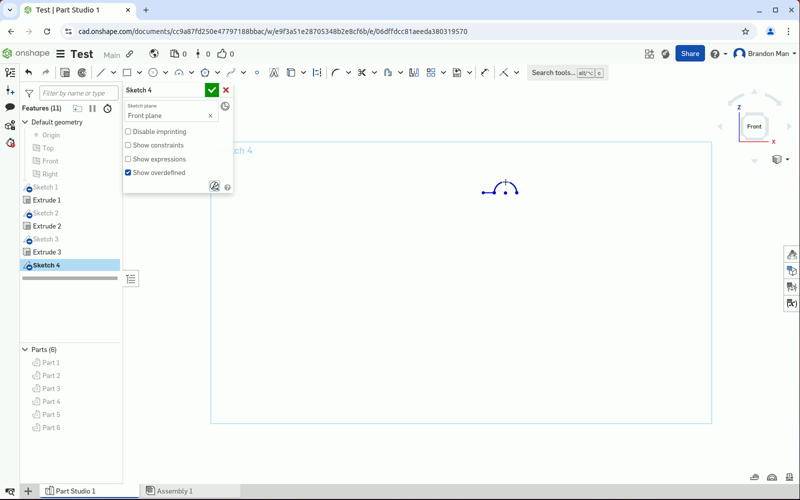
mouse_move(516, 192)
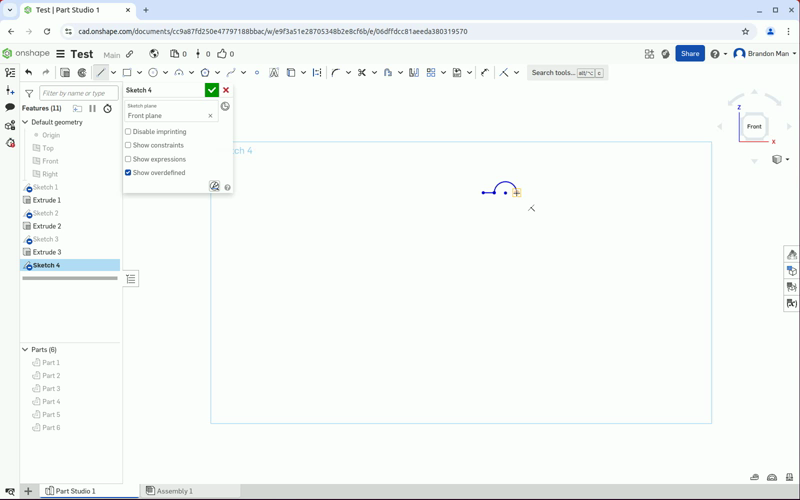
click(516, 192)
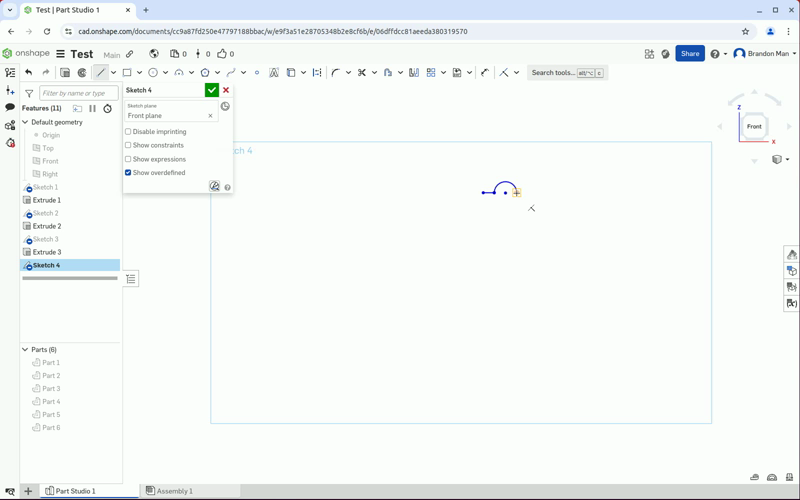
key_down(shift)
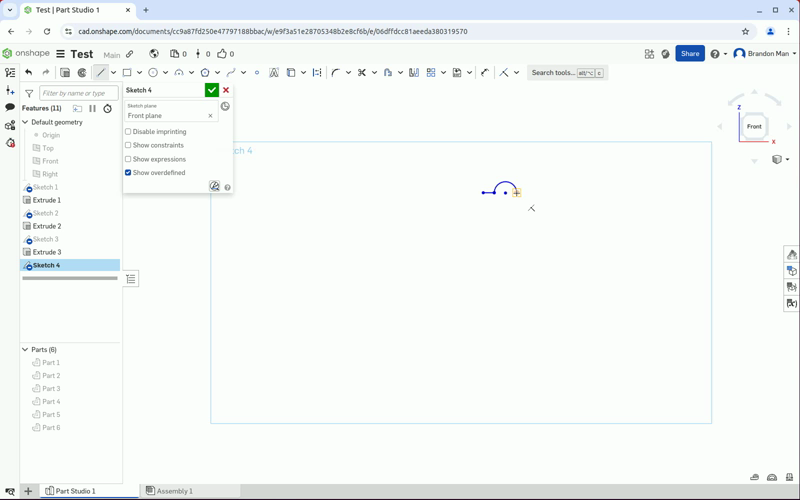
mouse_move(546, 192)
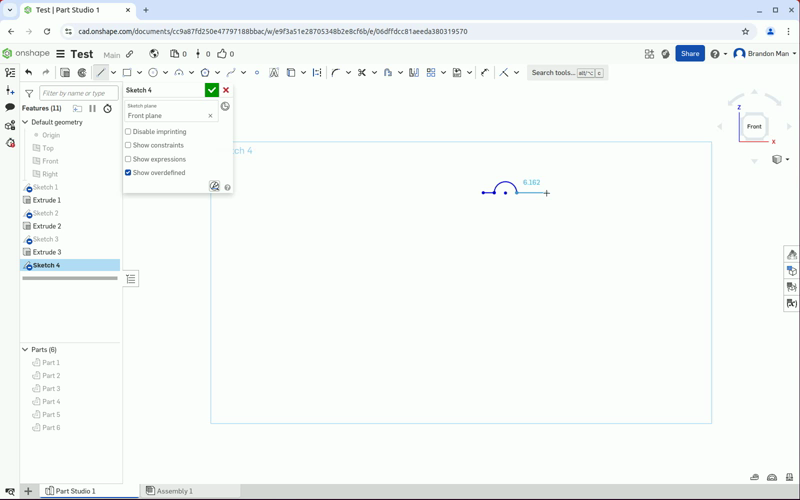
mouse_move(528, 192)
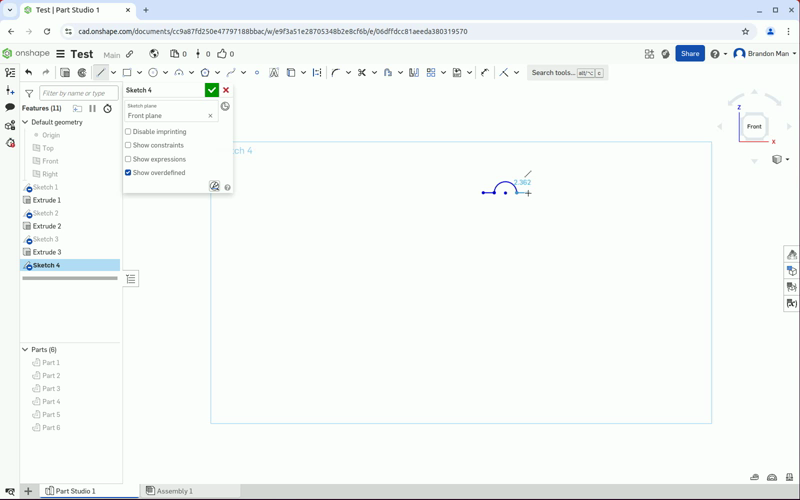
click(528, 192)
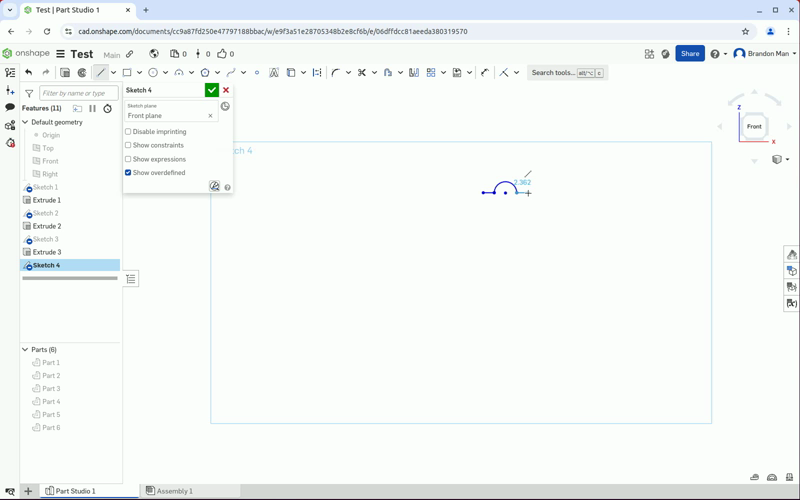
key_up(shift)
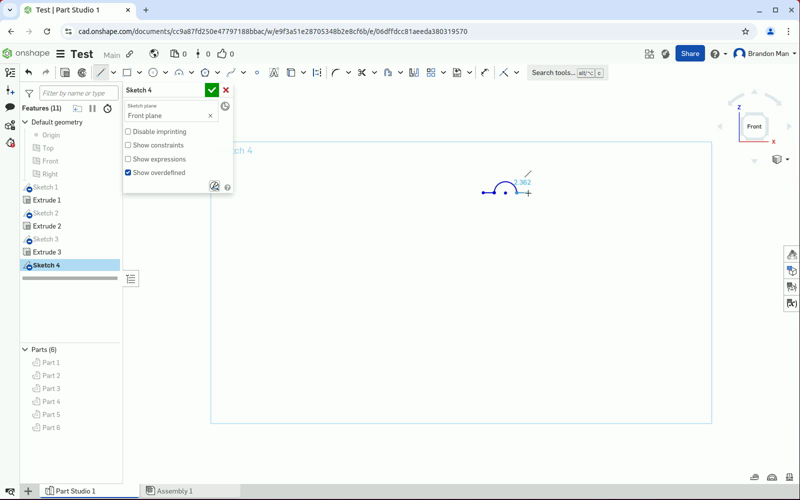
key(esc)
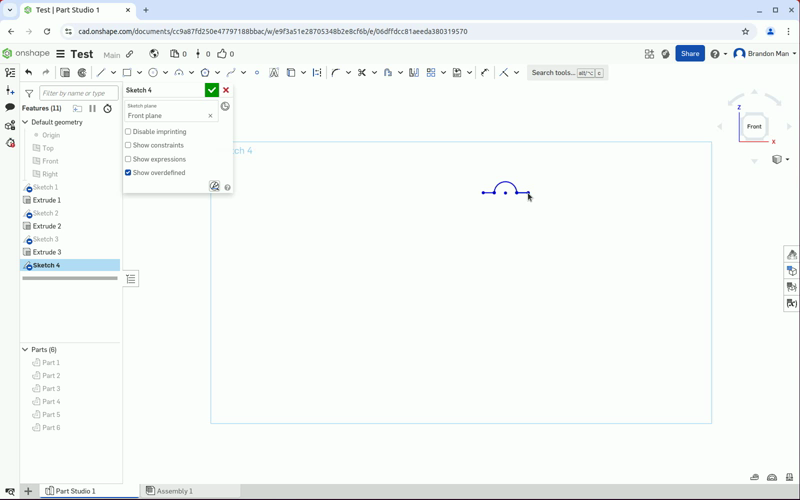
key(a)
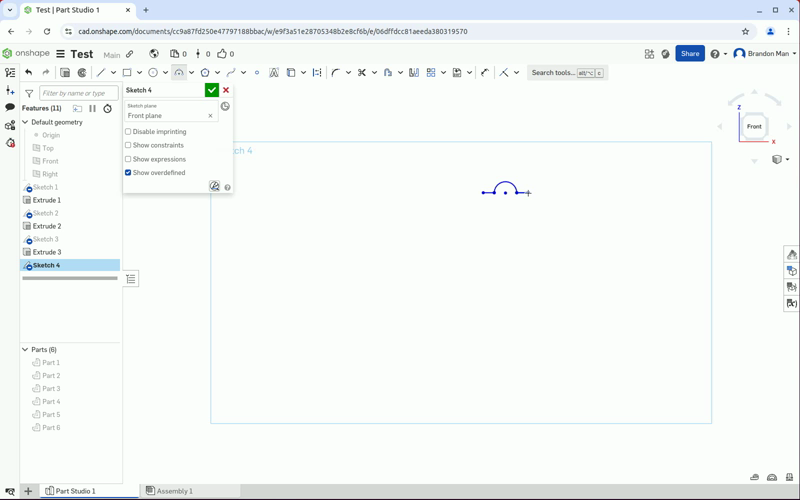
mouse_move(528, 192)
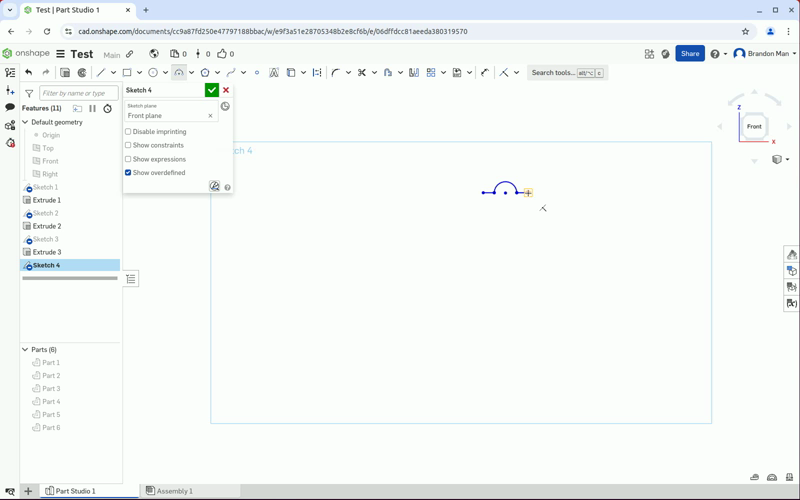
click(528, 192)
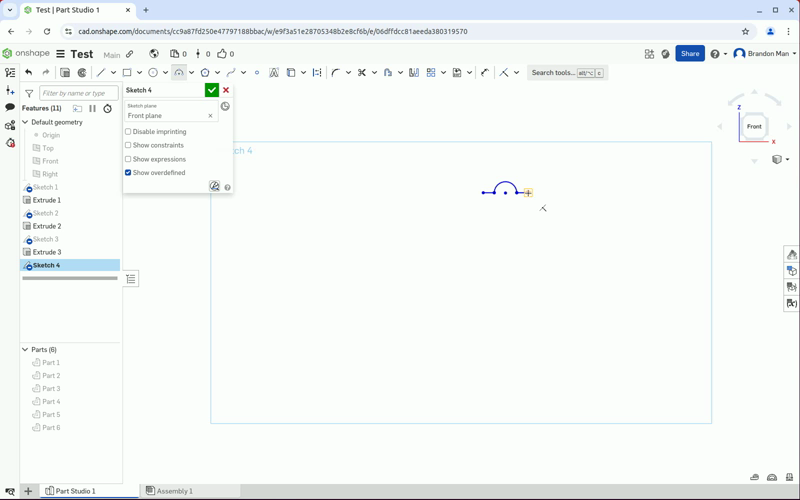
mouse_move(483, 192)
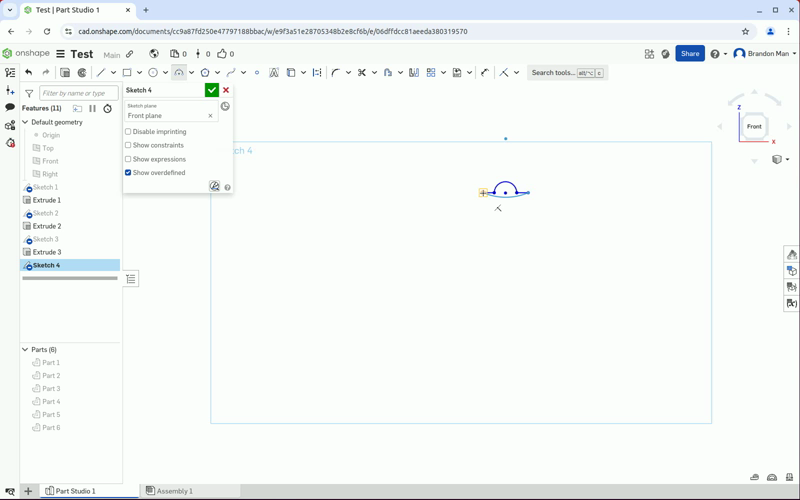
click(483, 192)
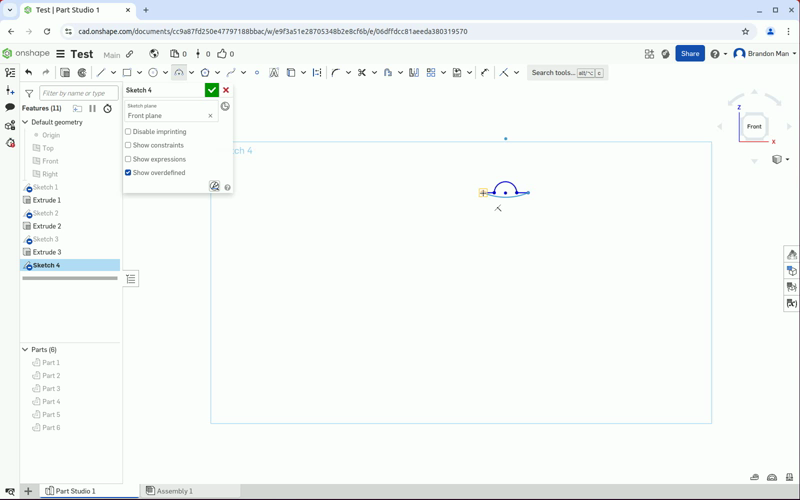
key_down(shift)
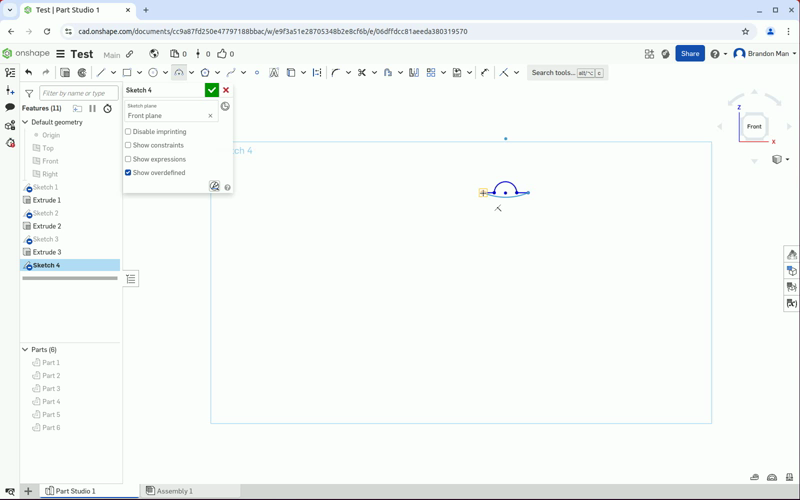
mouse_move(505, 170)
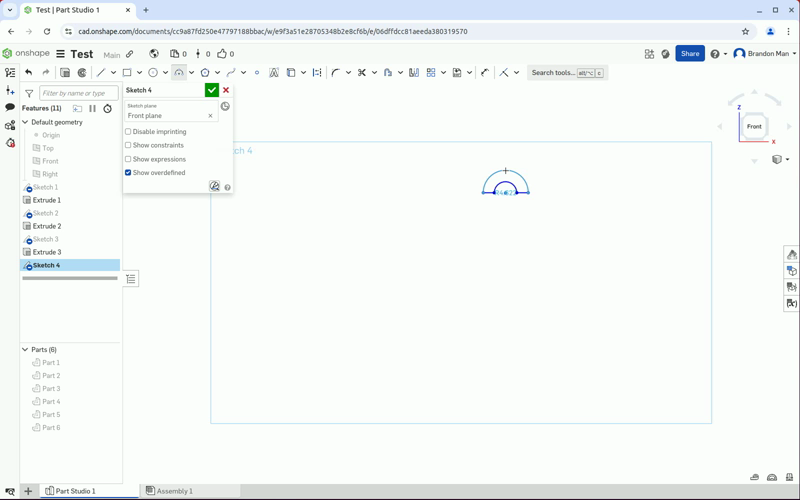
click(505, 170)
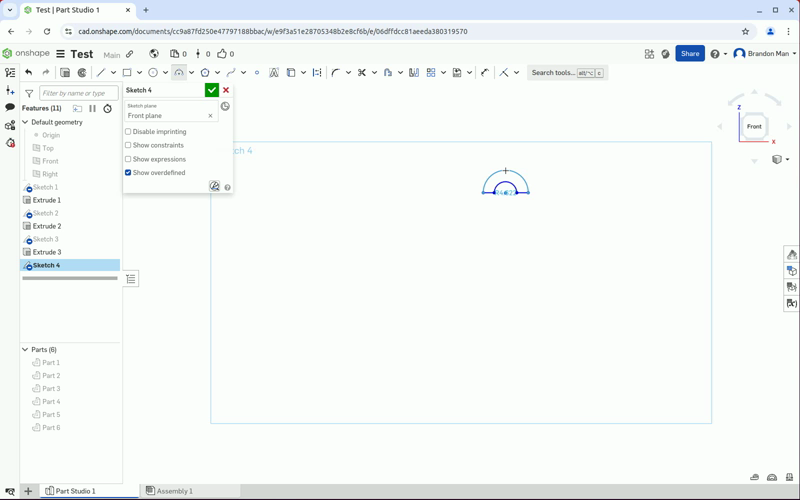
key_up(shift)
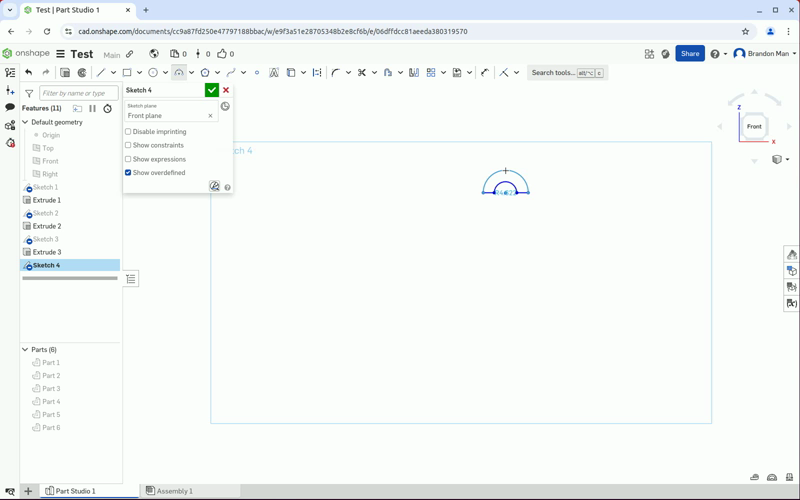
key(esc)
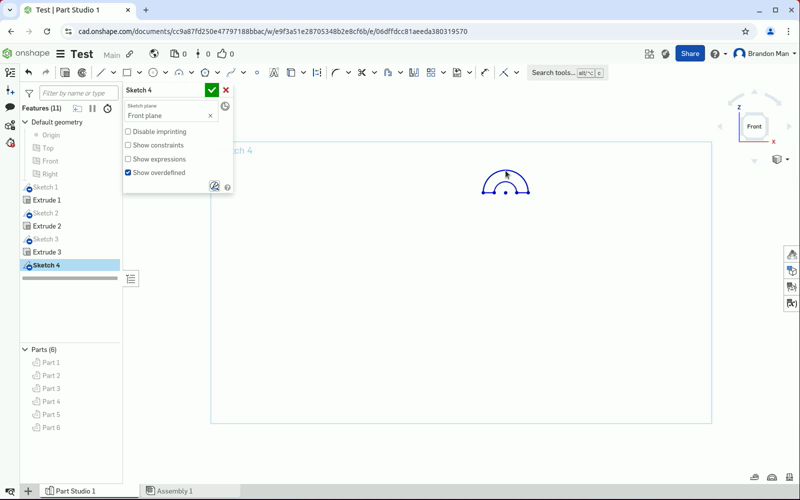
mouse_move(513, 179)
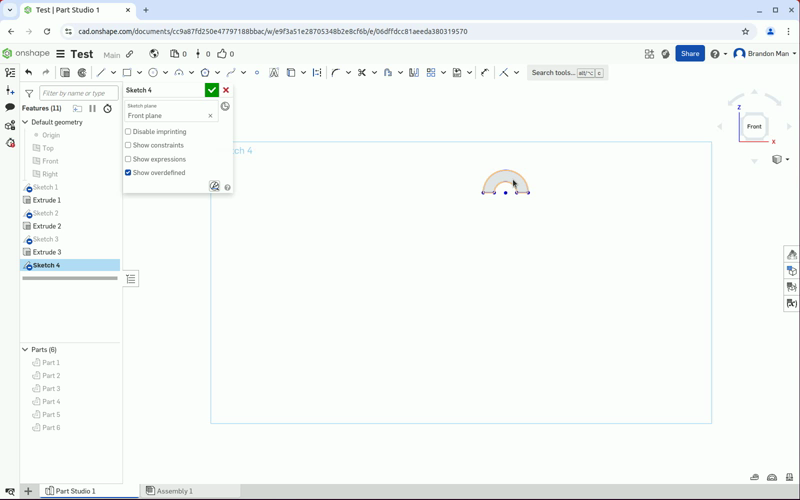
scroll(6)
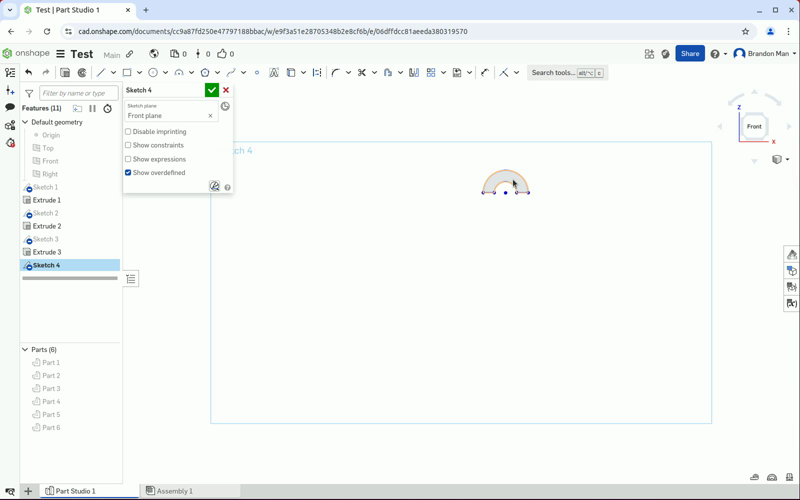
scroll(6)
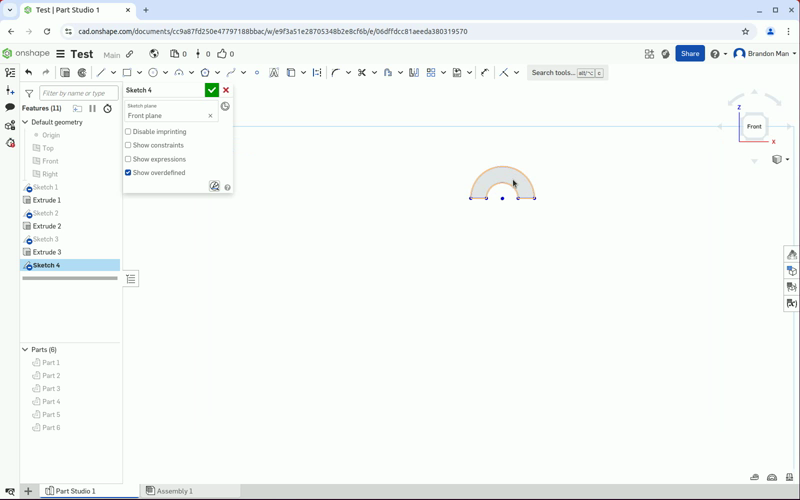
scroll(6)
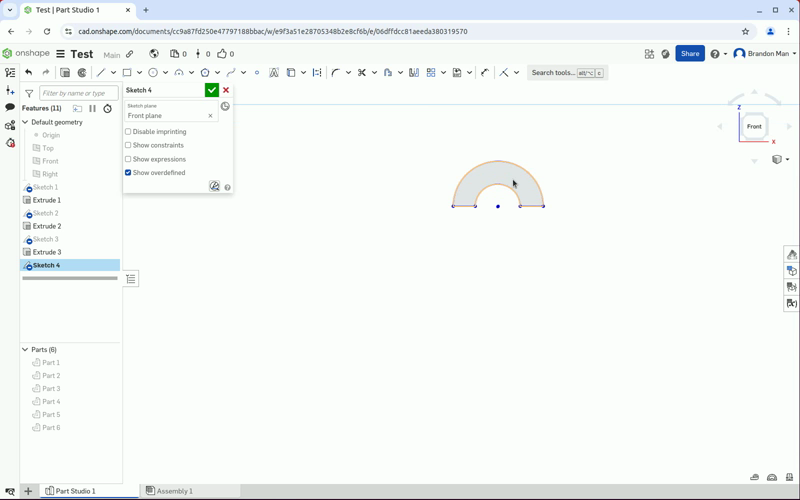
scroll(6)
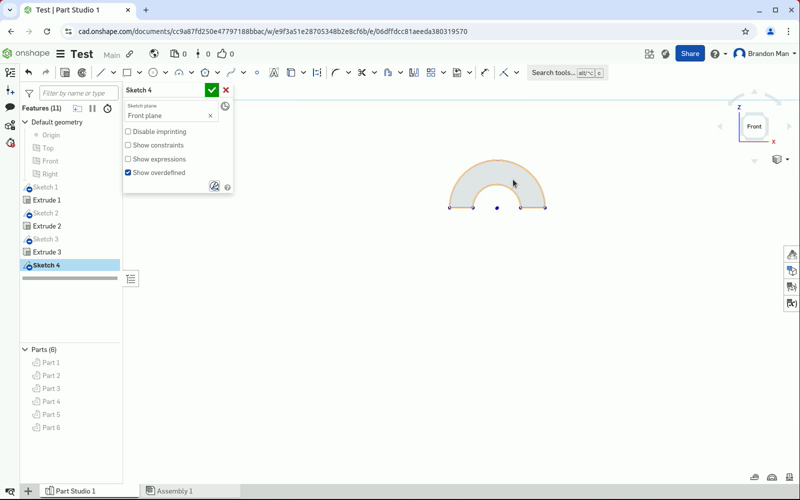
scroll(6)
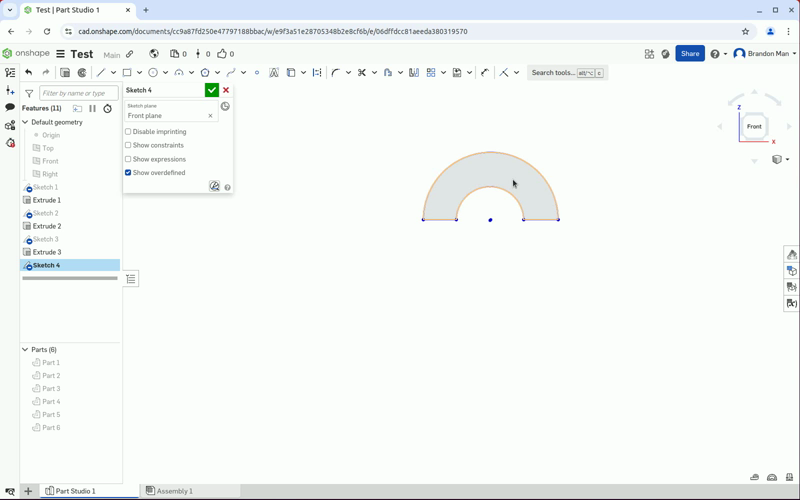
scroll(6)
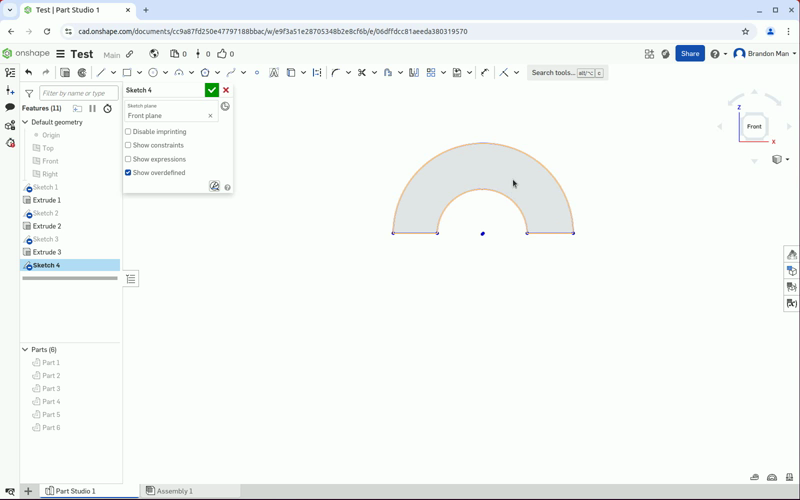
scroll(6)
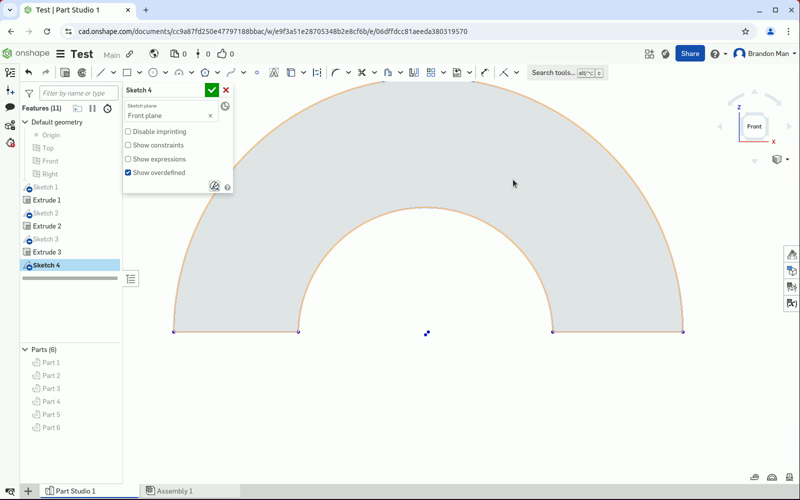
click(513, 179)
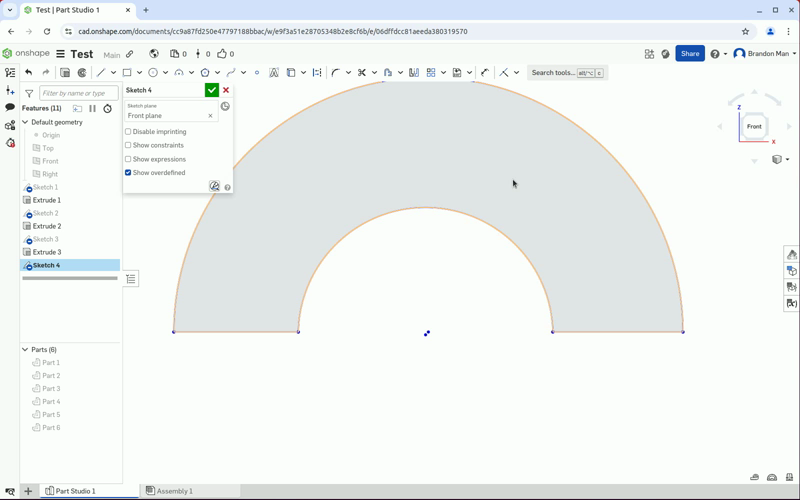
scroll(-6)
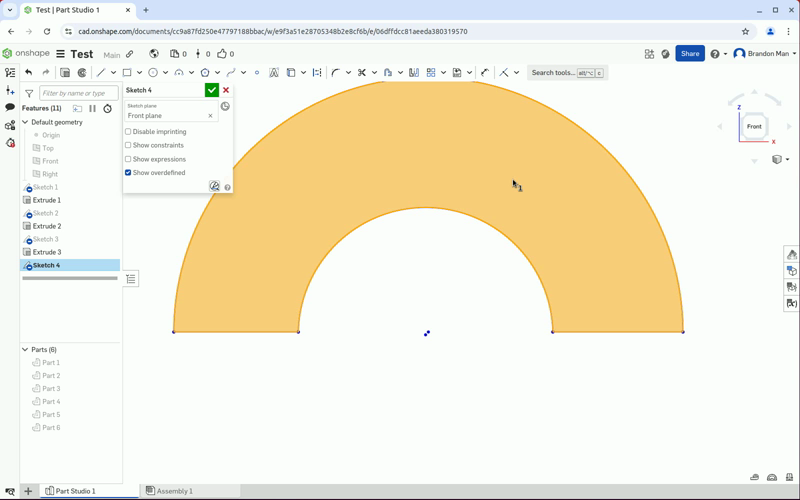
scroll(-6)
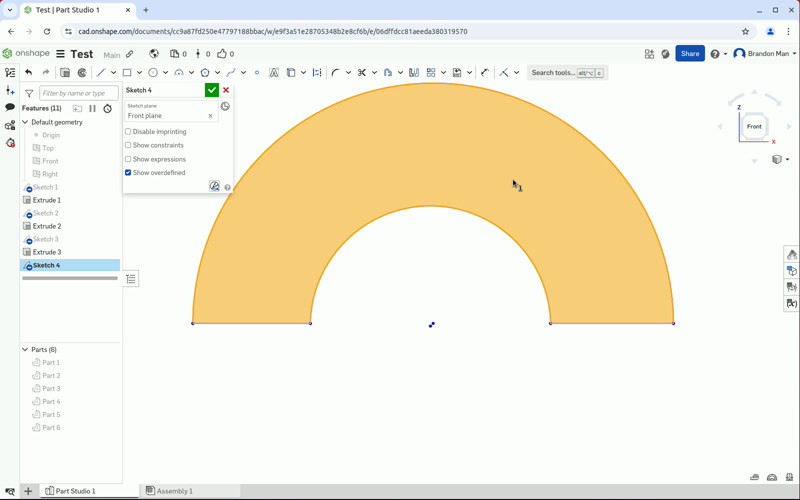
scroll(-6)
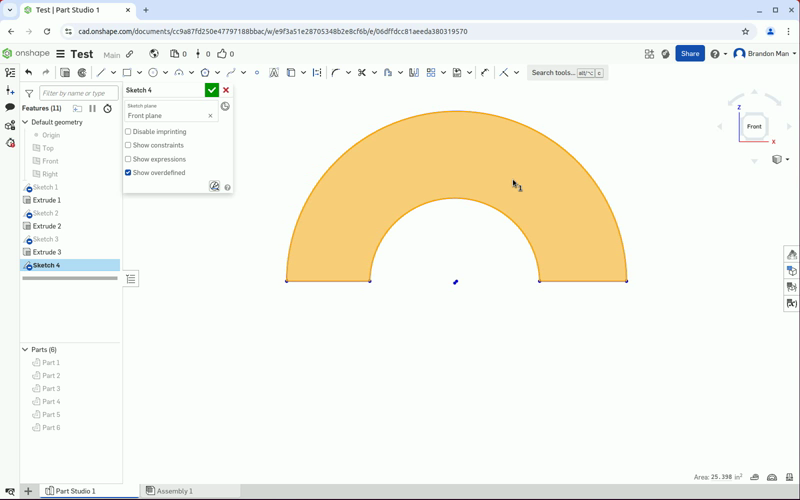
scroll(-6)
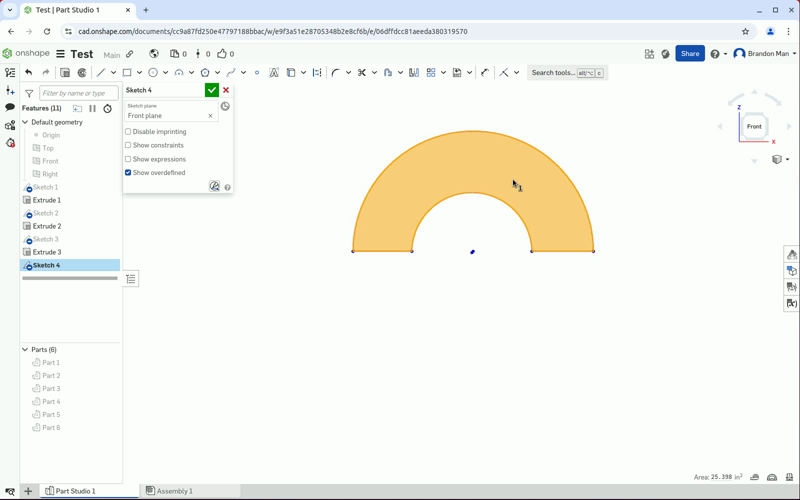
scroll(-6)
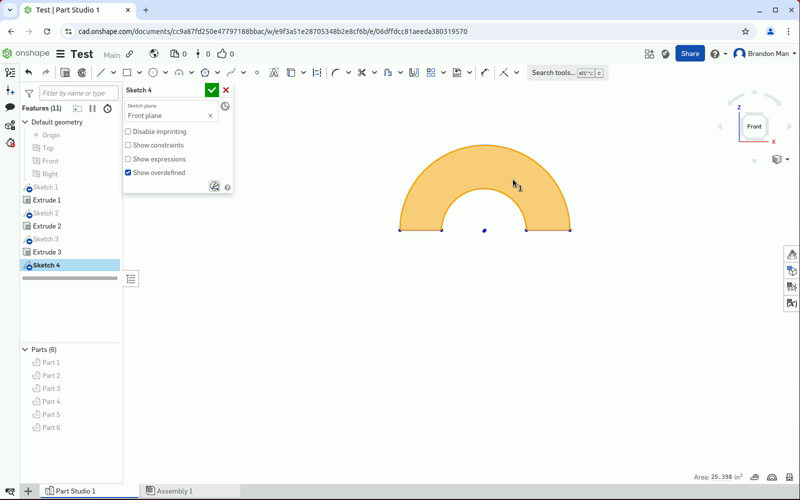
scroll(-6)
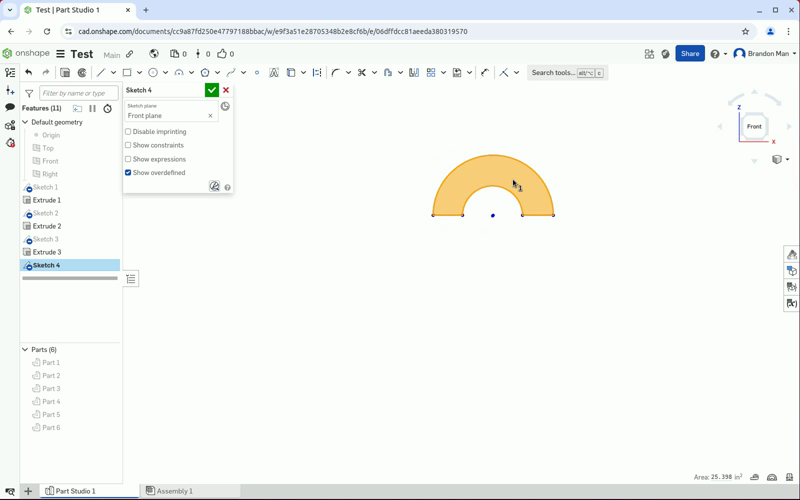
scroll(-6)
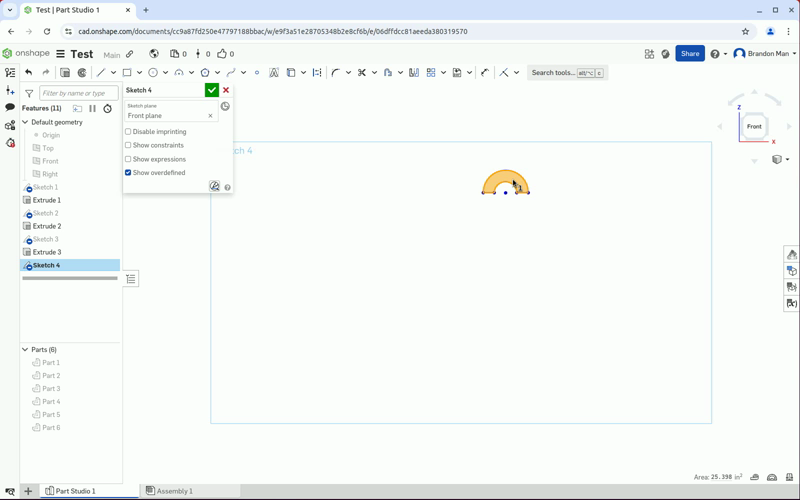
mouse_move(73, 352)
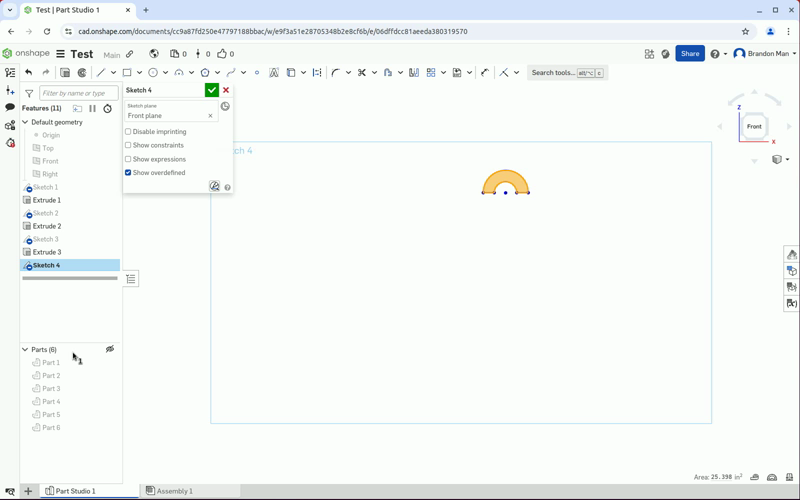
key(shift+y)
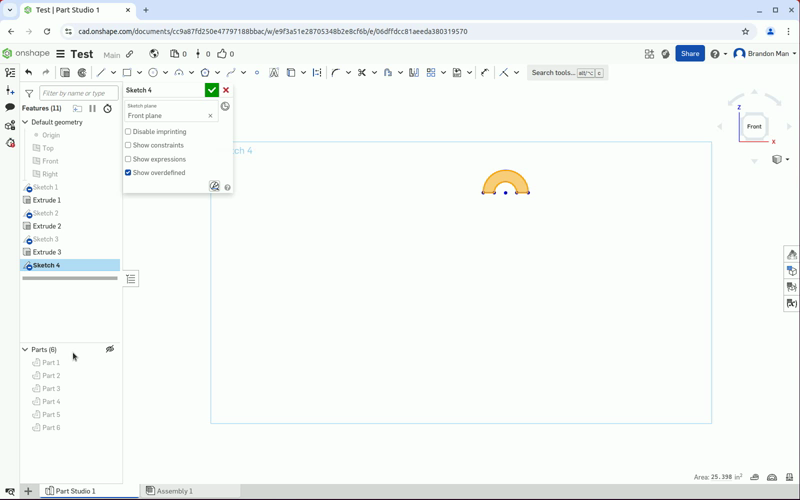
key(shift+e)
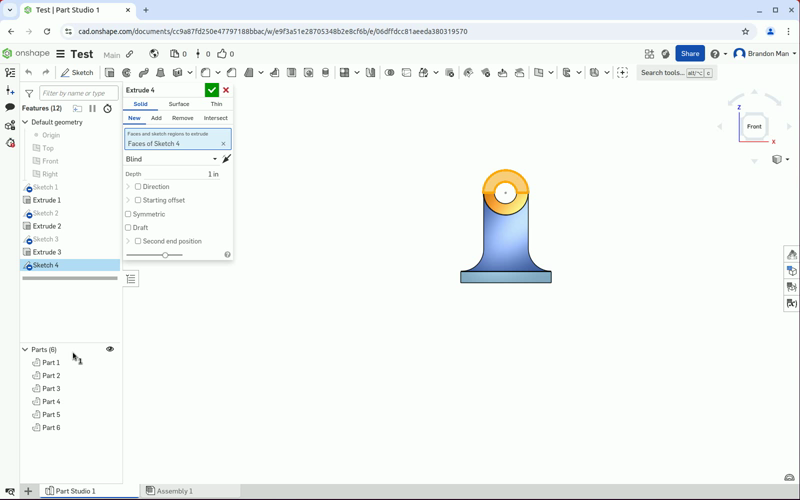
mouse_move(143, 106)
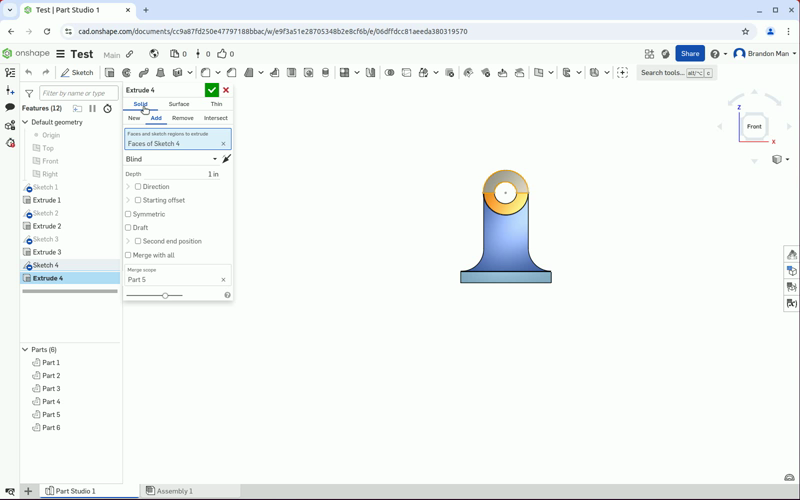
click(143, 106)
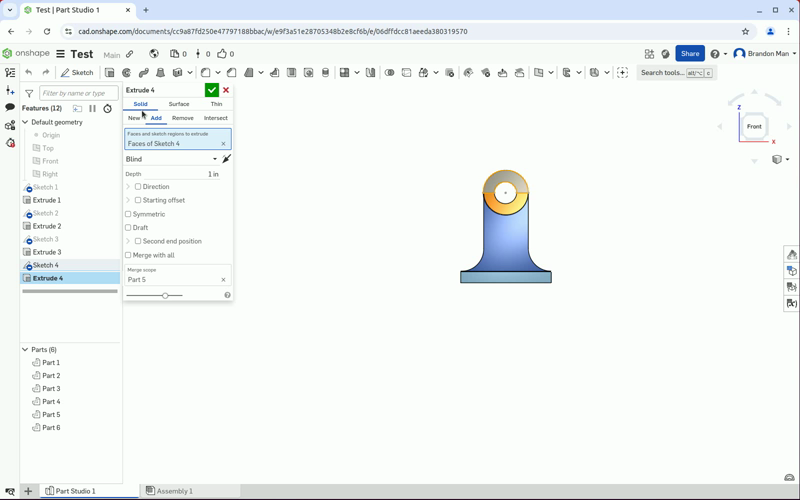
mouse_move(137, 120)
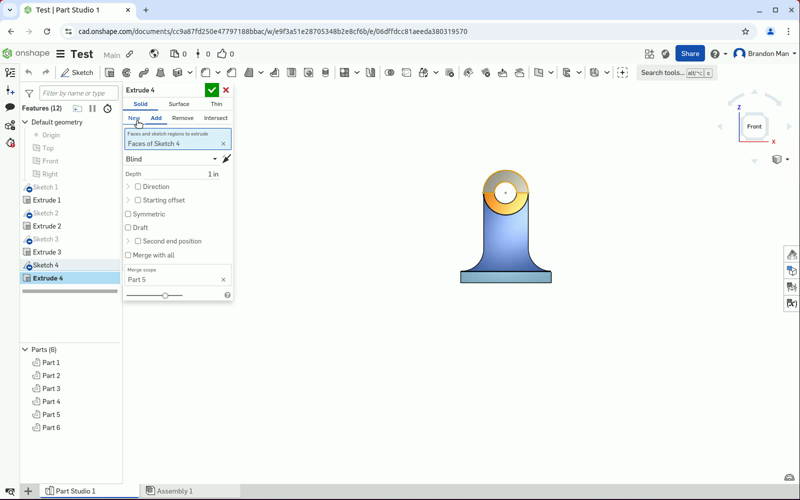
click(137, 120)
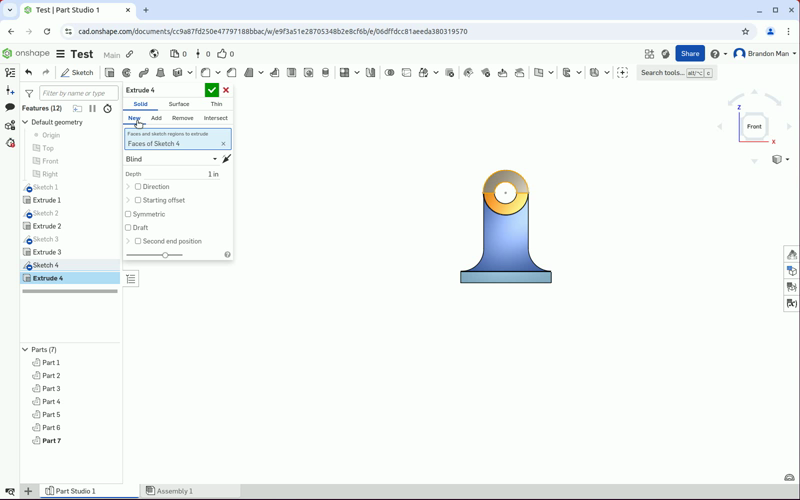
key(tab, 4)
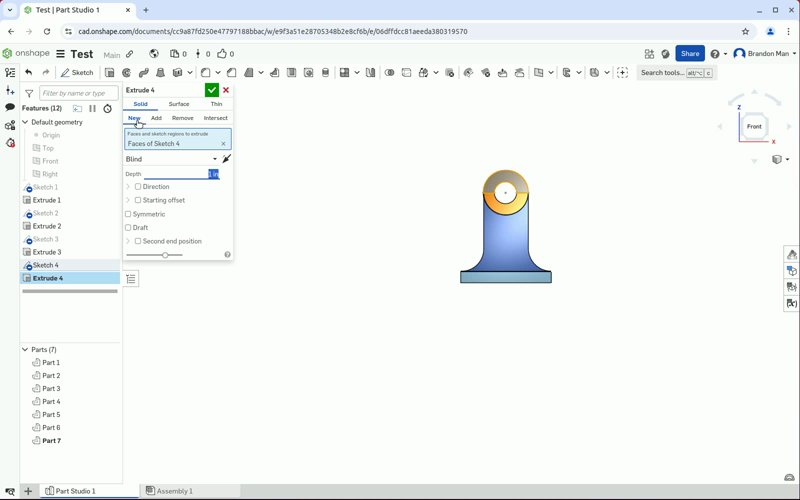
text(-11.554)
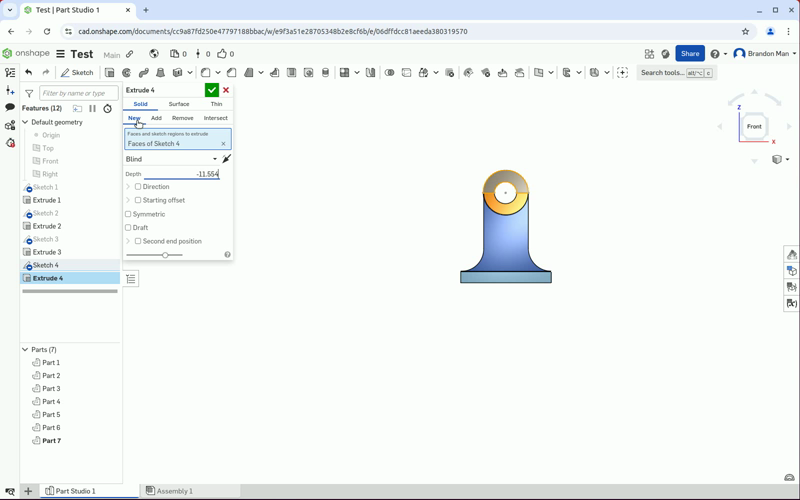
key(enter)
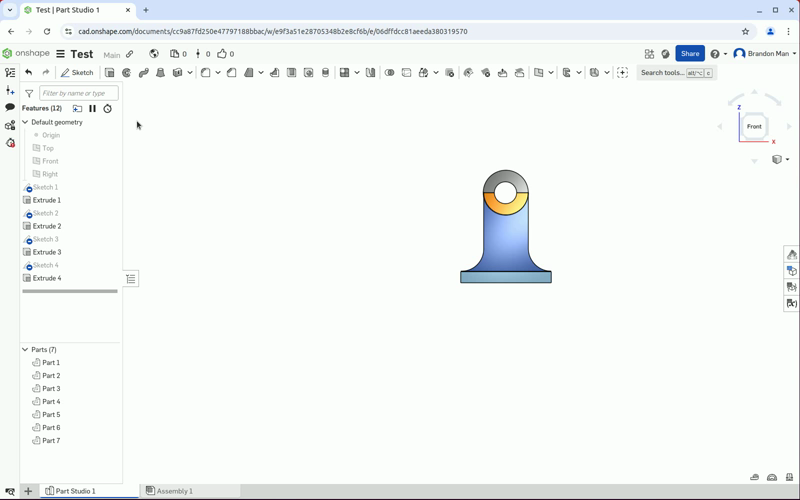
key(shift+h)
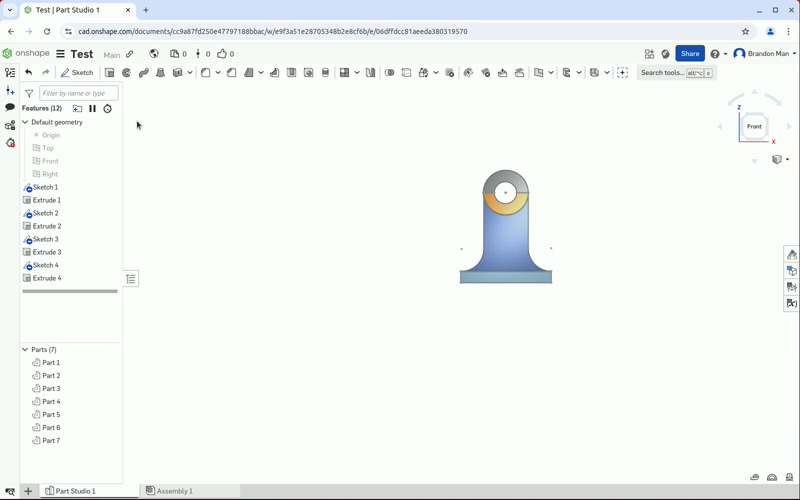
key(shift+h)
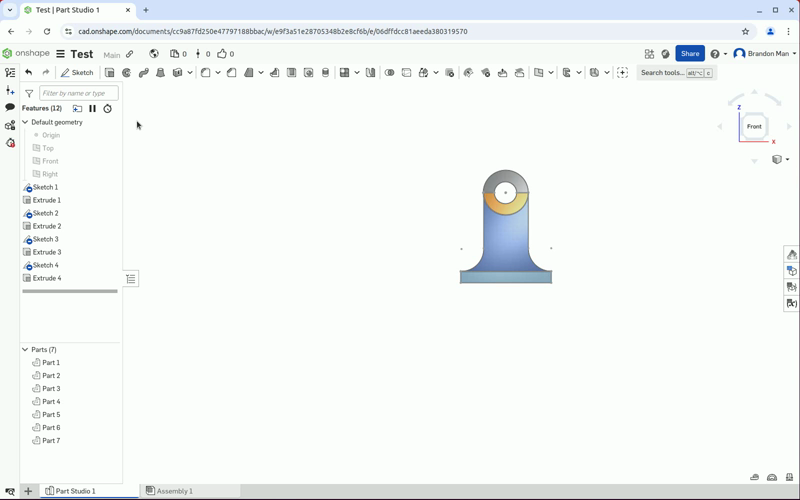
key(shift+7)
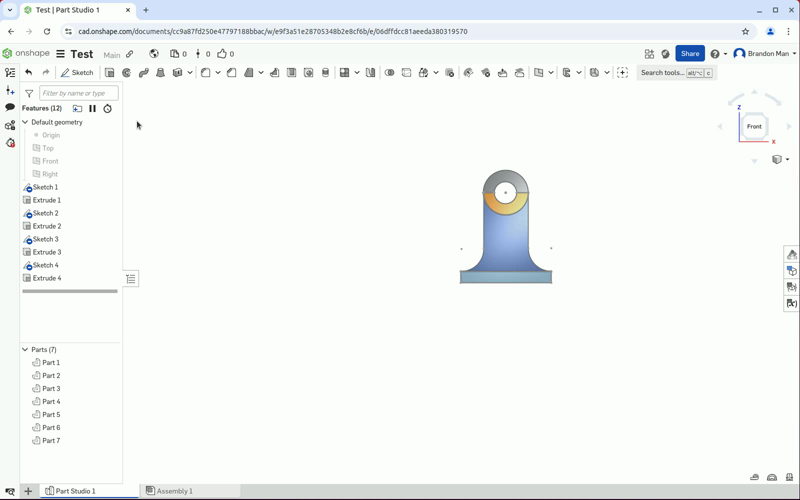
key(left, 2)
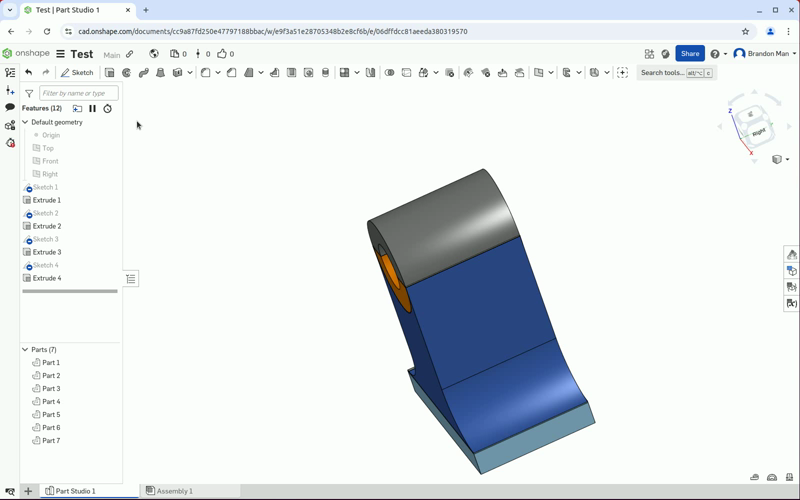
key(down, 2)
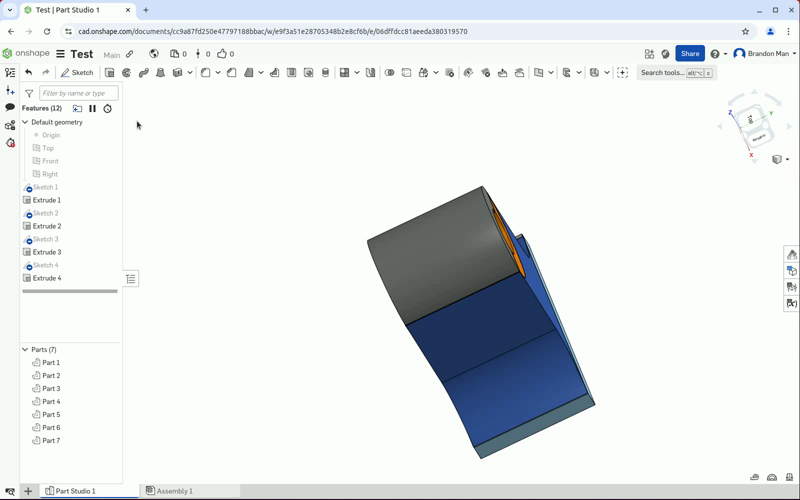
key(up, 2)
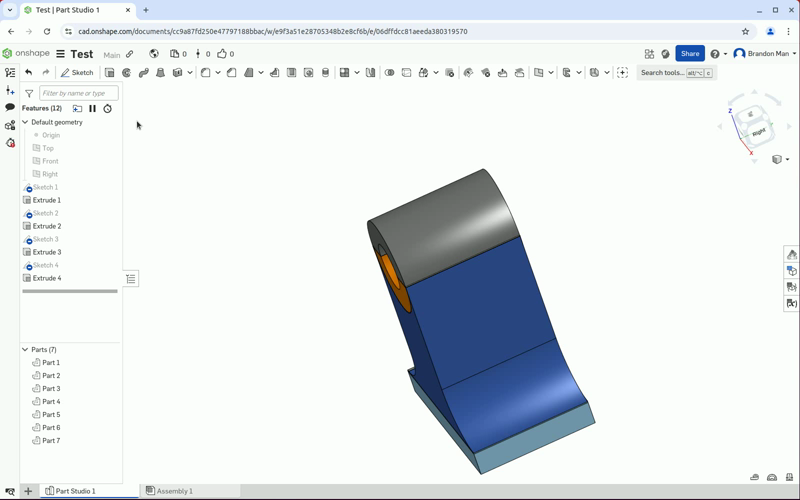
key(right, 2)
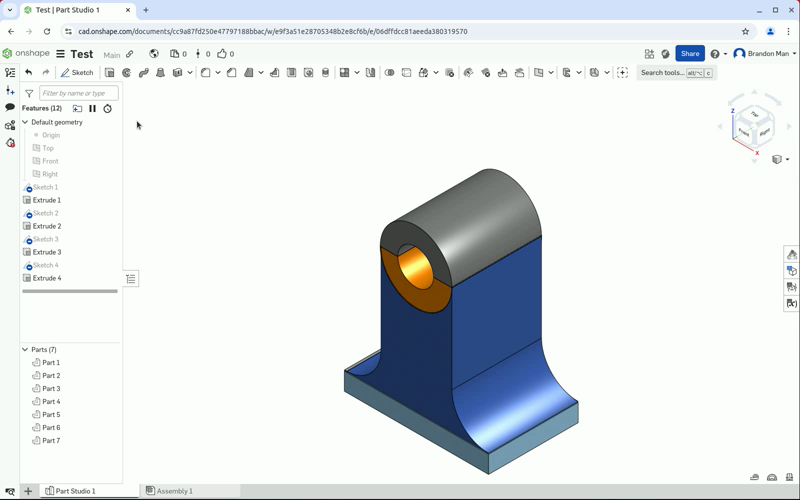
mouse_move(73, 189)
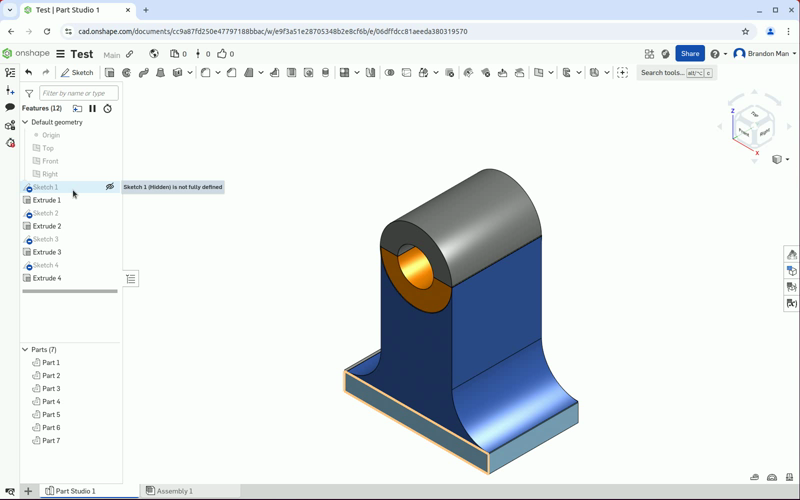
click(73, 189)